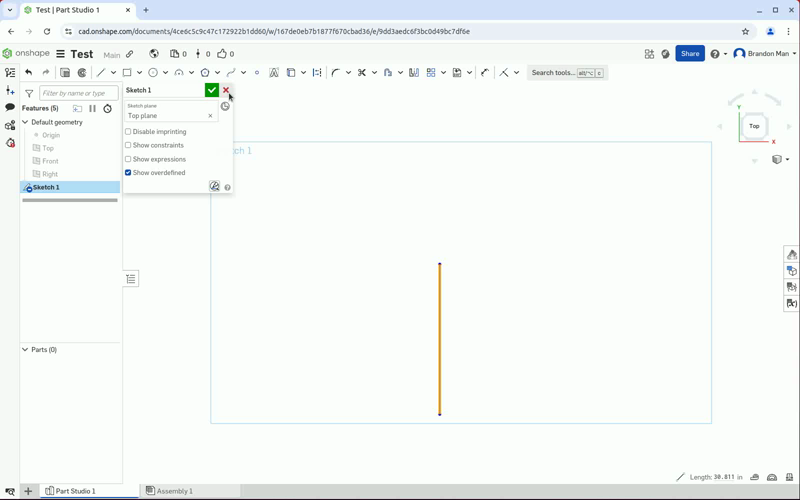
key(shift+h)
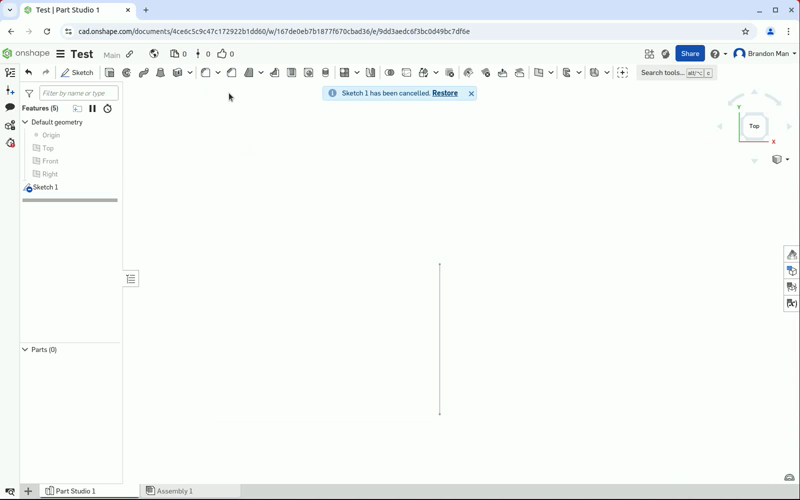
key(shift+s)
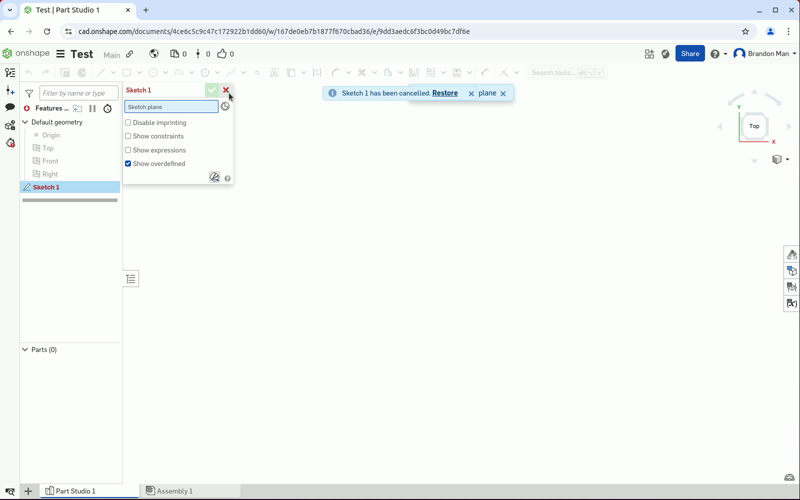
mouse_move(73, 150)
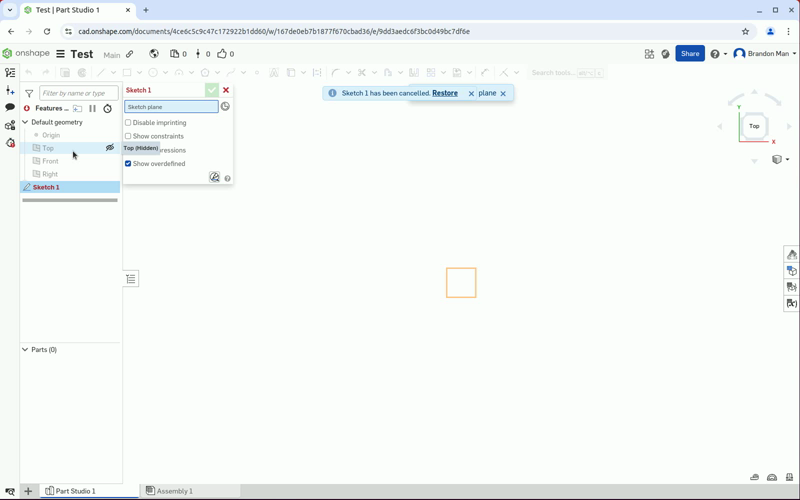
click(73, 150)
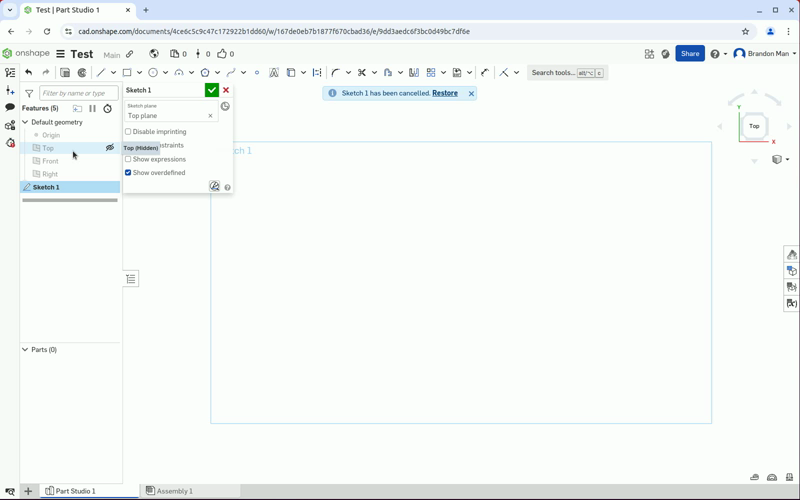
mouse_move(73, 352)
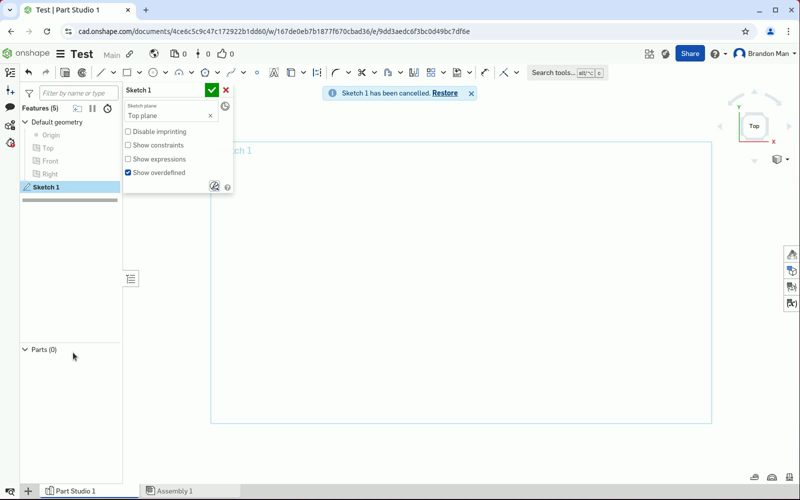
key(y)
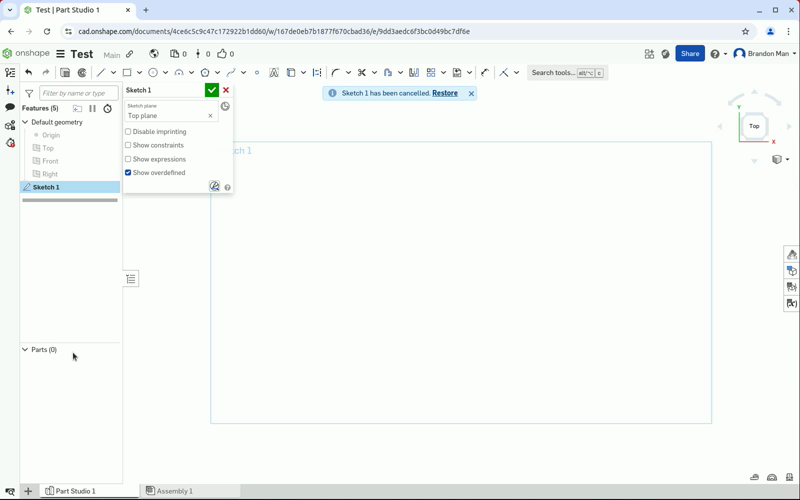
key(c)
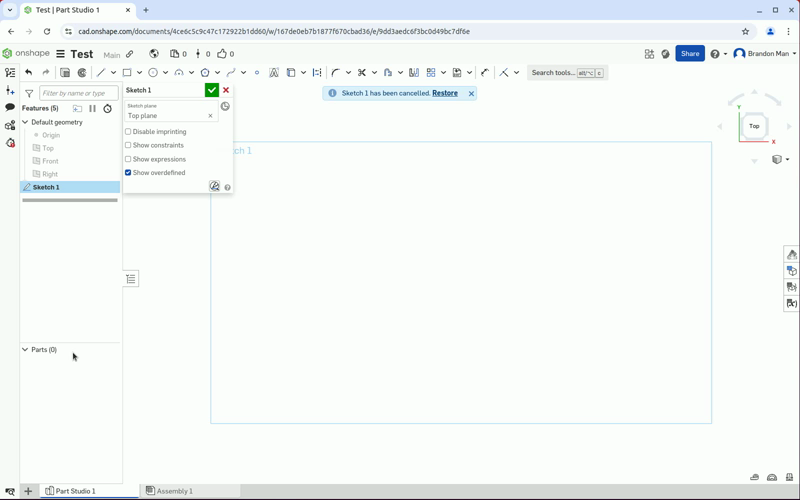
key_down(shift)
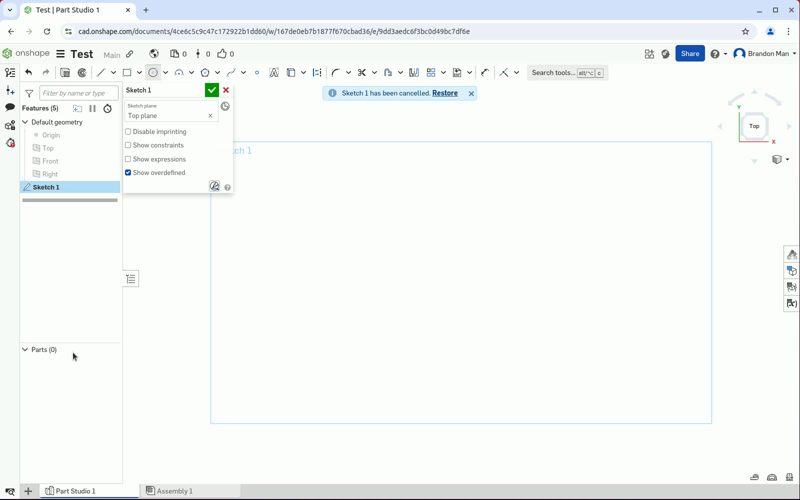
mouse_move(461, 282)
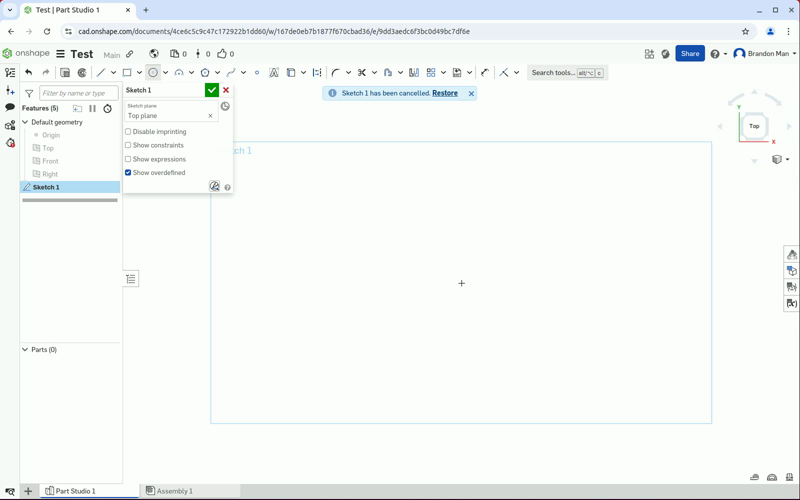
click(461, 282)
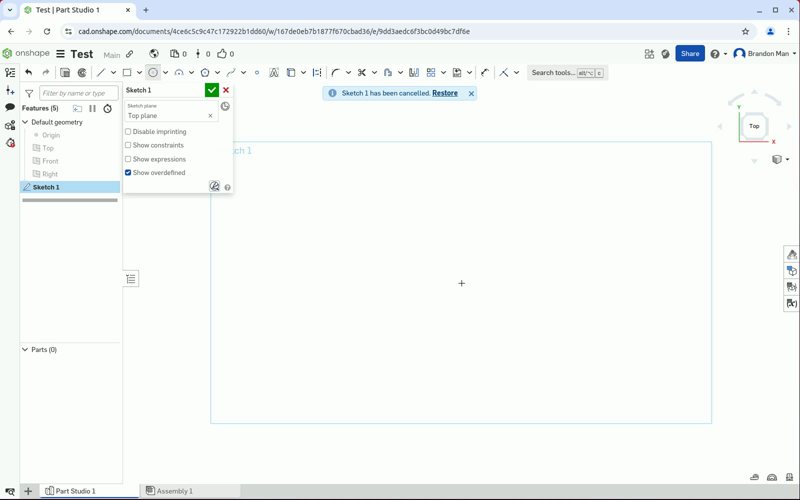
key_up(shift)
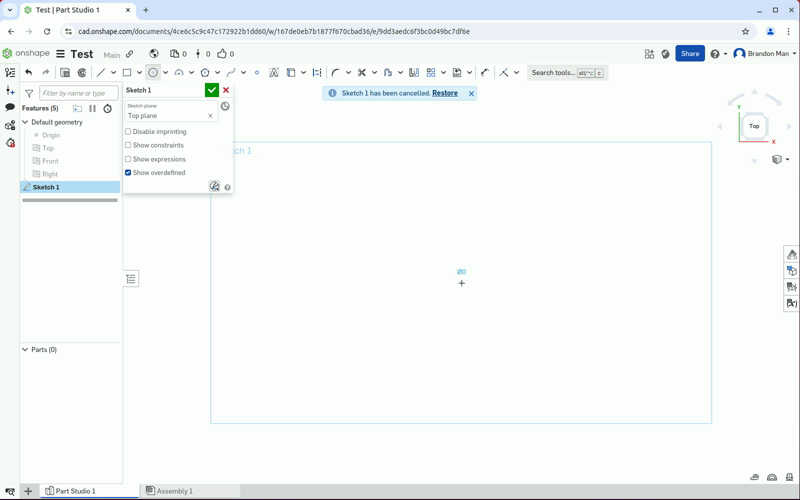
mouse_move(491, 282)
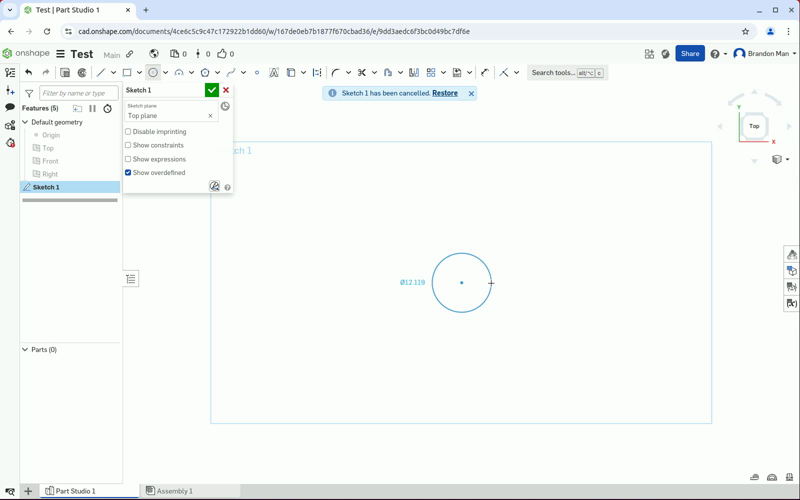
click(491, 282)
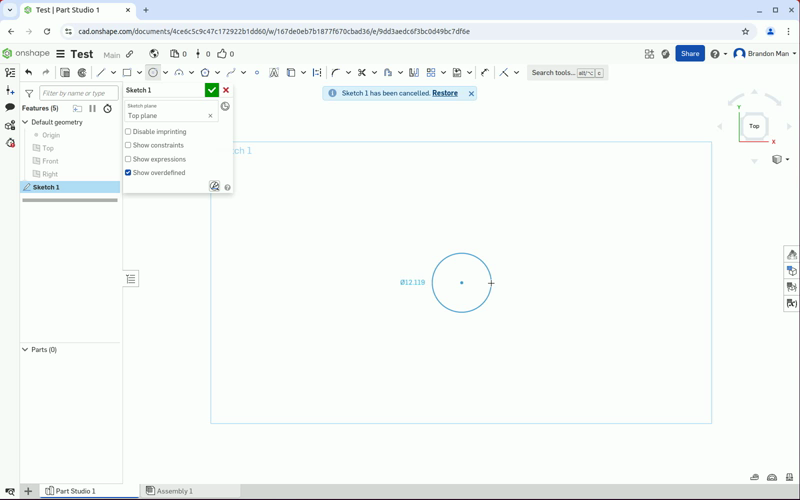
key(esc)
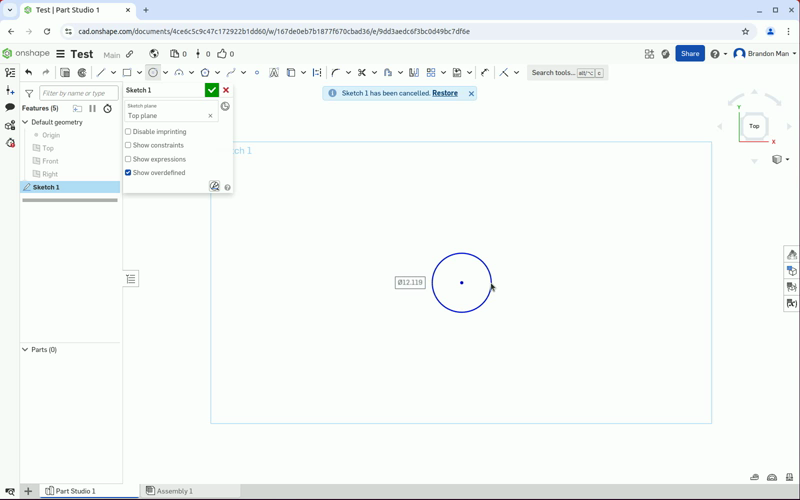
key(c)
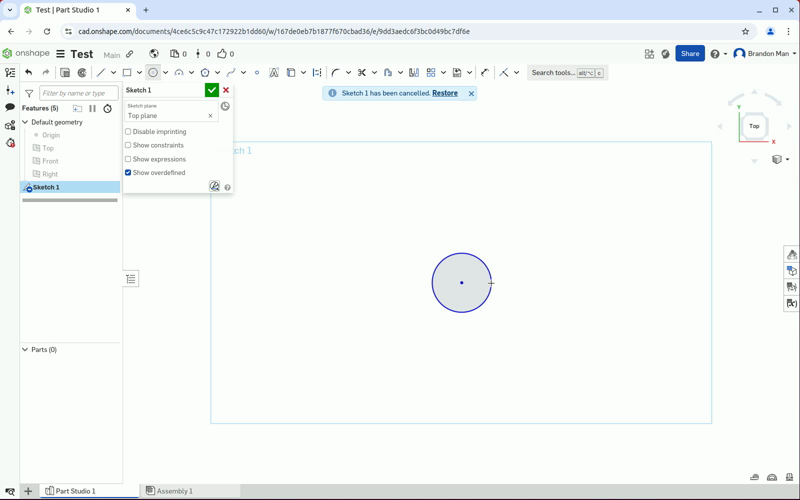
key_down(shift)
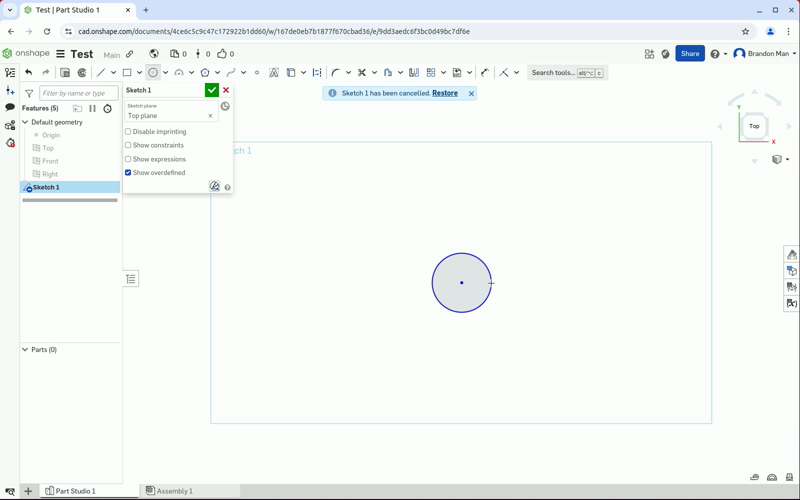
mouse_move(449, 295)
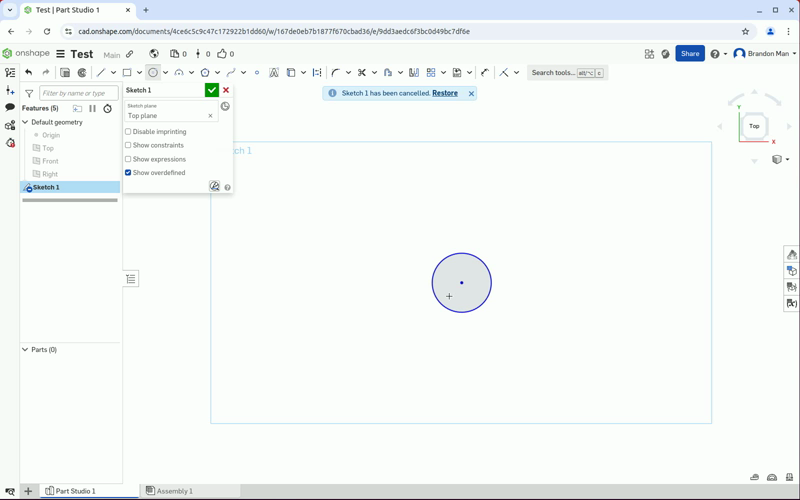
click(449, 295)
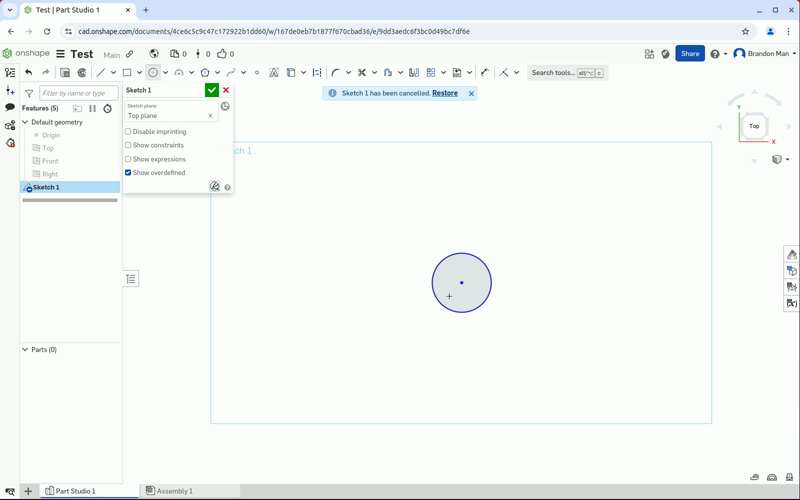
key_up(shift)
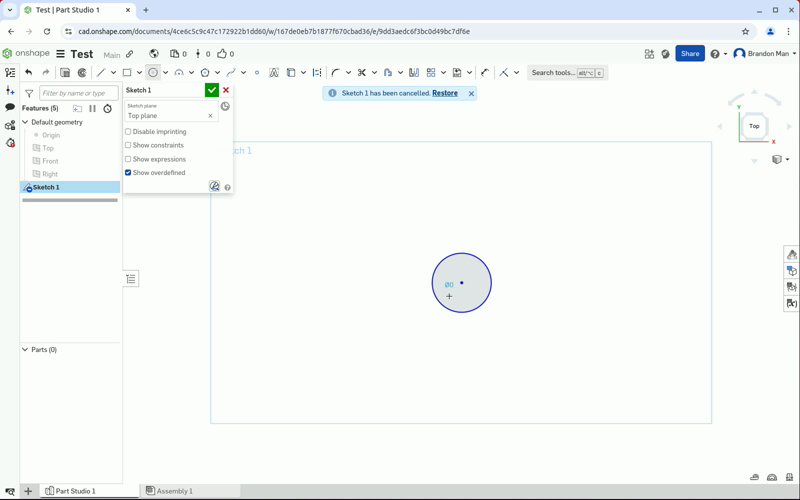
mouse_move(451, 295)
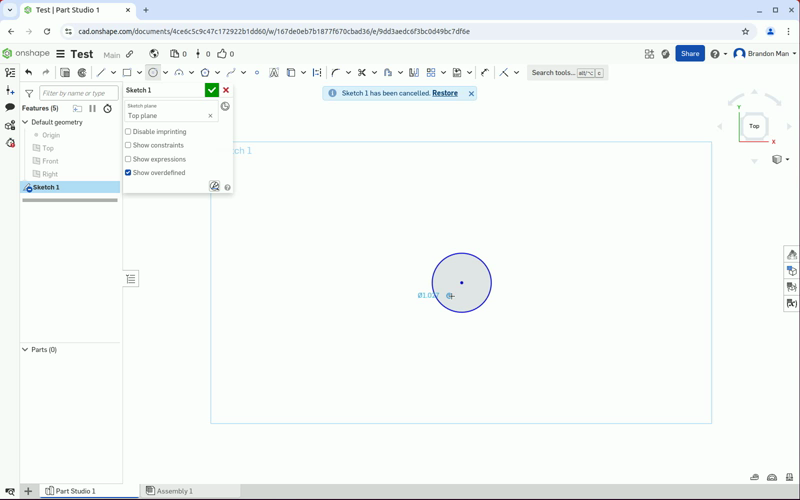
scroll(6)
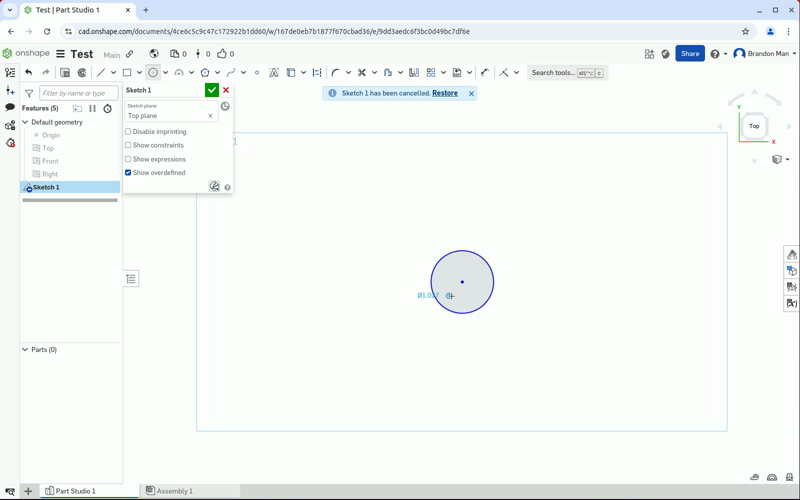
scroll(6)
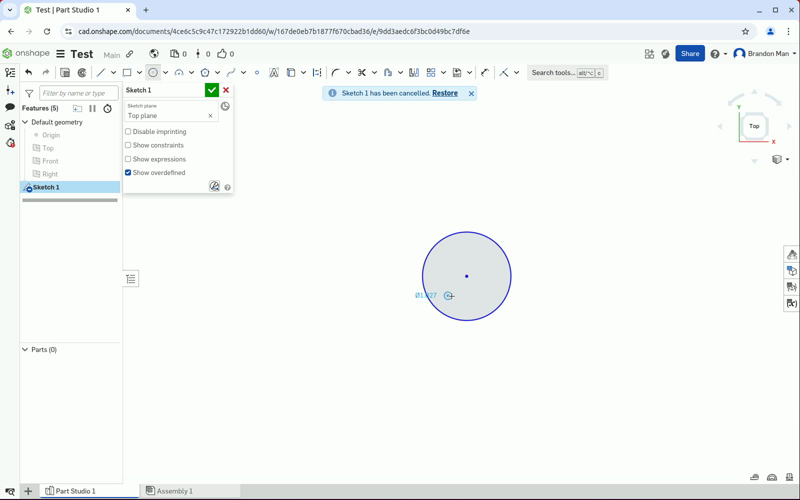
scroll(6)
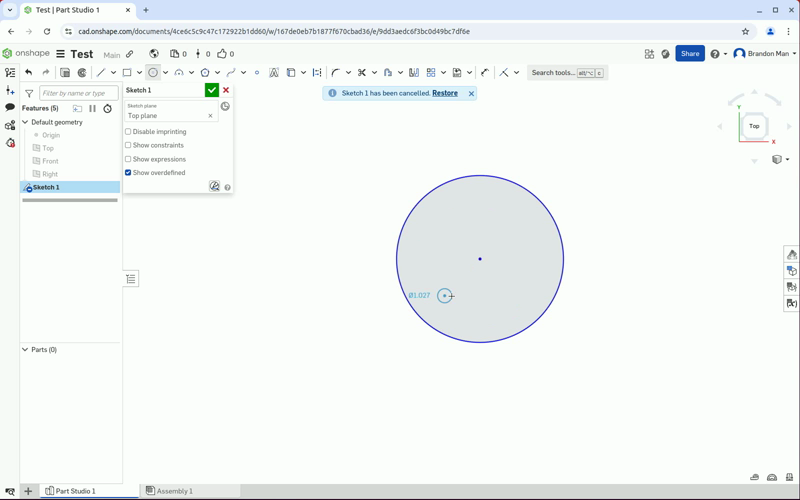
scroll(6)
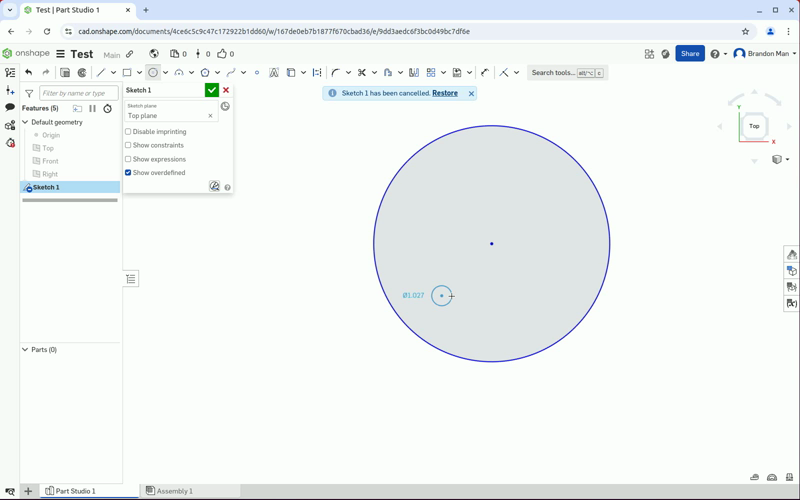
scroll(6)
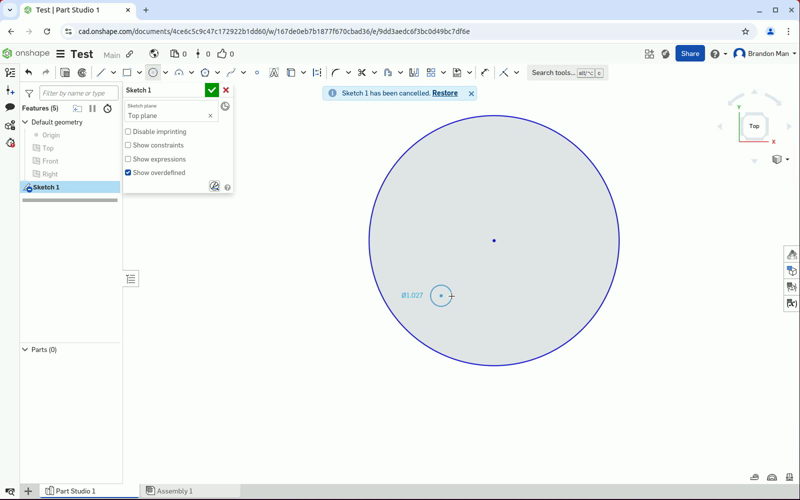
scroll(6)
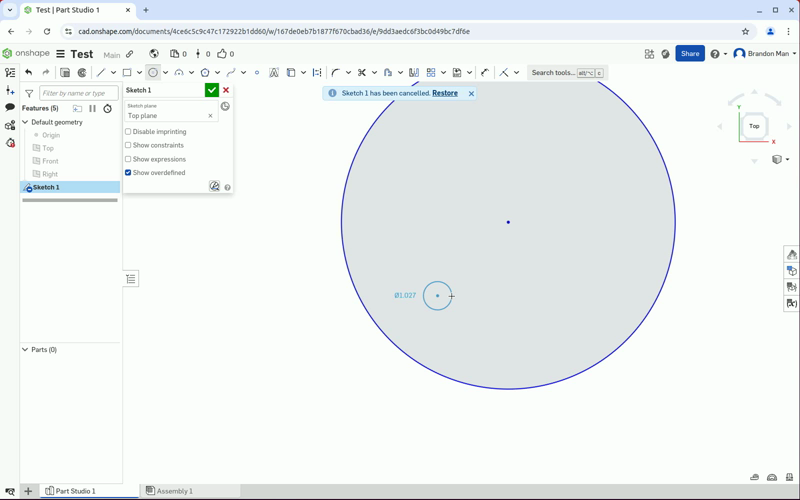
scroll(6)
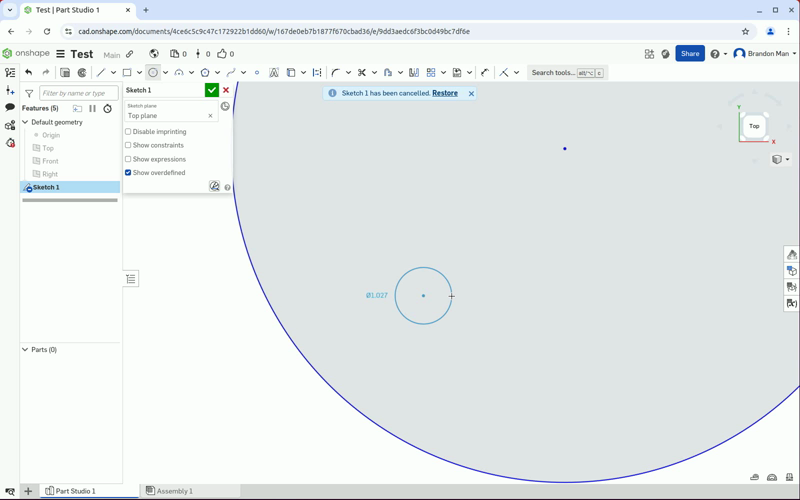
click(451, 295)
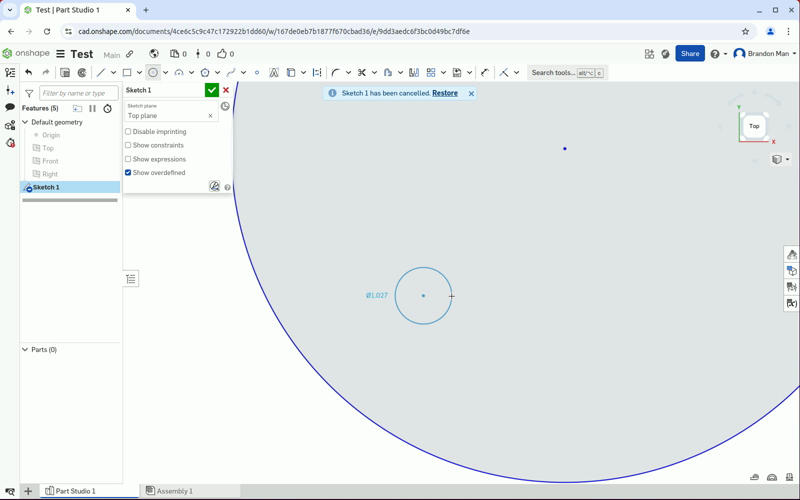
scroll(-6)
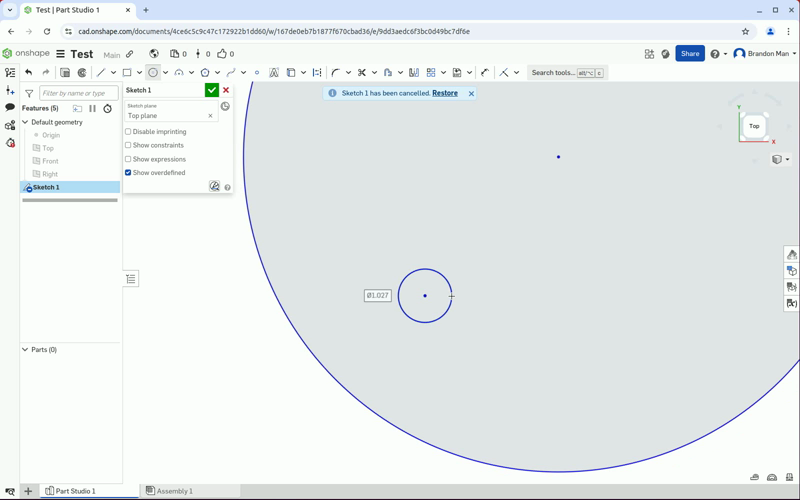
scroll(-6)
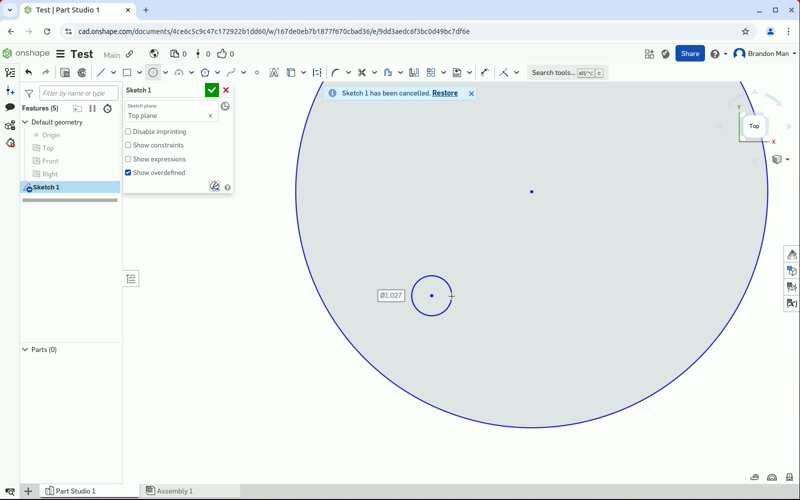
scroll(-6)
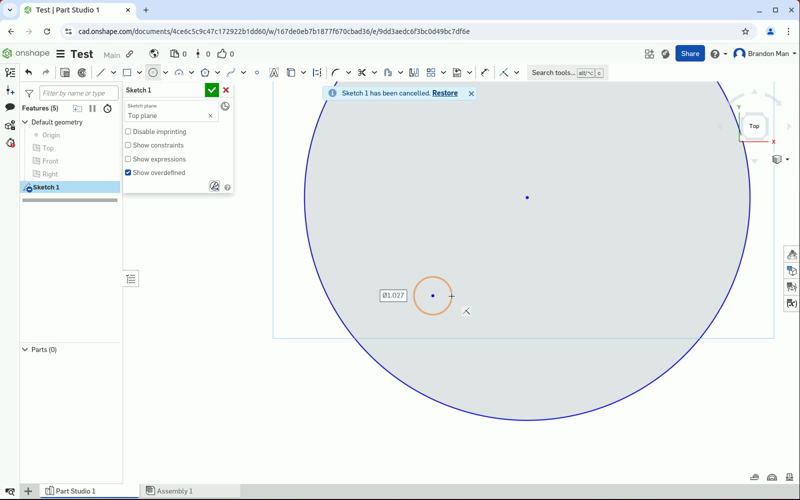
scroll(-6)
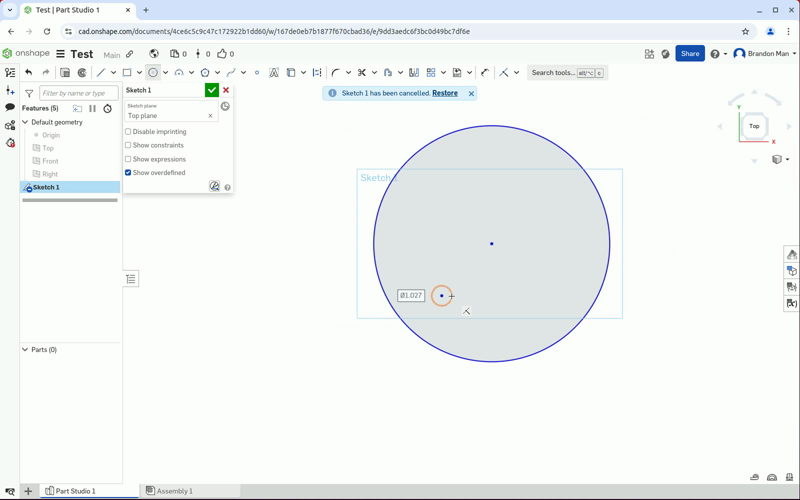
scroll(-6)
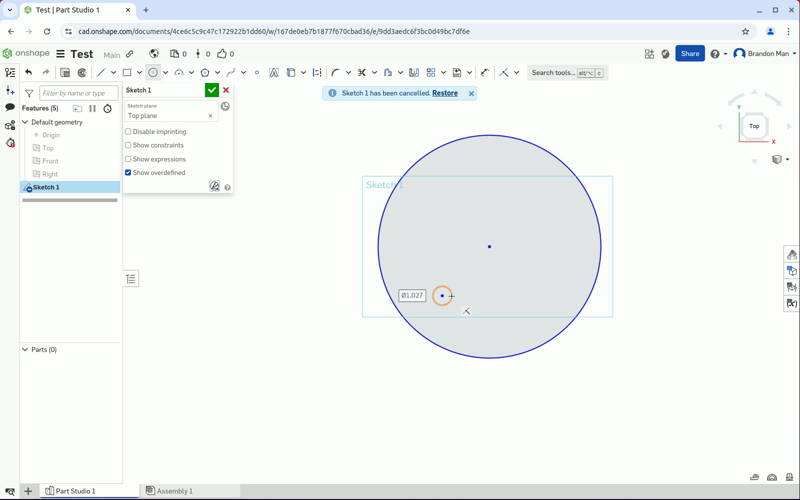
scroll(-6)
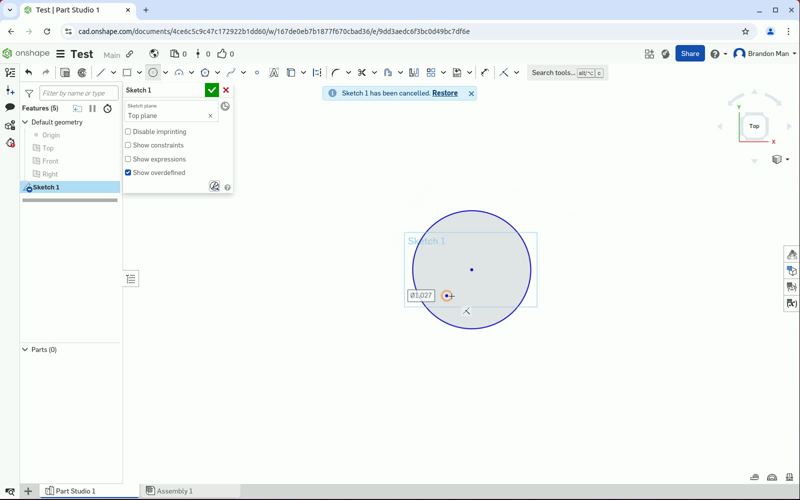
scroll(-6)
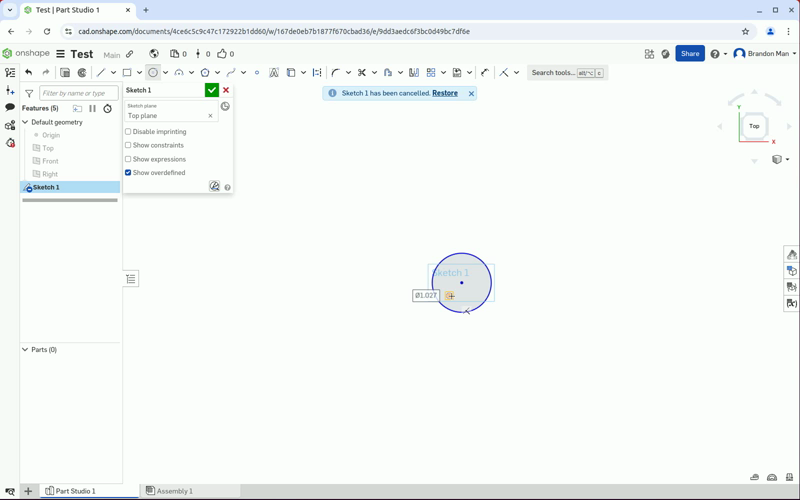
key(esc)
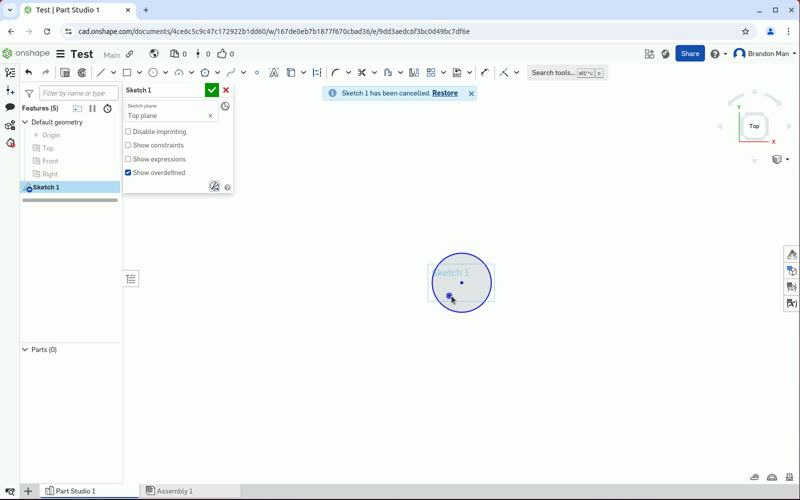
key(c)
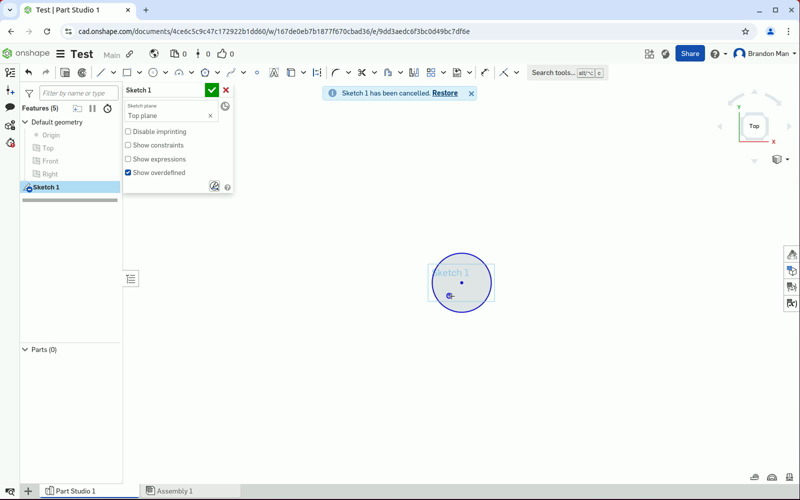
key_down(shift)
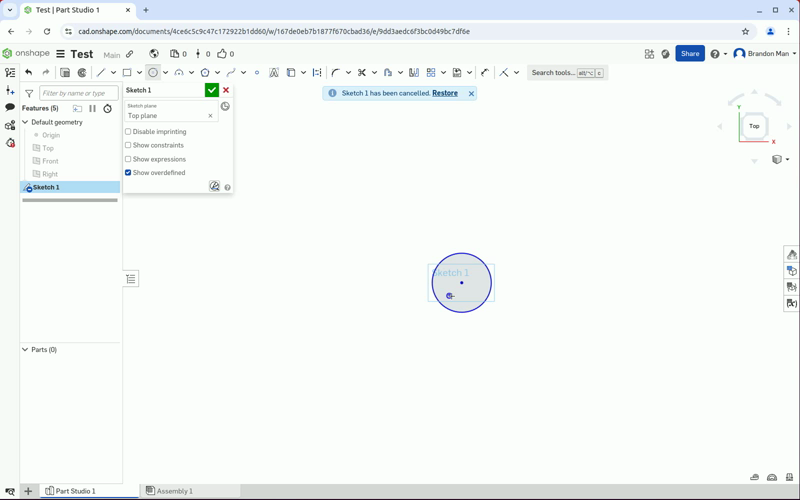
mouse_move(449, 270)
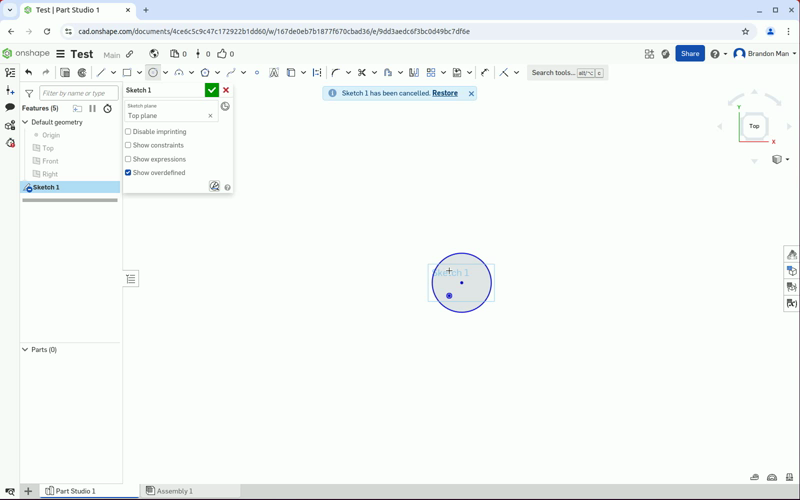
click(449, 270)
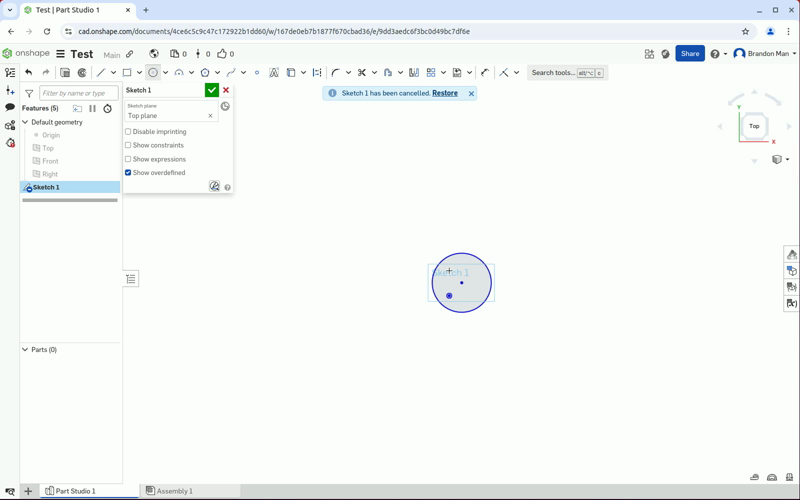
key_up(shift)
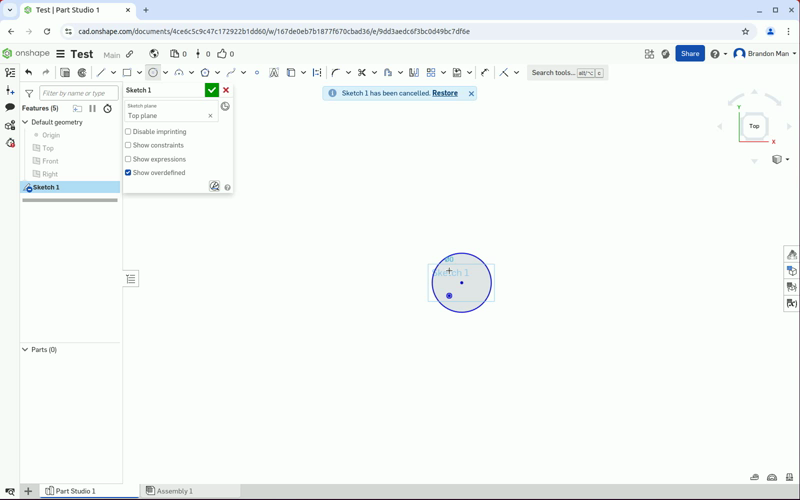
mouse_move(451, 270)
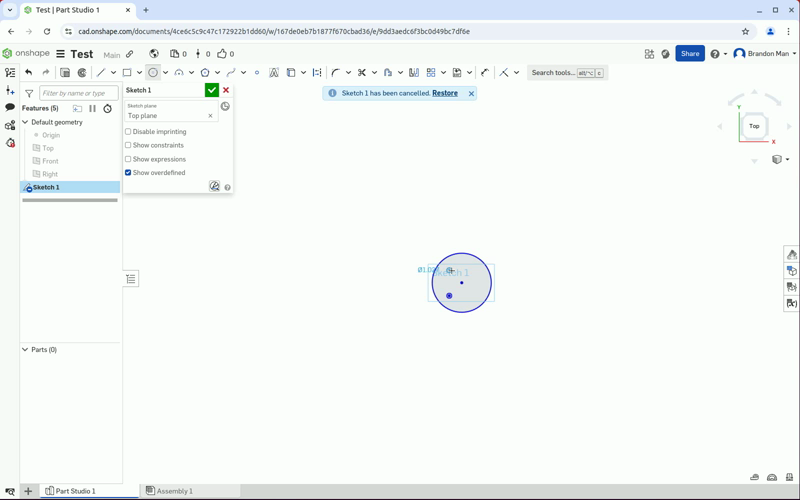
scroll(6)
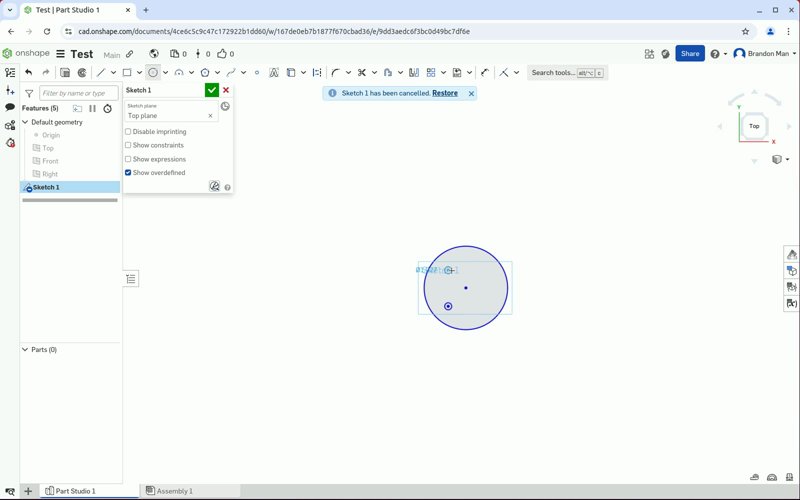
scroll(6)
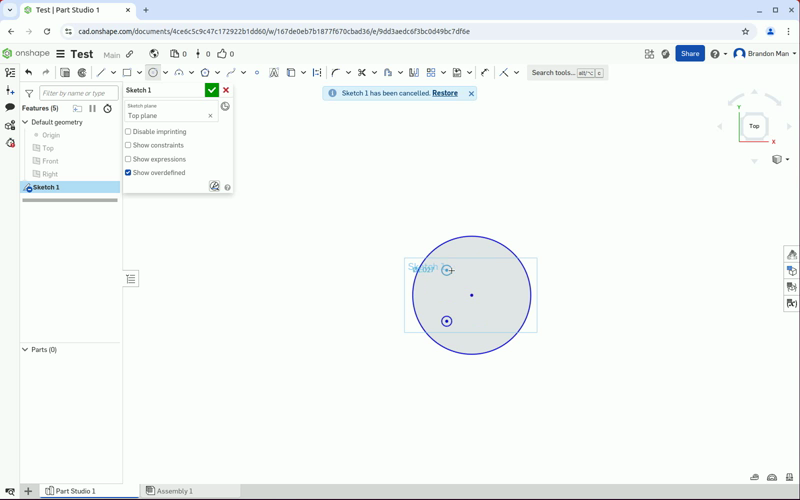
scroll(6)
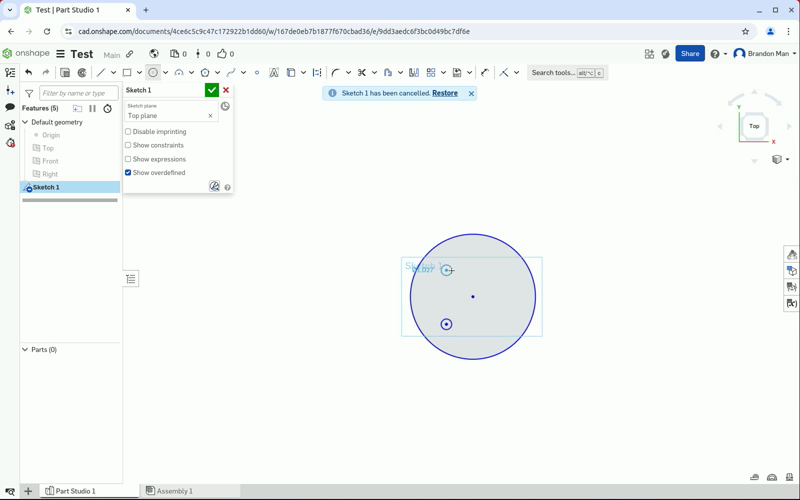
scroll(6)
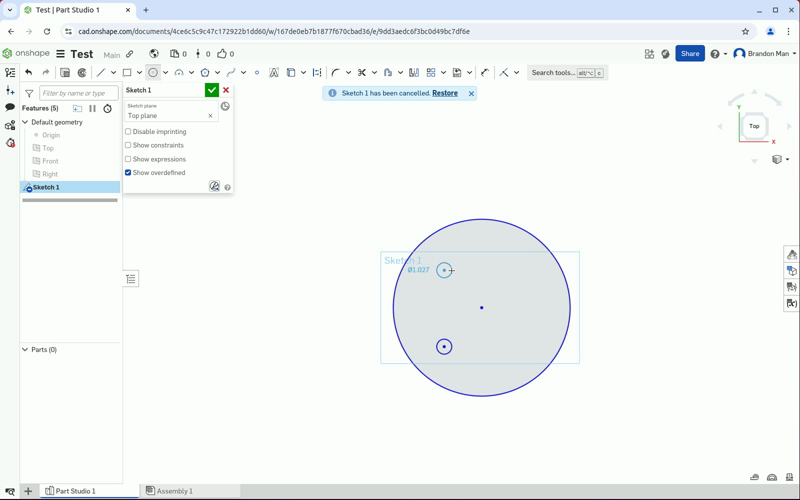
scroll(6)
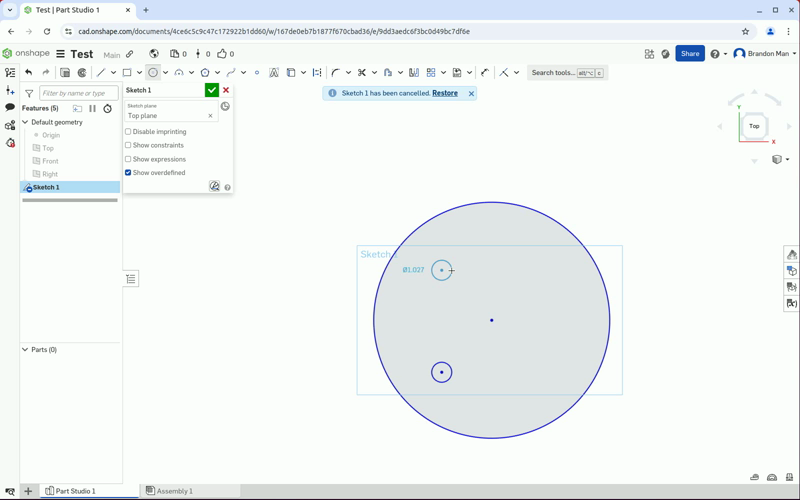
scroll(6)
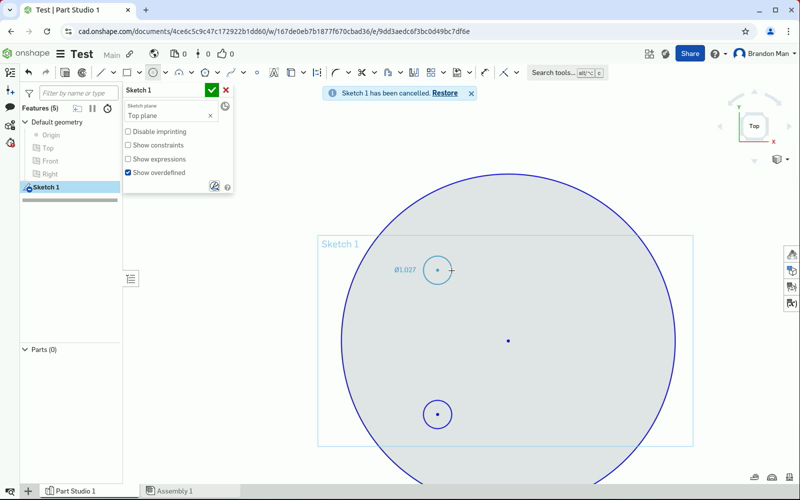
scroll(6)
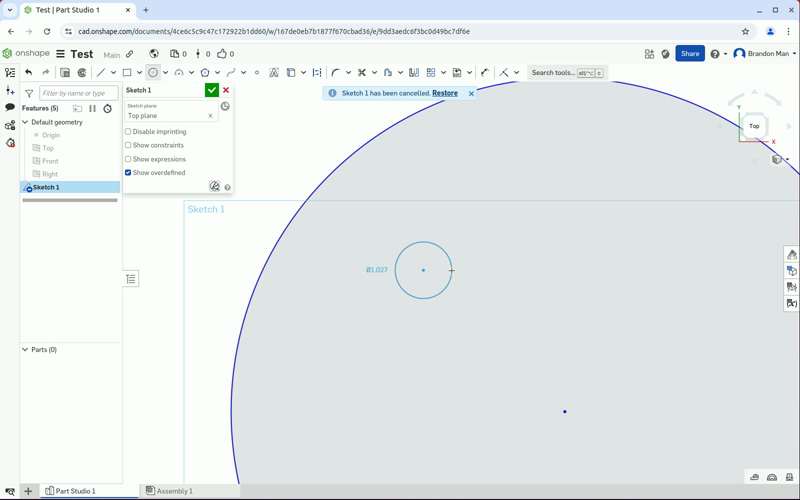
click(451, 270)
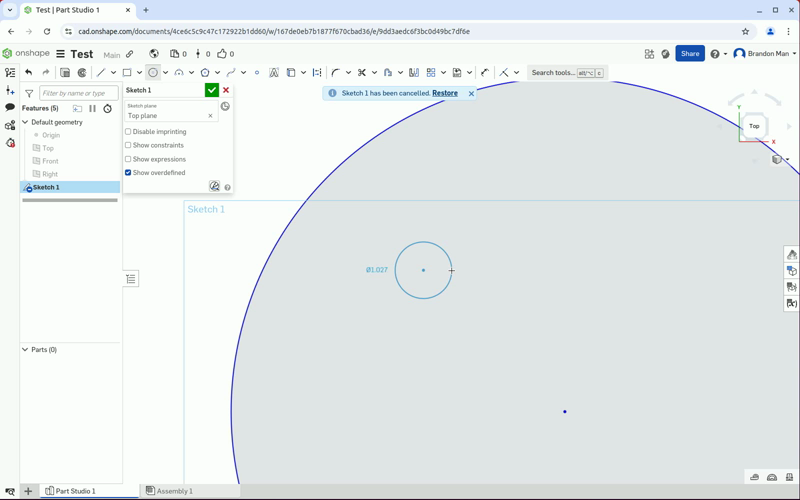
scroll(-6)
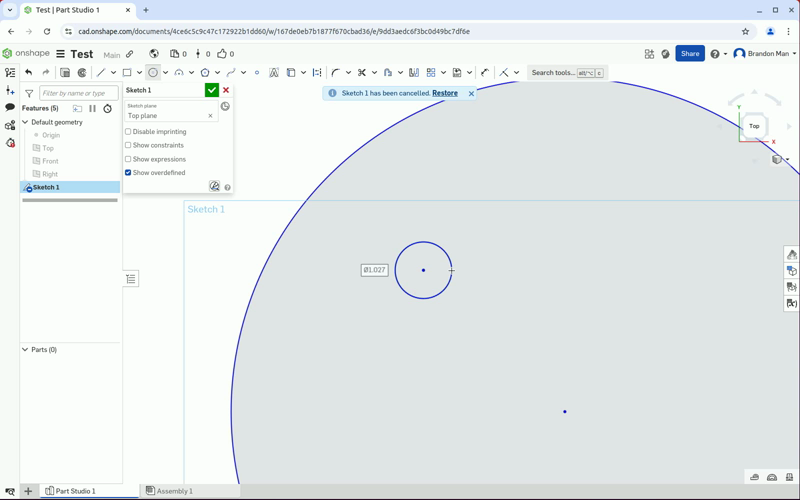
scroll(-6)
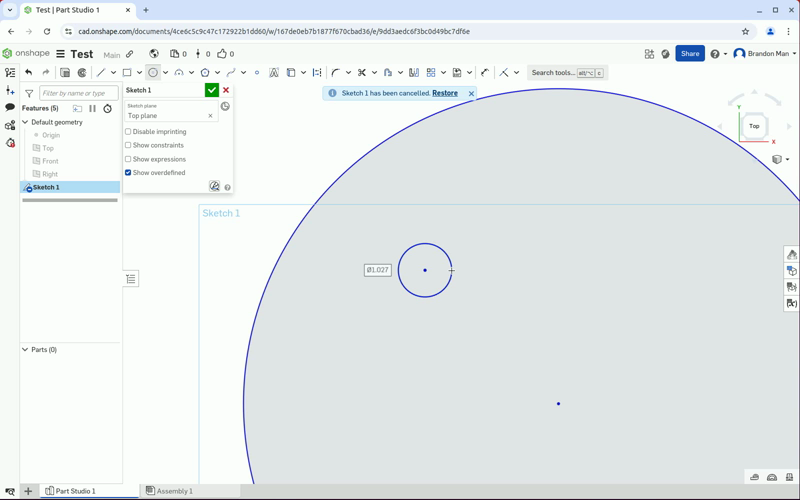
scroll(-6)
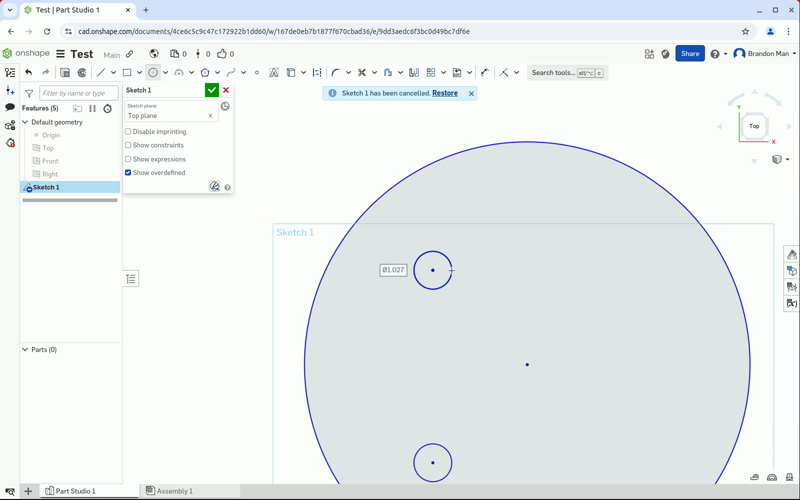
scroll(-6)
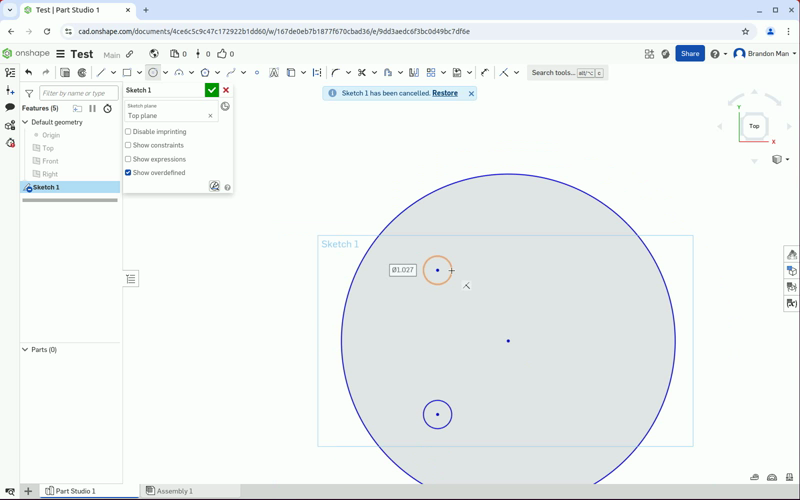
scroll(-6)
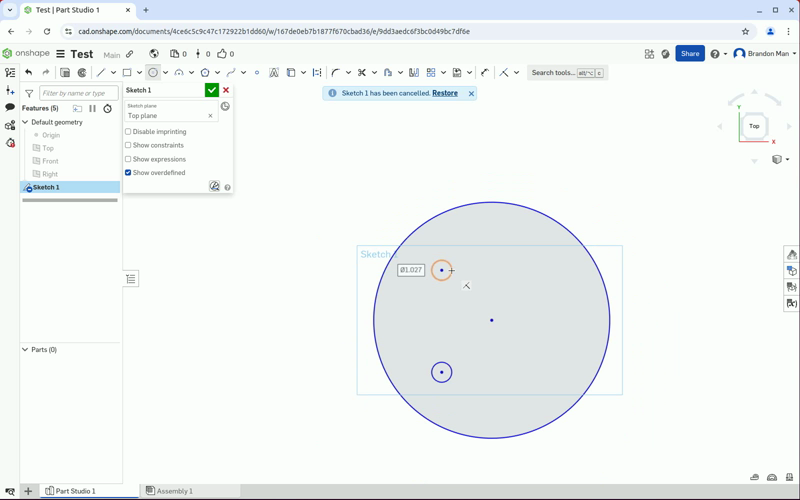
scroll(-6)
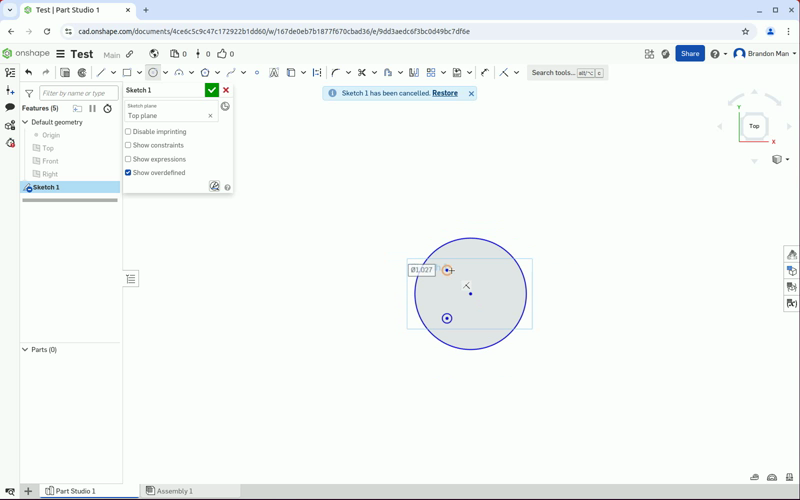
scroll(-6)
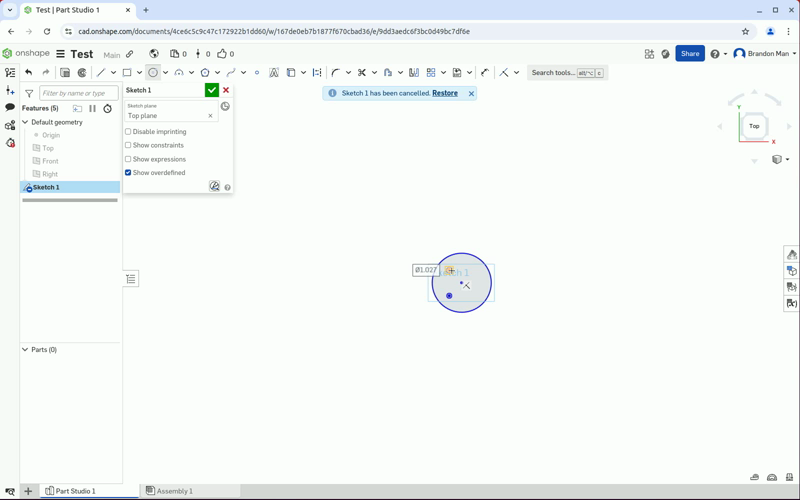
key(esc)
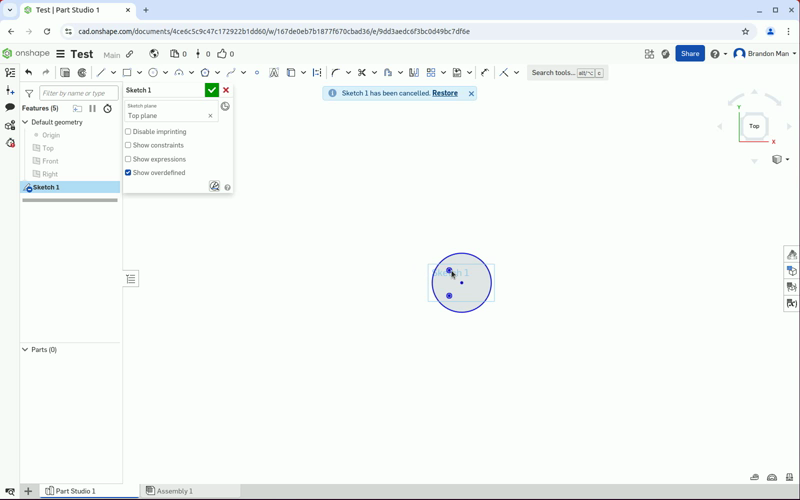
key(c)
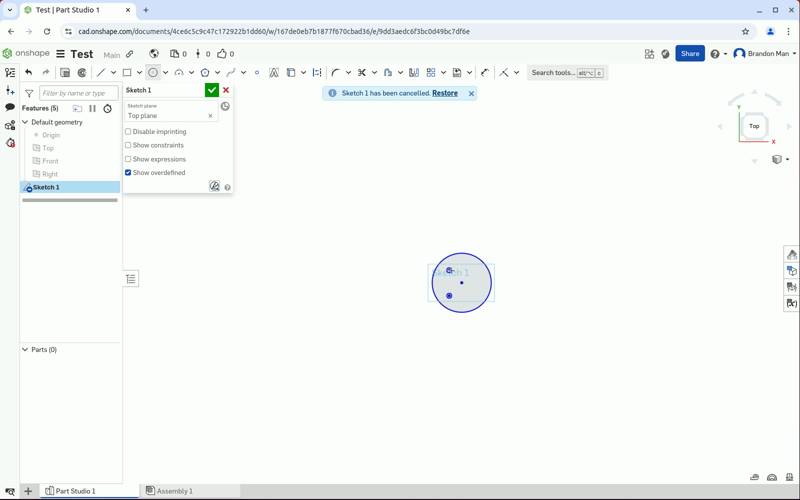
key_down(shift)
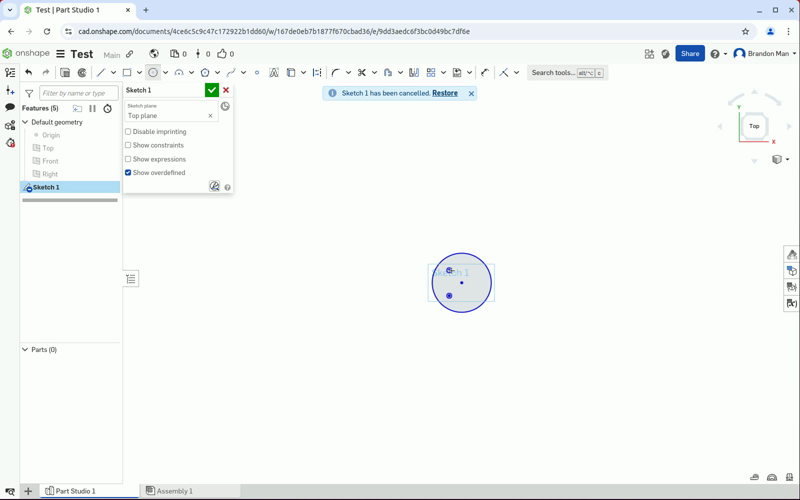
mouse_move(461, 282)
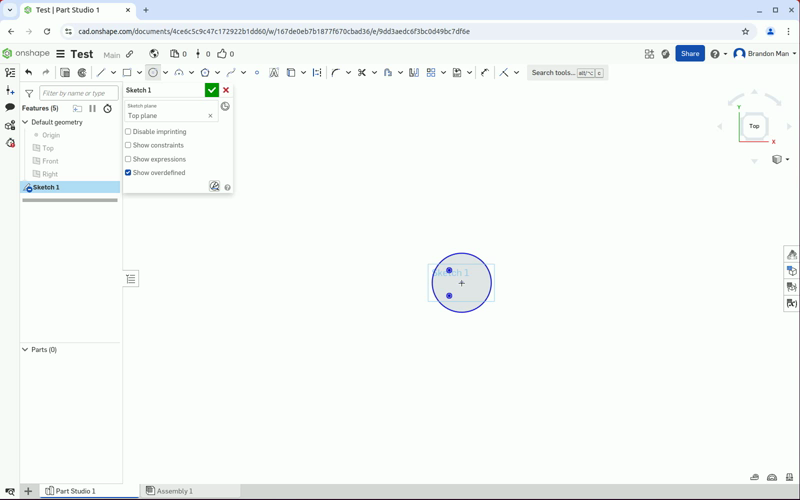
click(461, 282)
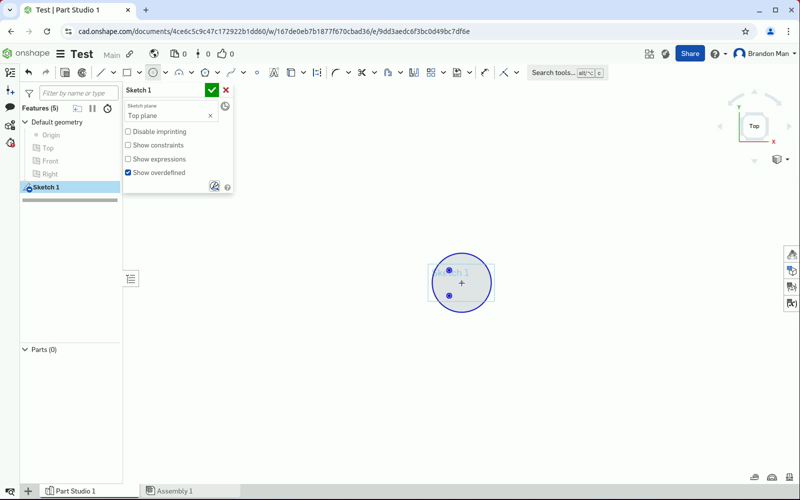
key_up(shift)
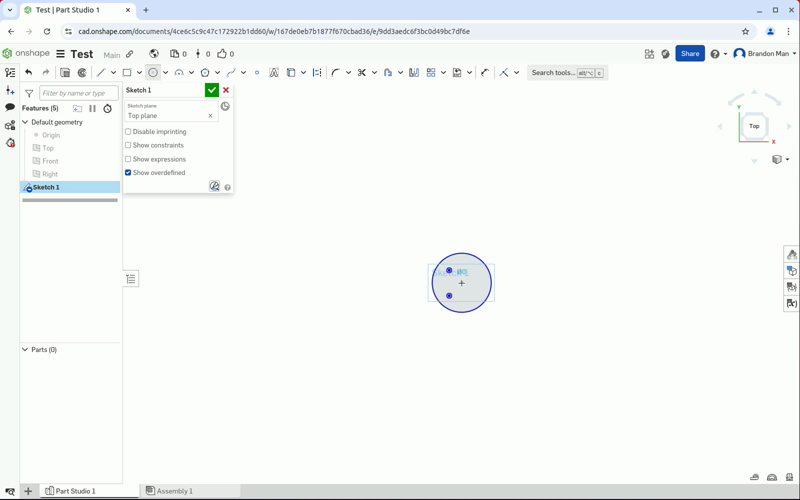
mouse_move(473, 282)
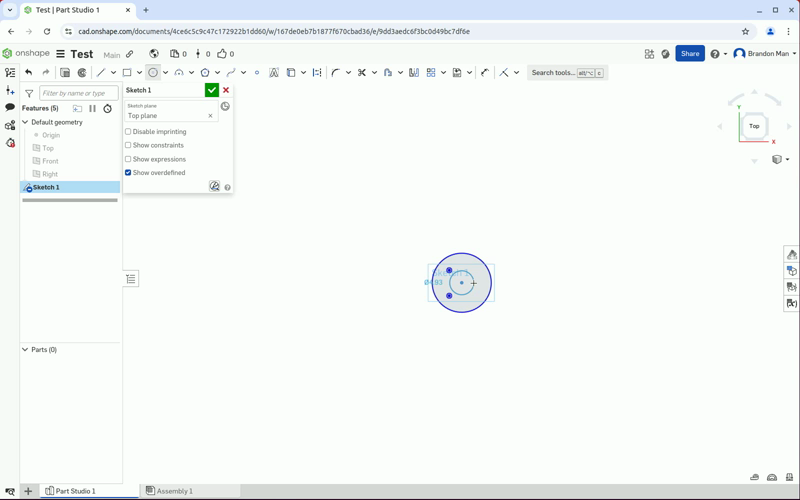
click(473, 282)
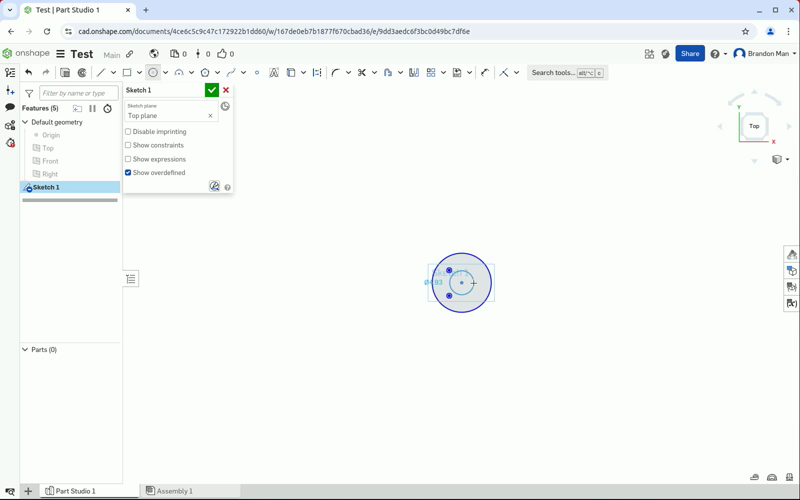
key(esc)
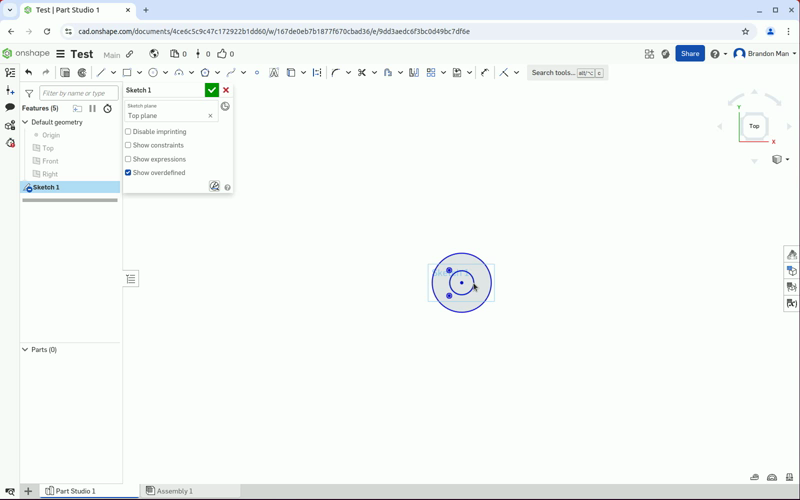
key(c)
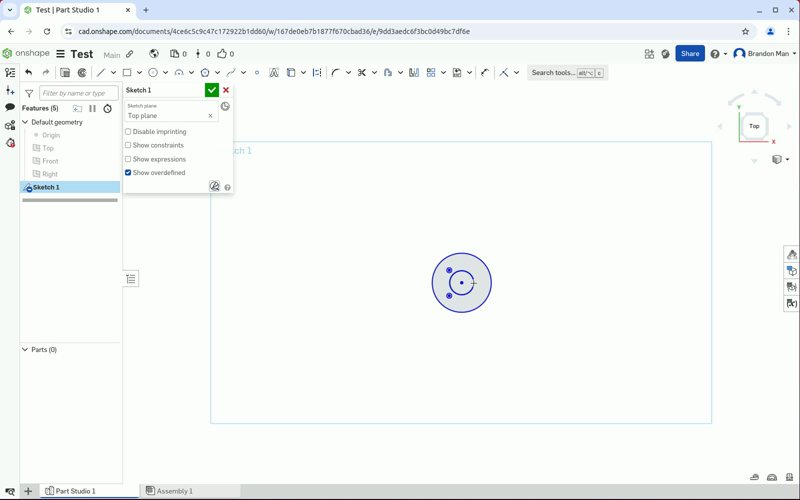
key_down(shift)
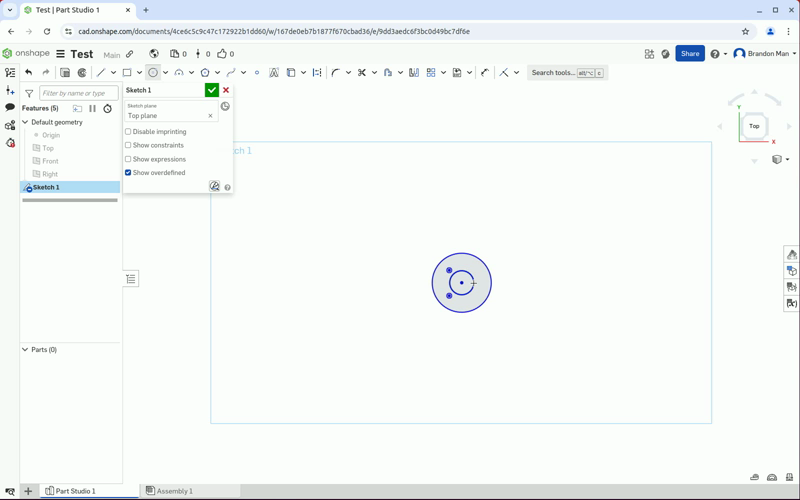
mouse_move(474, 295)
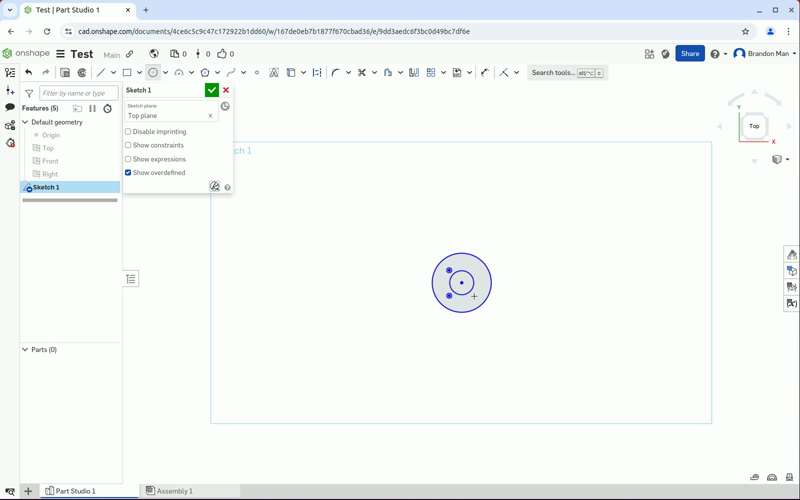
click(474, 295)
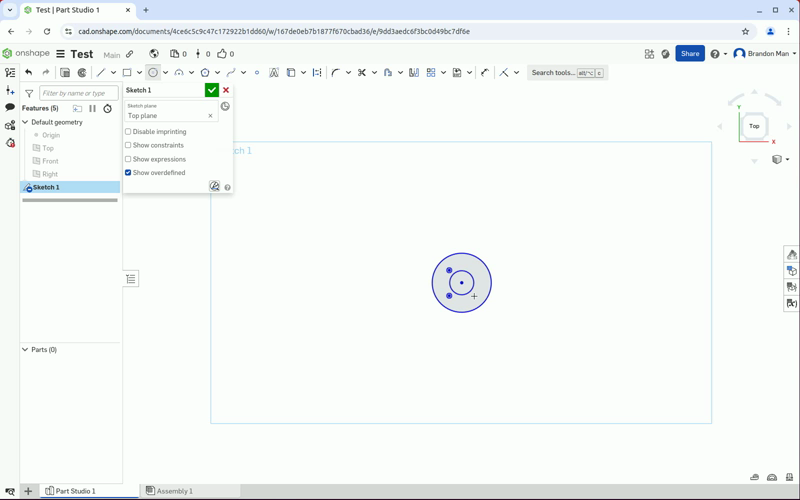
key_up(shift)
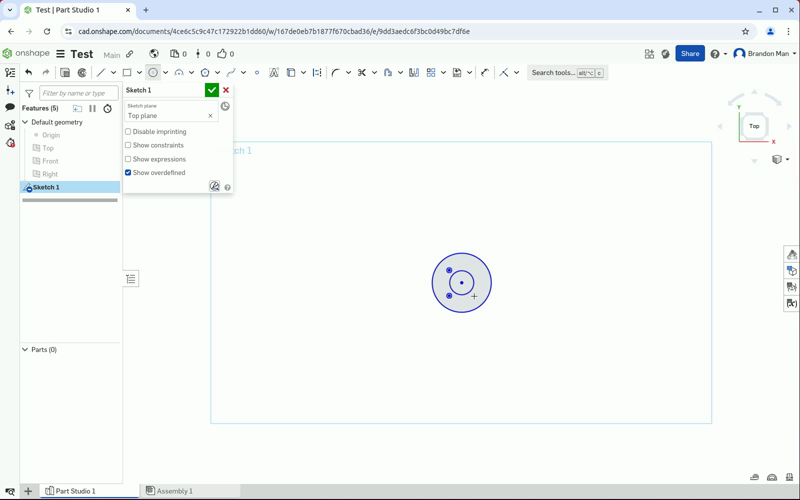
mouse_move(476, 295)
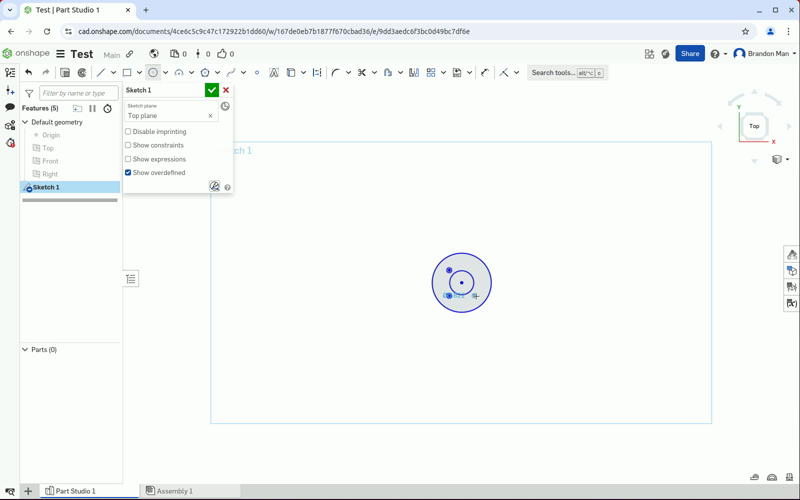
scroll(6)
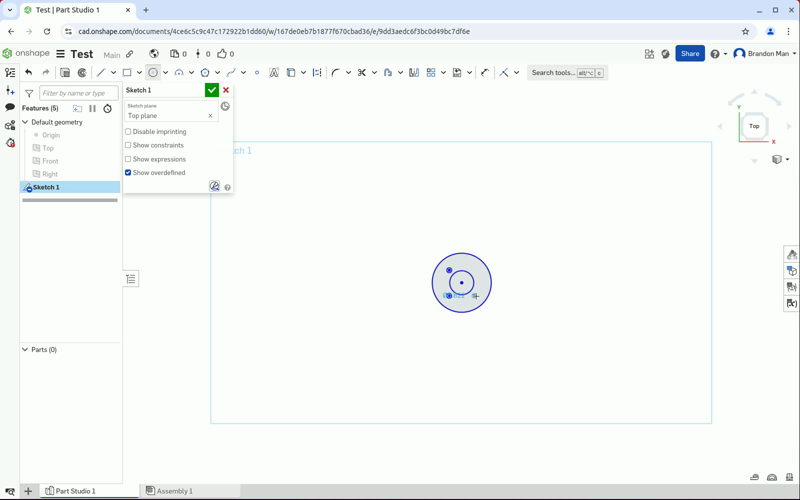
scroll(6)
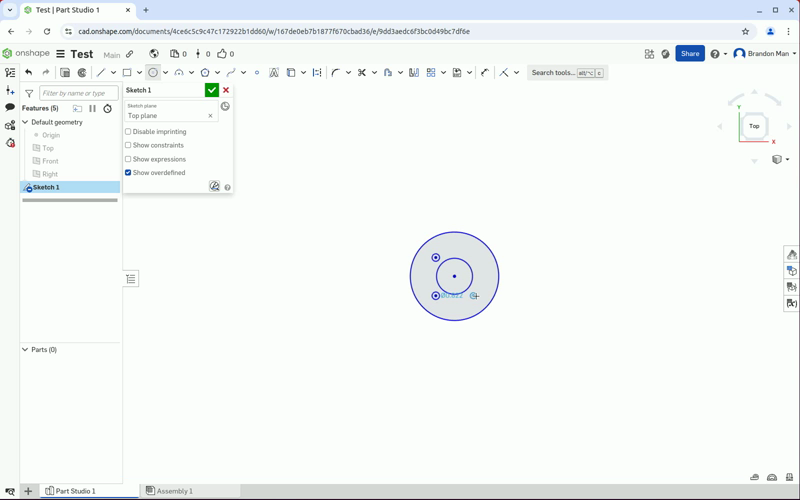
scroll(6)
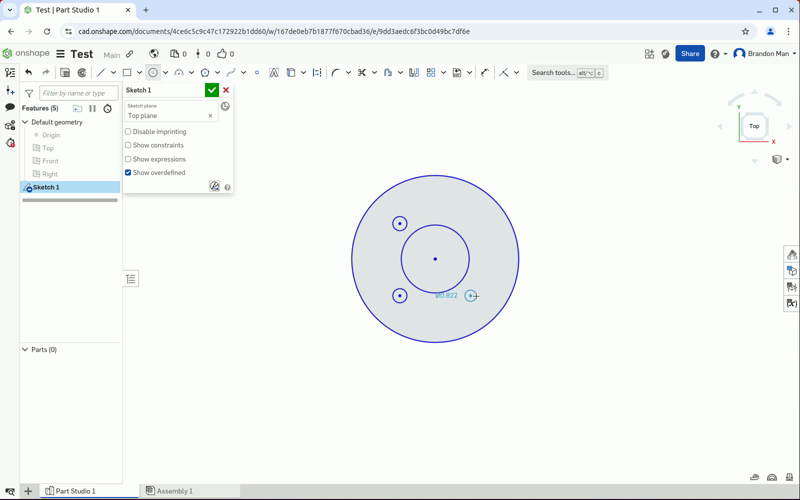
scroll(6)
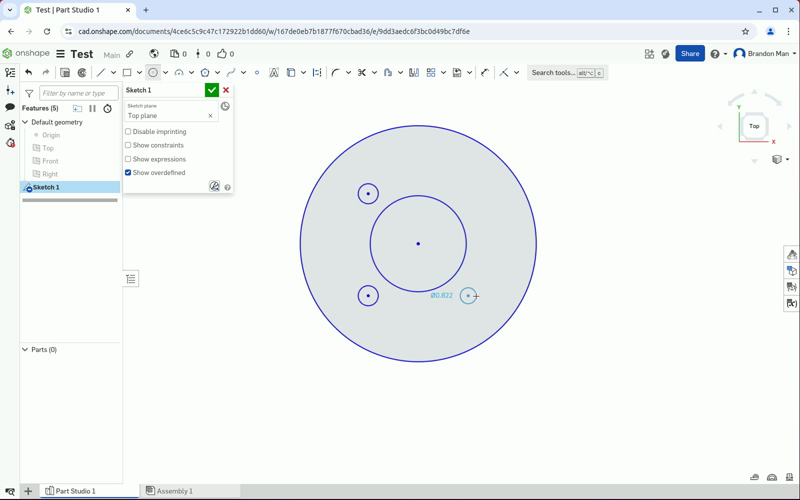
scroll(6)
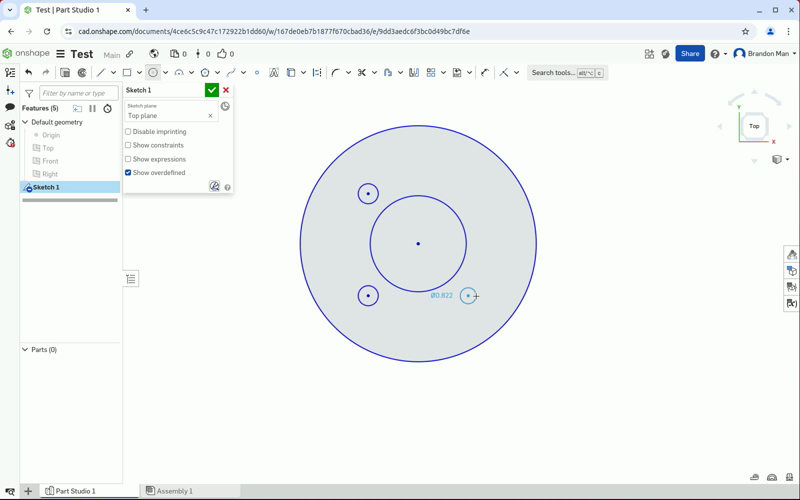
scroll(6)
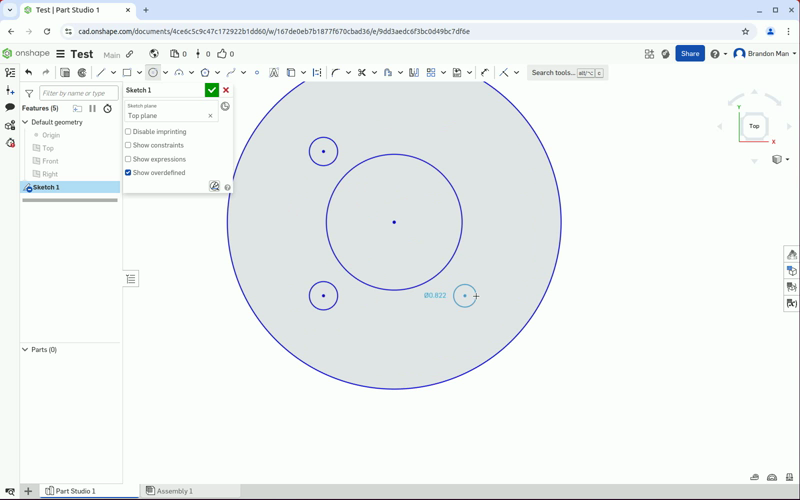
scroll(6)
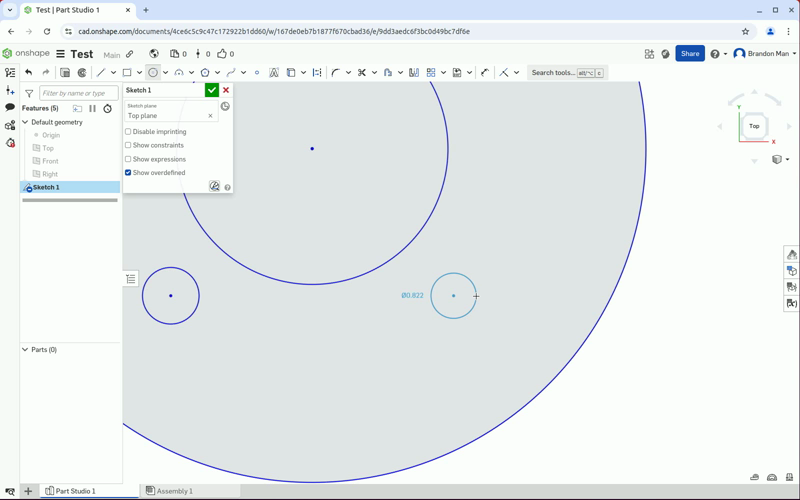
click(476, 295)
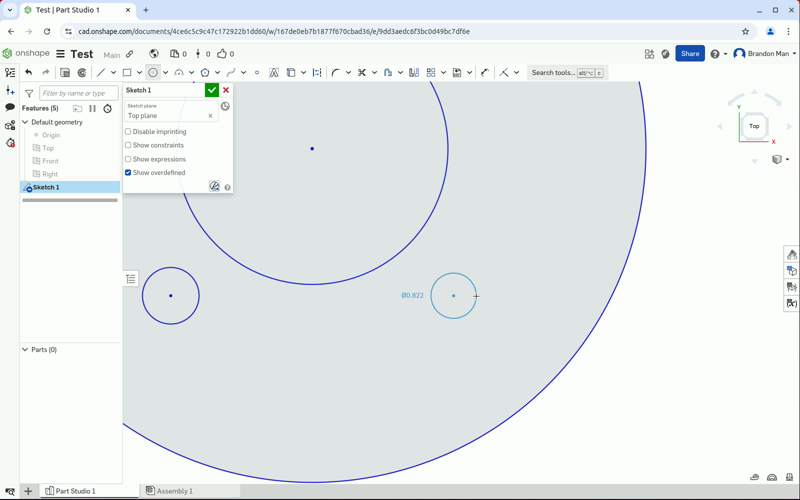
scroll(-6)
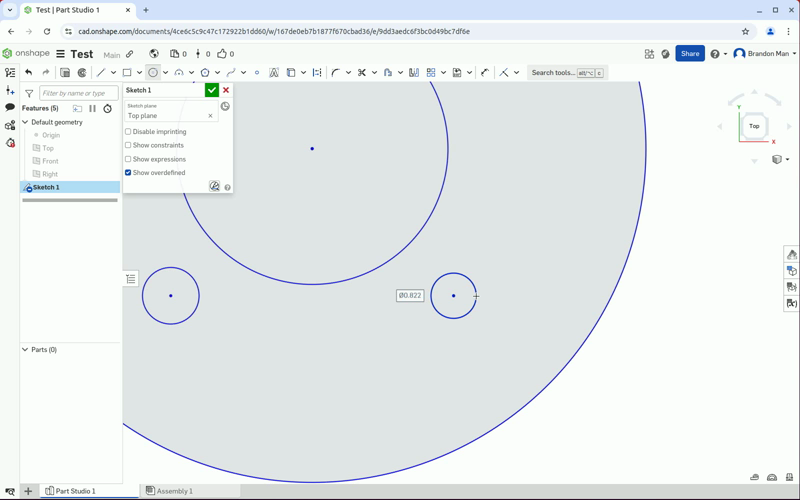
scroll(-6)
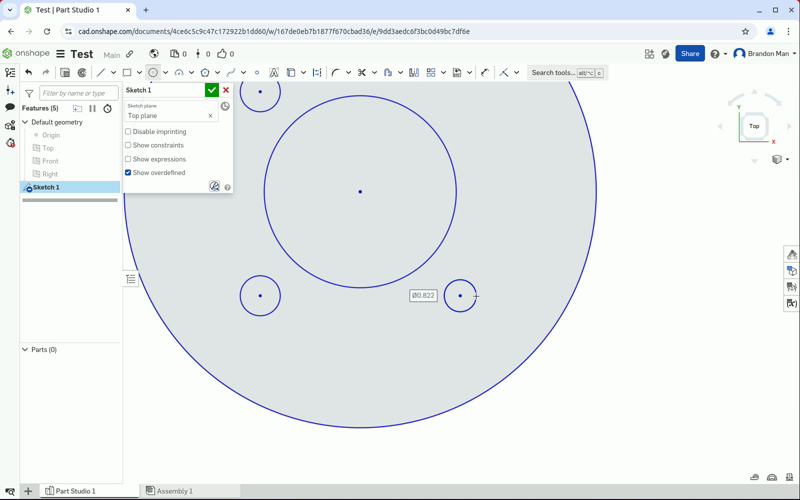
scroll(-6)
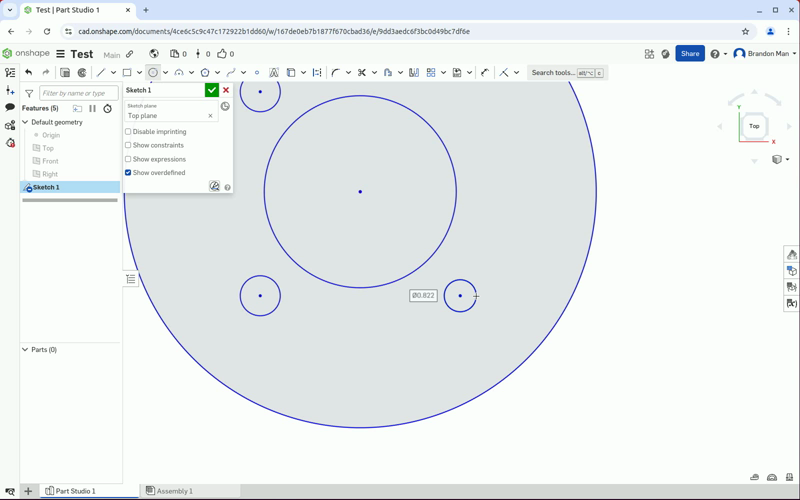
scroll(-6)
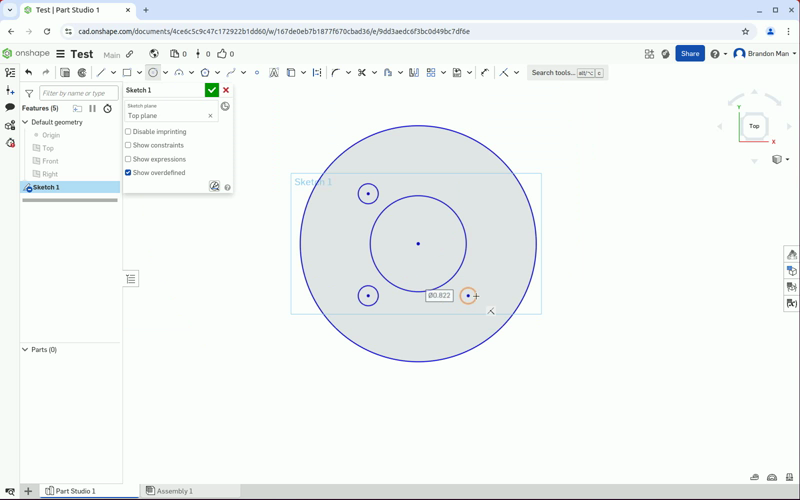
scroll(-6)
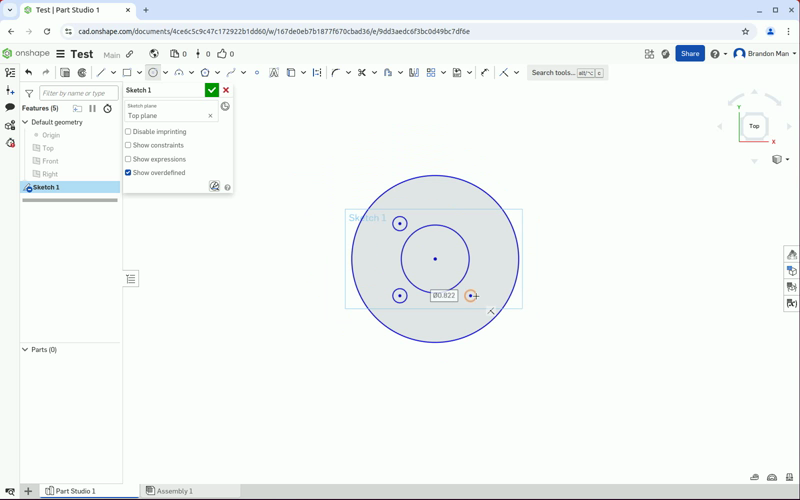
scroll(-6)
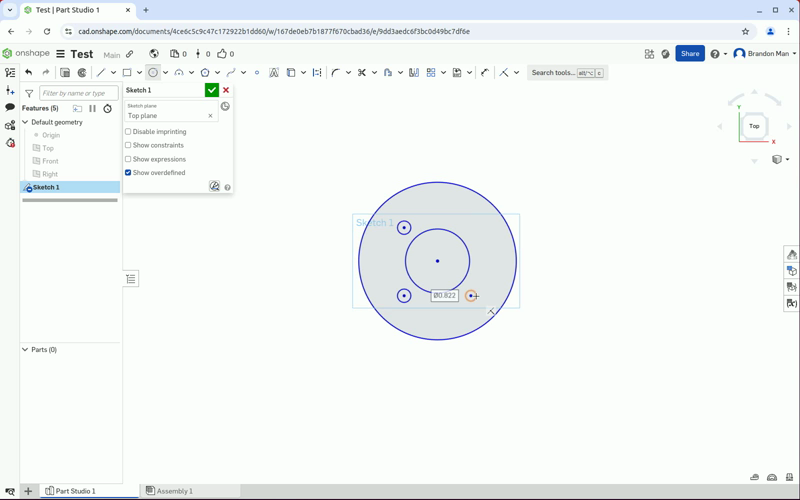
scroll(-6)
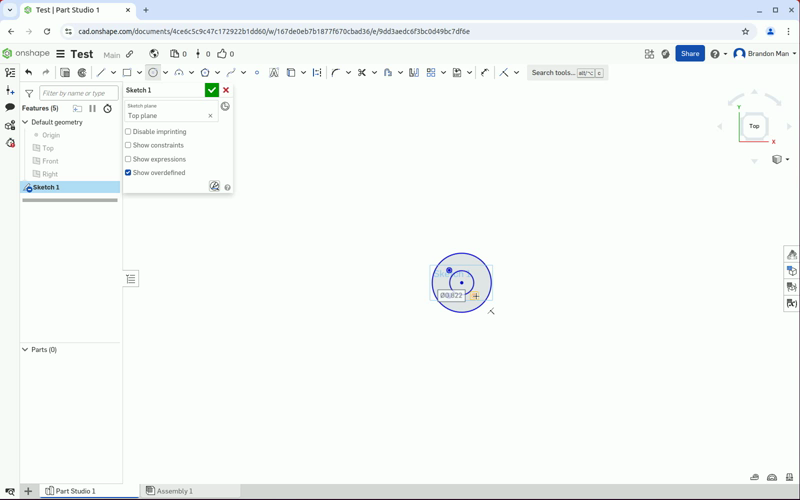
key(esc)
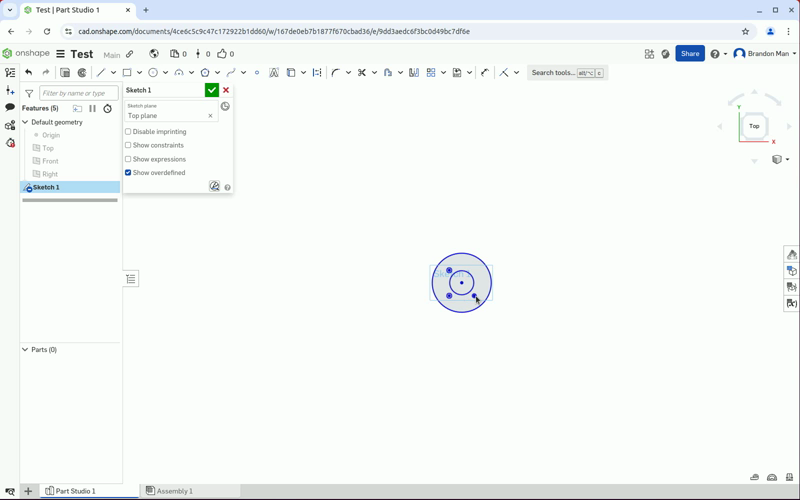
key(c)
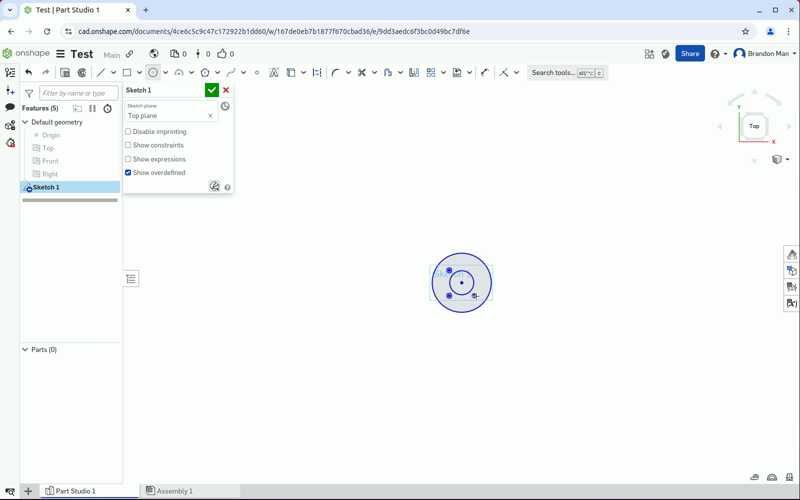
key_down(shift)
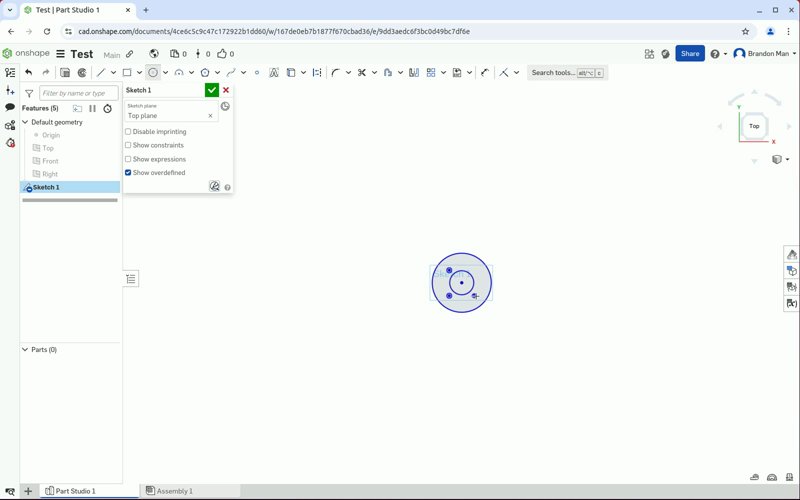
mouse_move(474, 270)
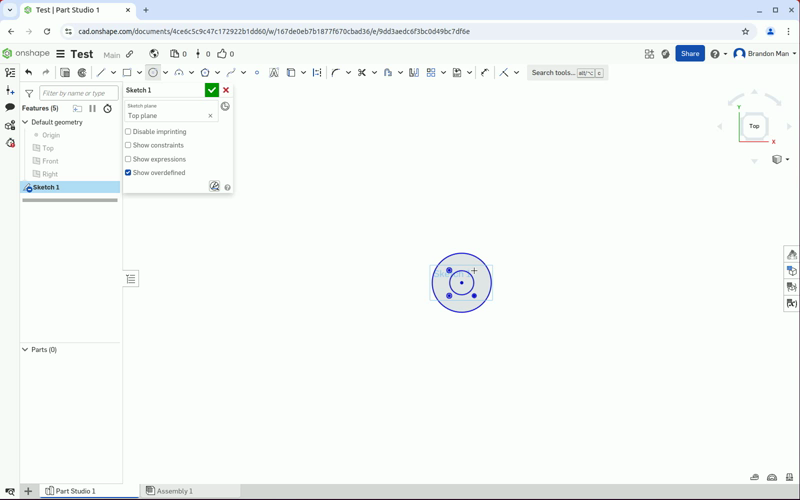
click(474, 270)
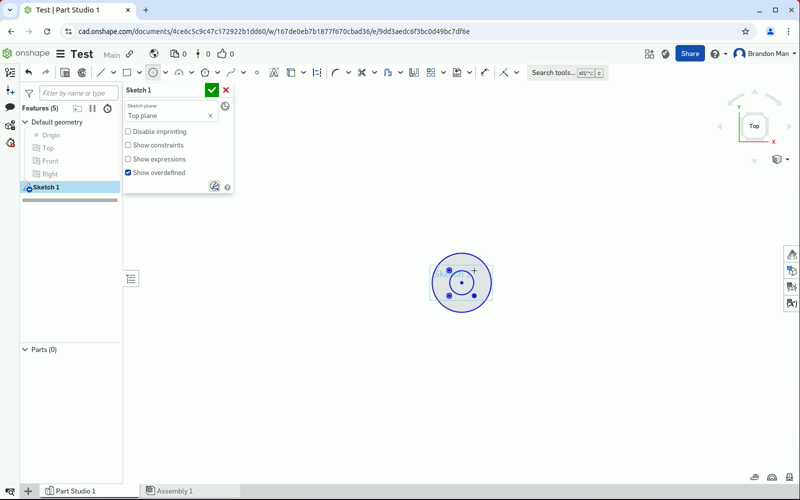
key_up(shift)
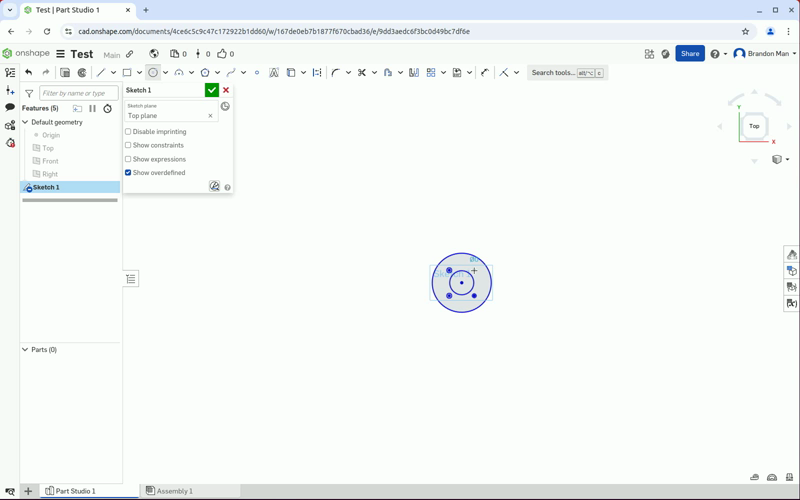
mouse_move(476, 270)
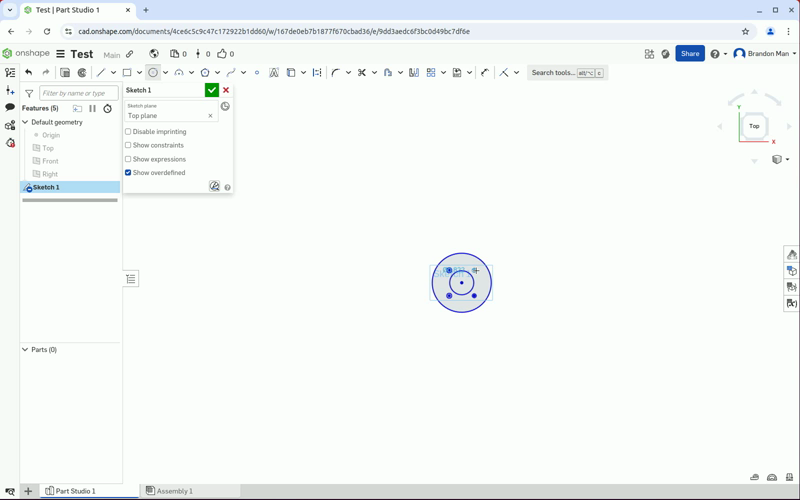
scroll(6)
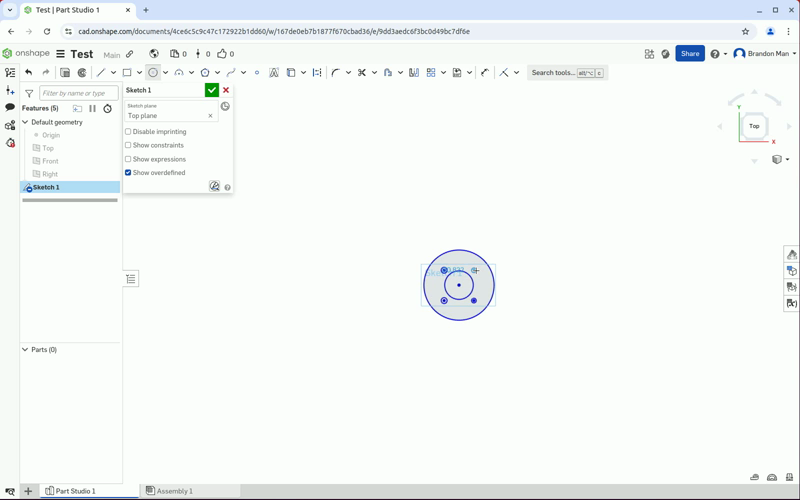
scroll(6)
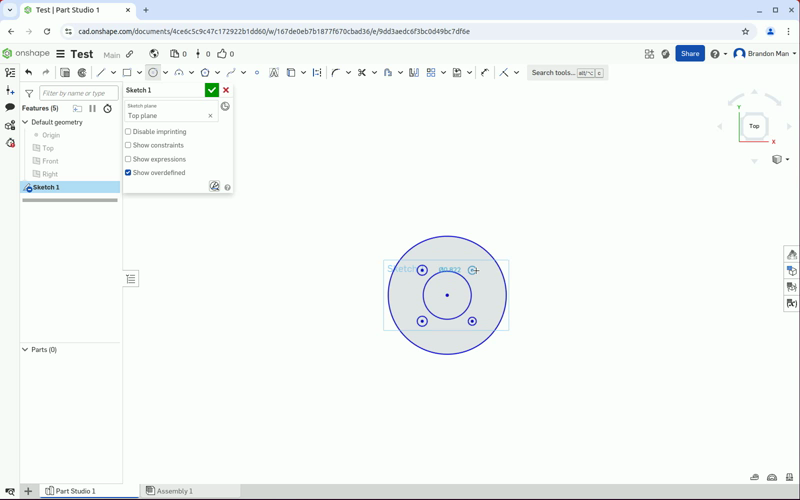
scroll(6)
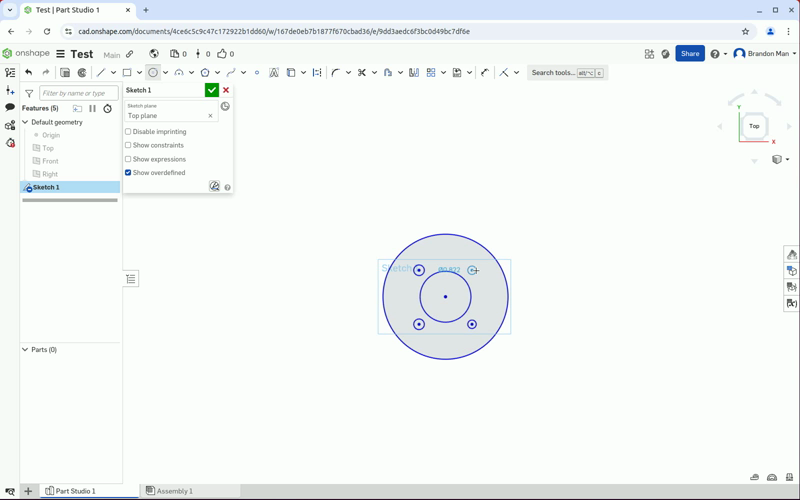
scroll(6)
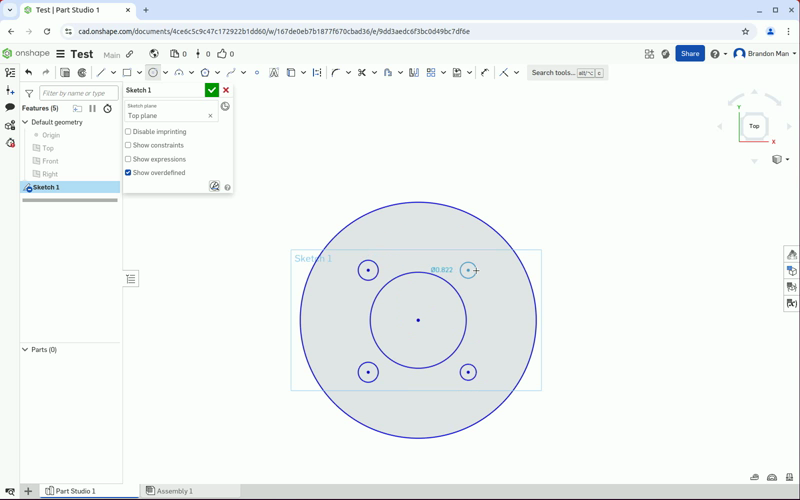
scroll(6)
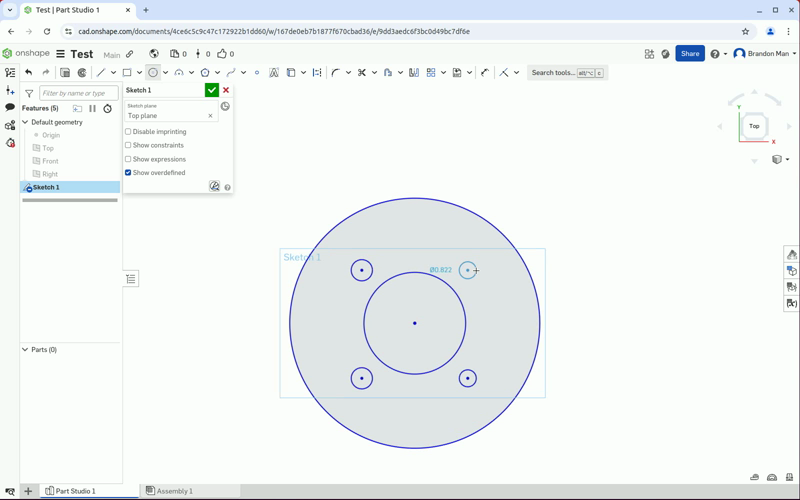
scroll(6)
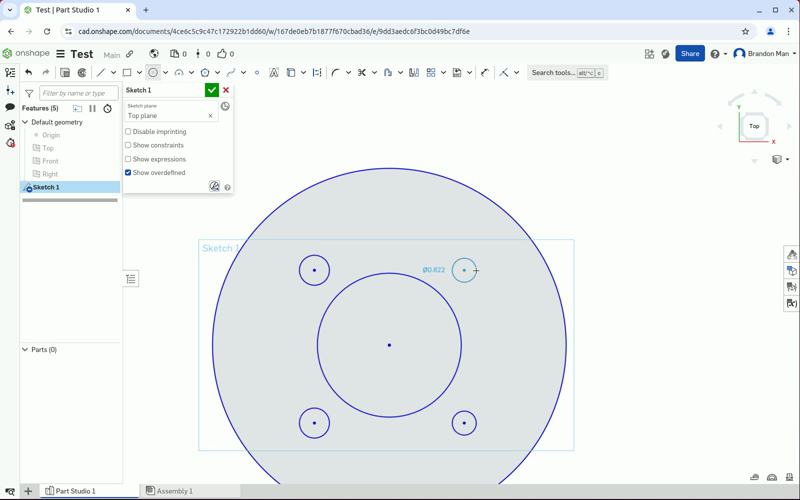
scroll(6)
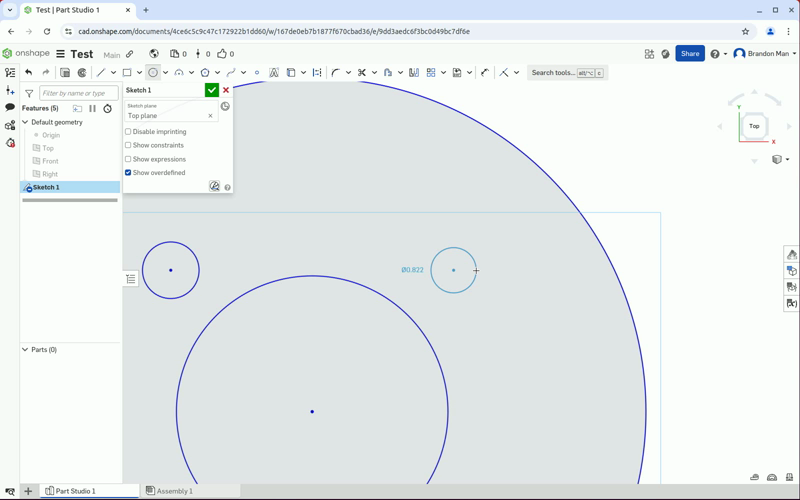
click(476, 270)
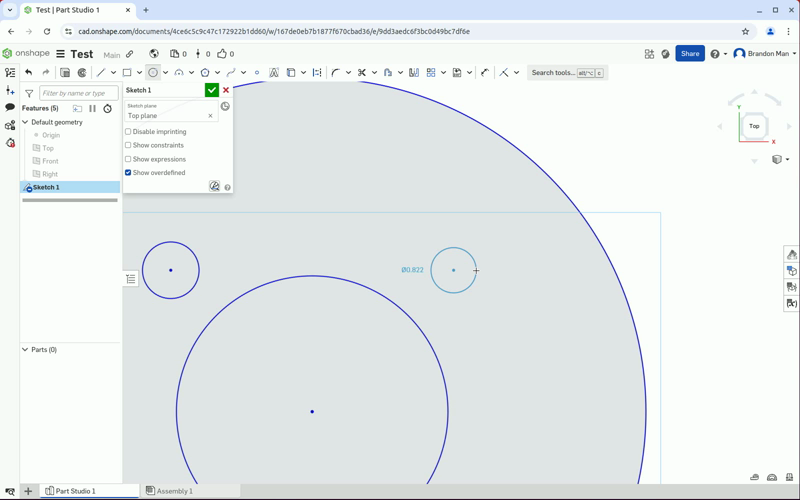
scroll(-6)
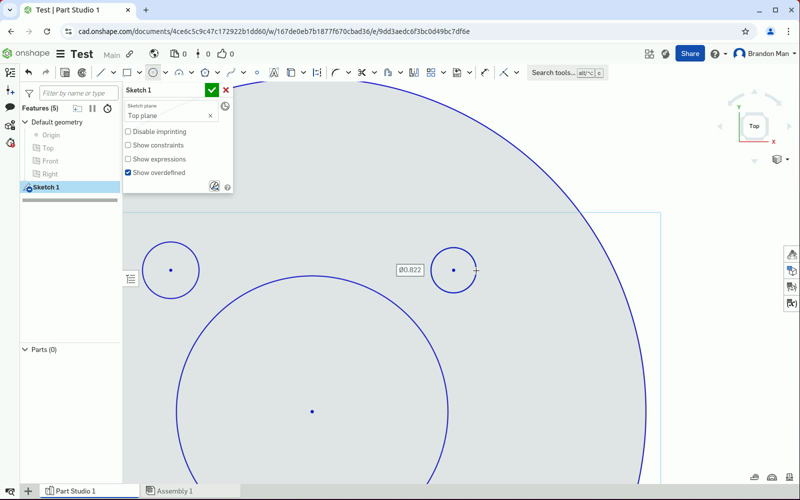
scroll(-6)
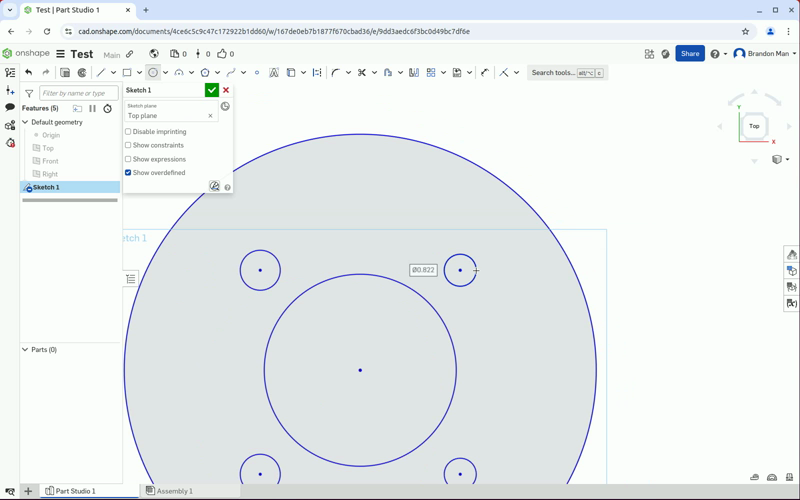
scroll(-6)
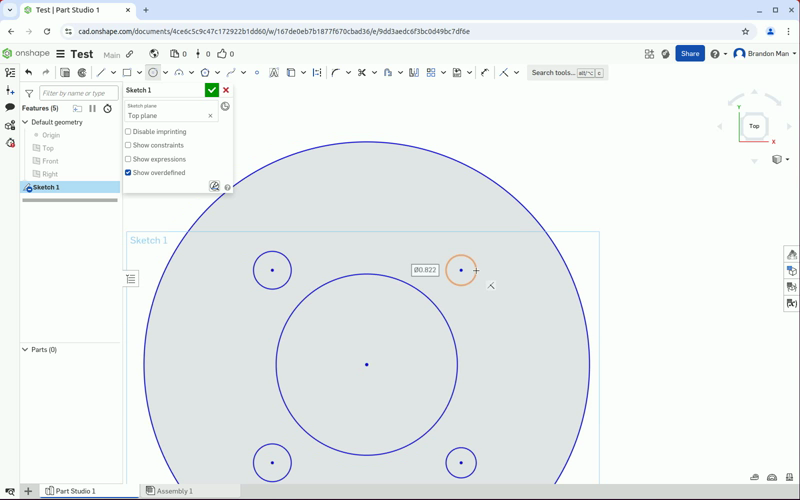
scroll(-6)
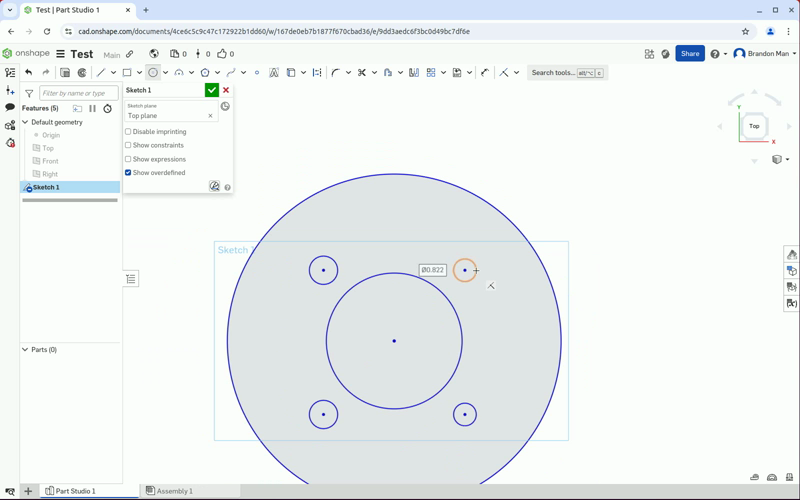
scroll(-6)
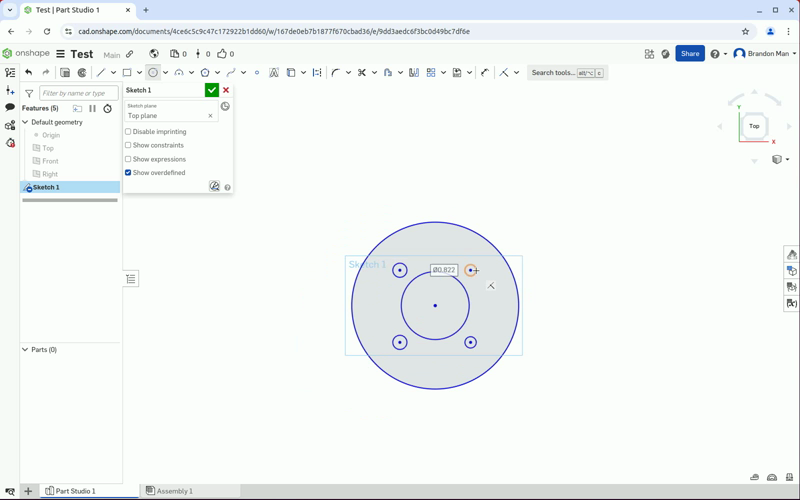
scroll(-6)
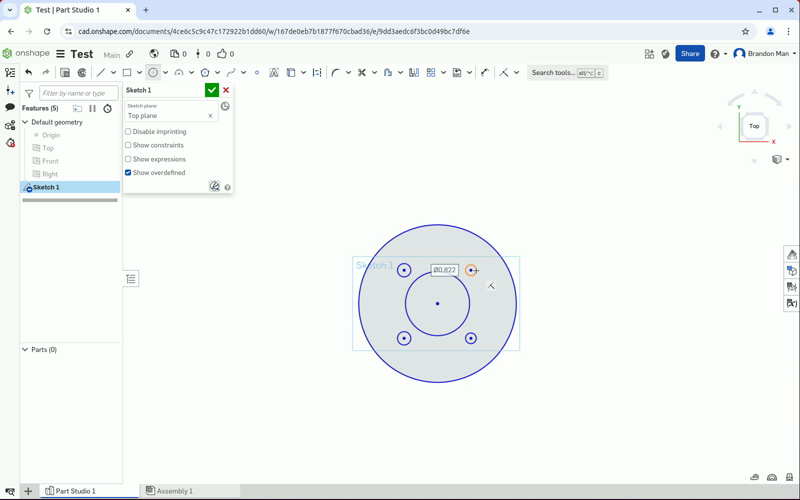
scroll(-6)
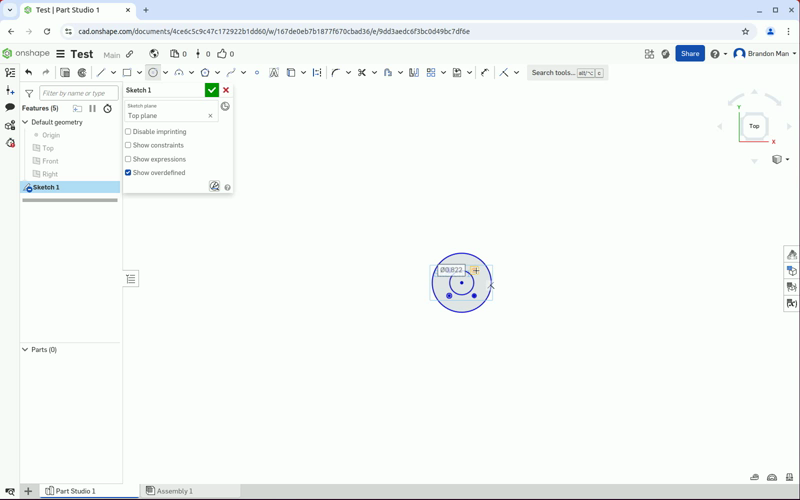
key(esc)
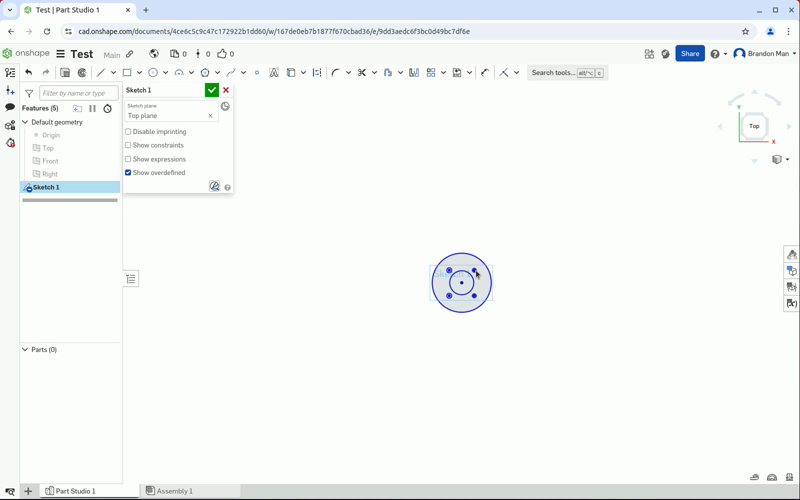
mouse_move(441, 277)
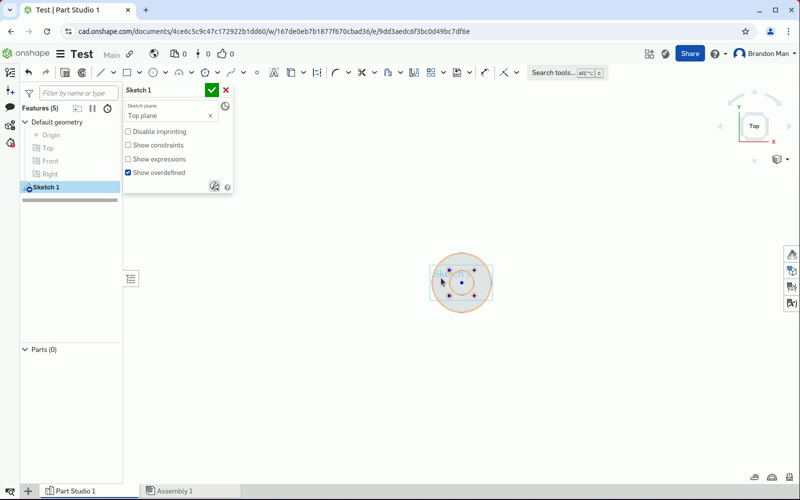
click(441, 277)
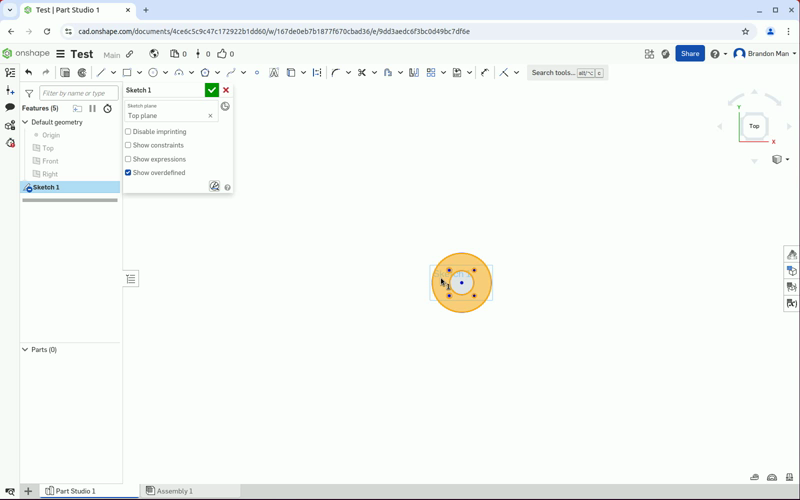
mouse_move(73, 352)
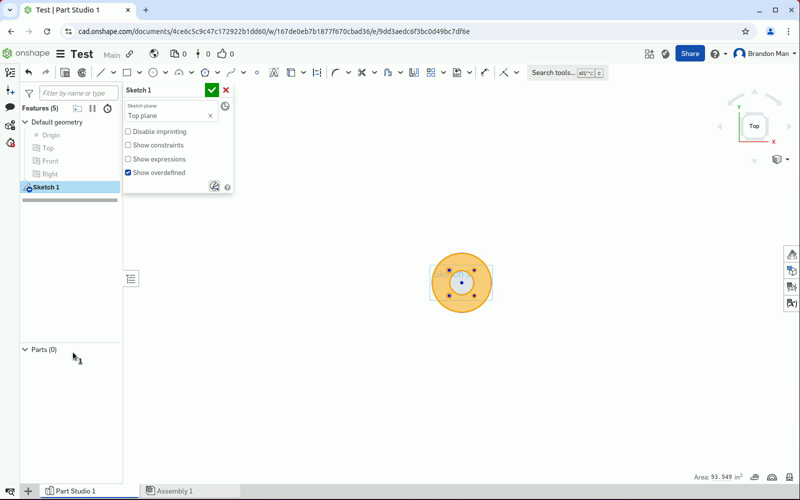
key(shift+y)
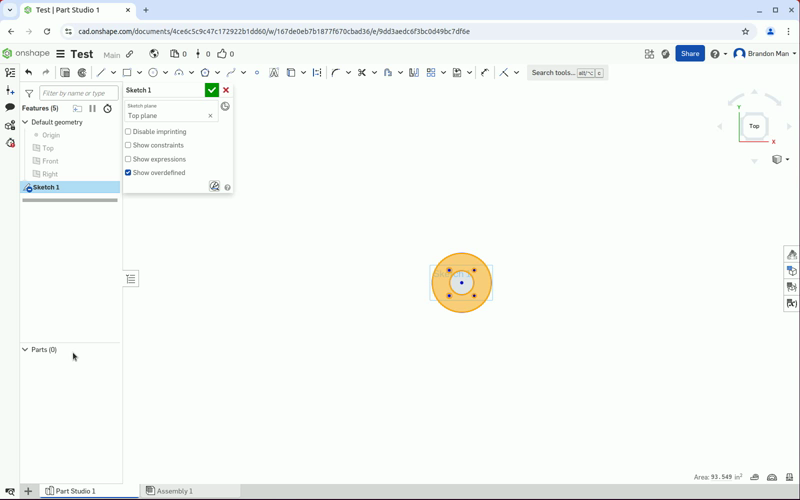
key(shift+e)
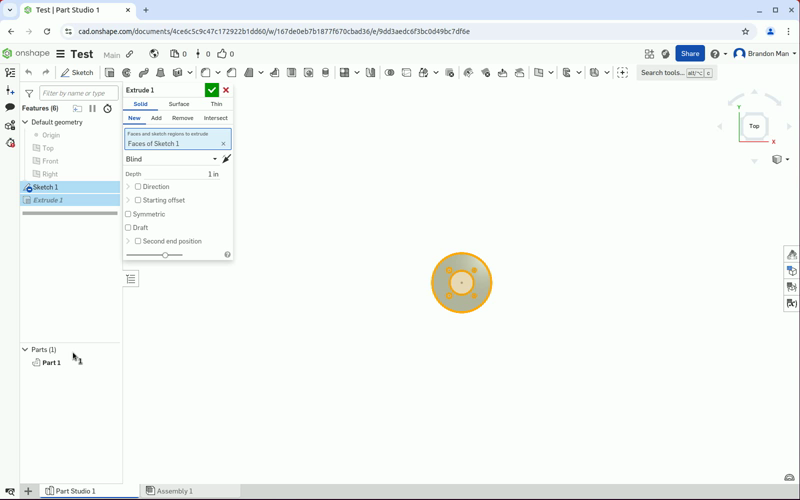
mouse_move(143, 106)
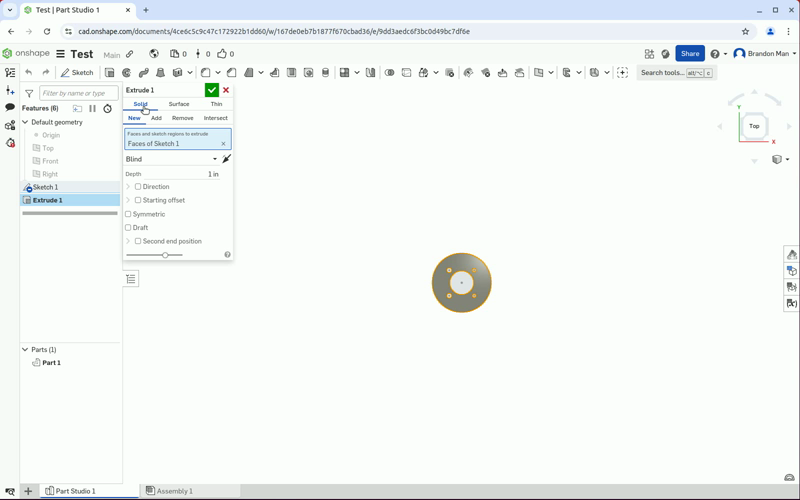
click(143, 106)
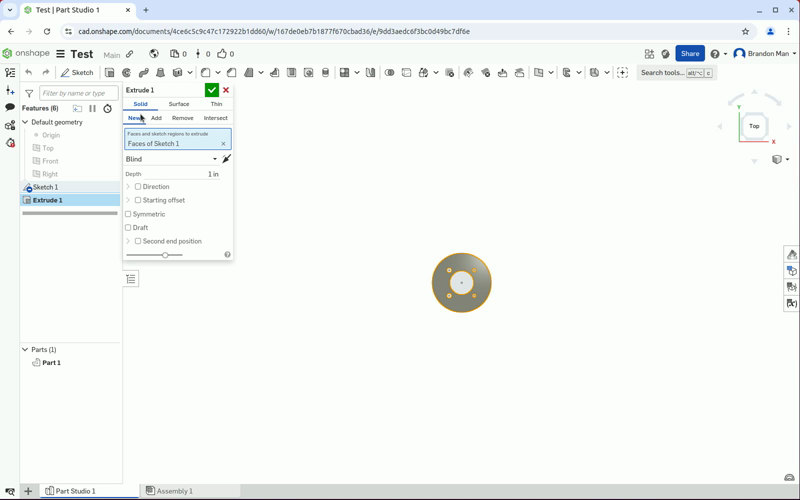
mouse_move(137, 120)
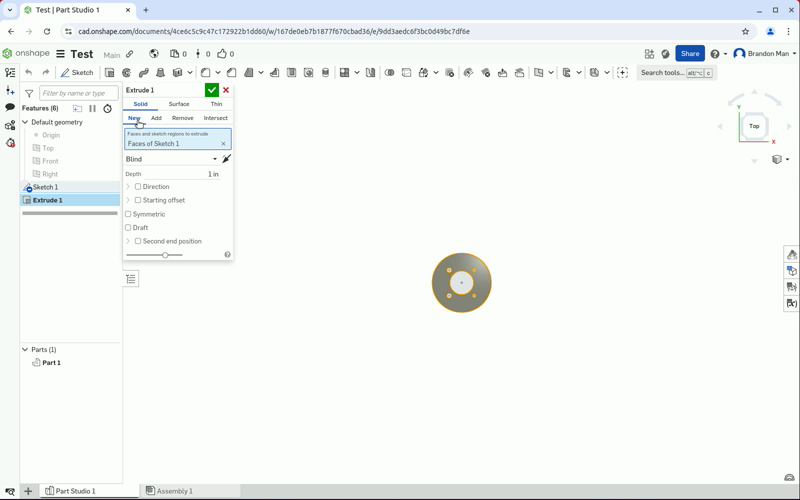
click(137, 120)
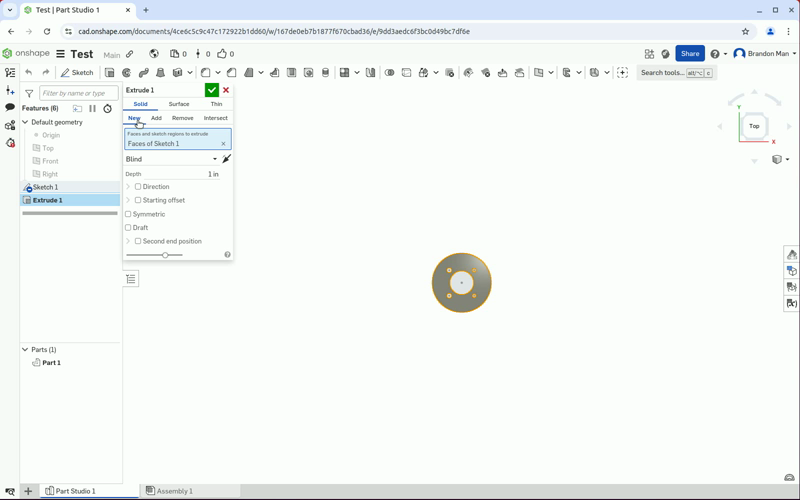
key(tab, 4)
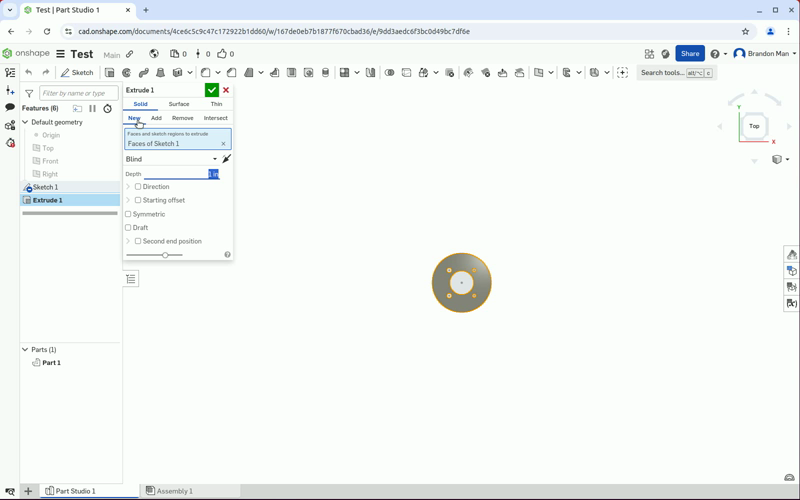
text(5.536)
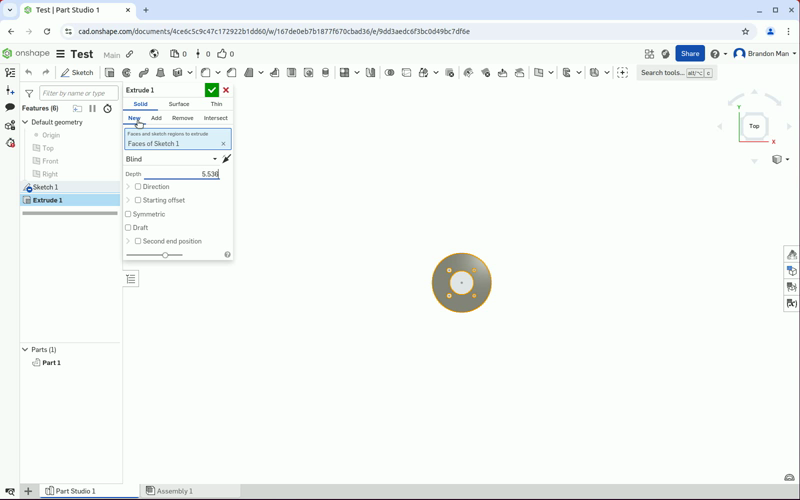
key(enter)
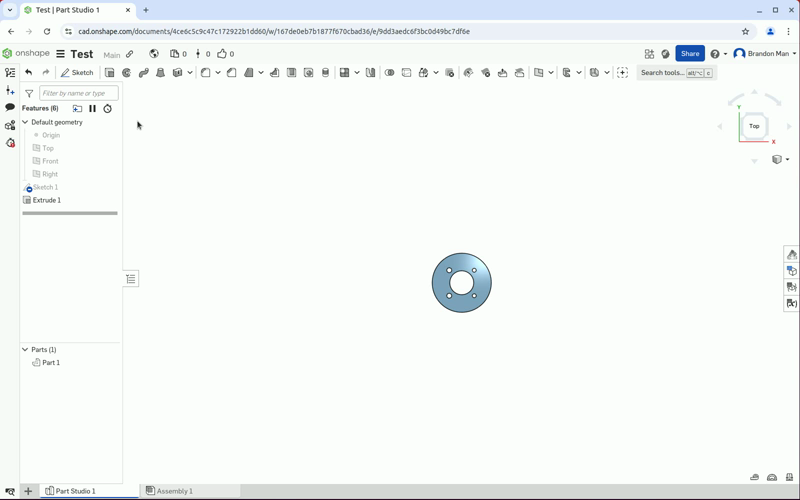
key(shift+h)
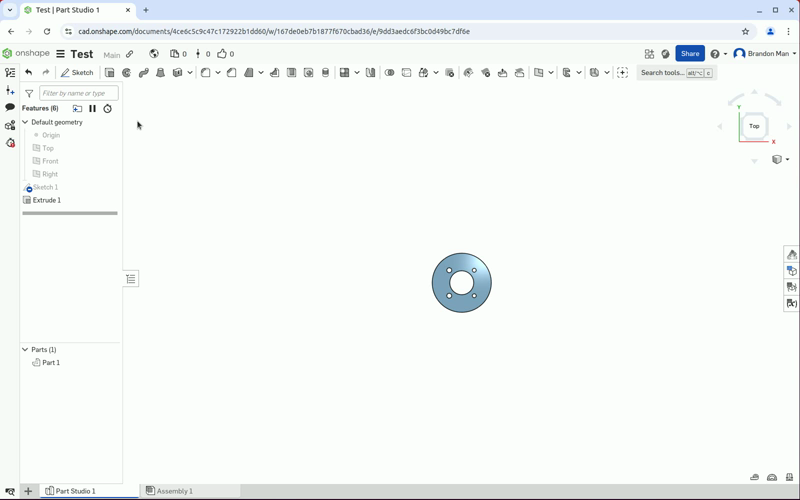
key(shift+h)
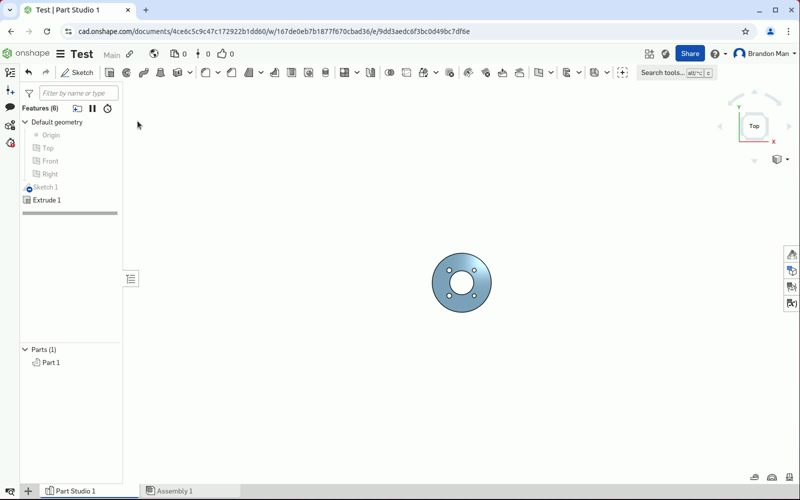
mouse_move(73, 189)
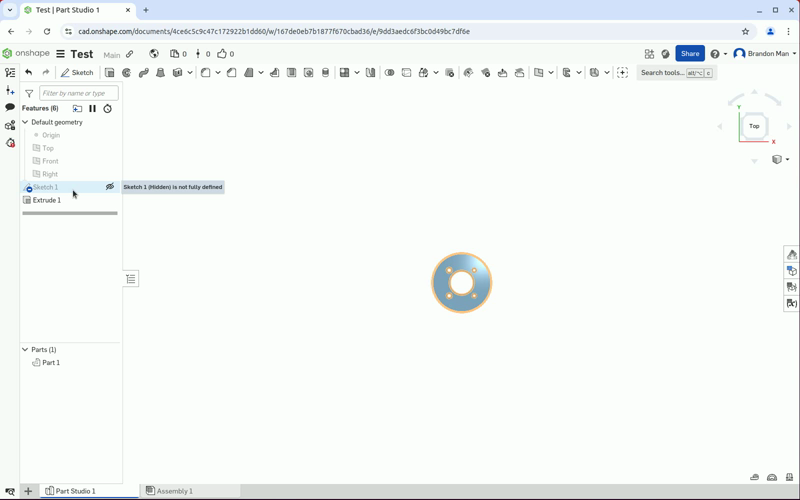
click(73, 189)
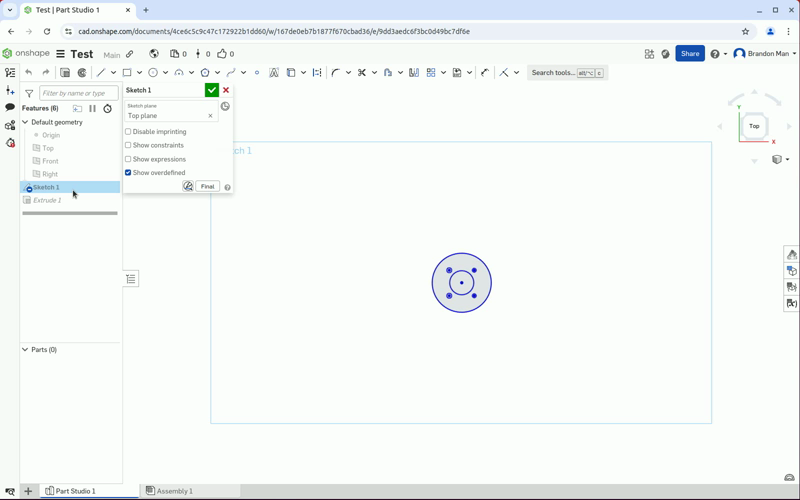
mouse_move(229, 92)
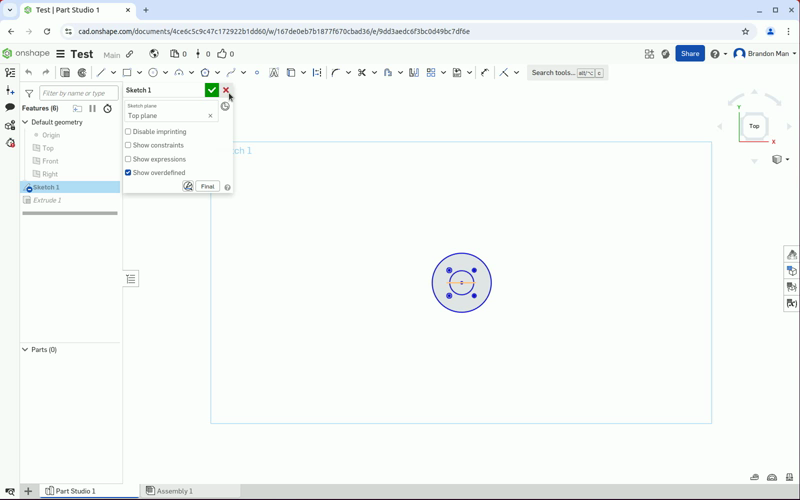
click(229, 92)
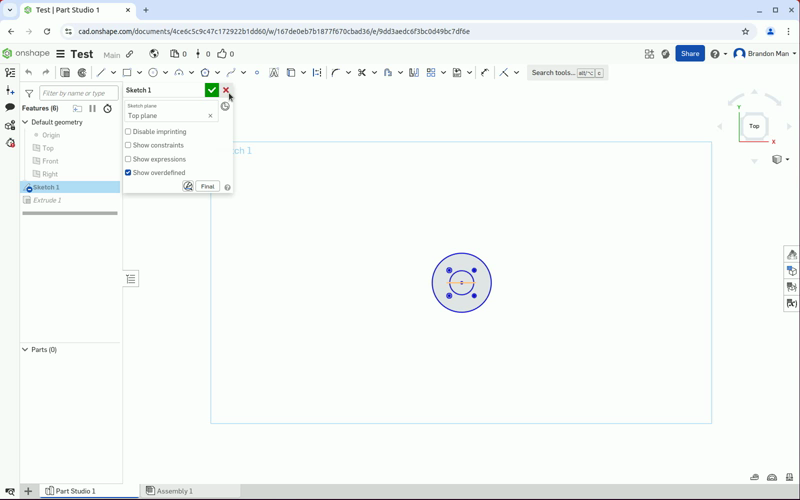
key(shift+s)
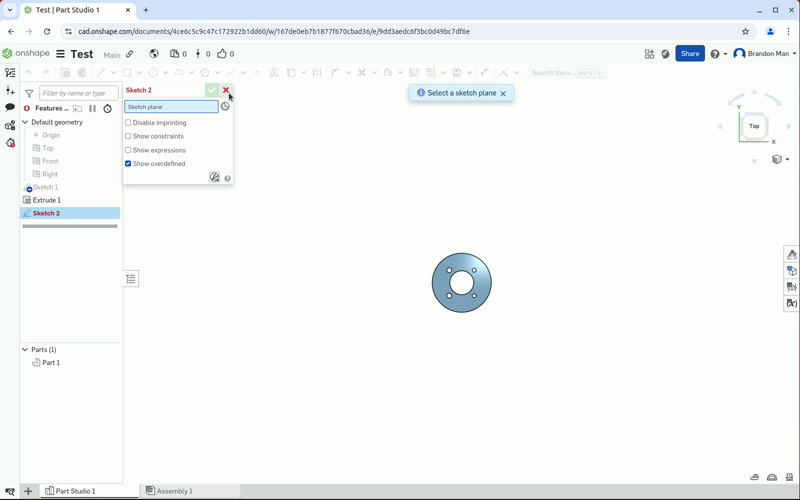
mouse_move(73, 150)
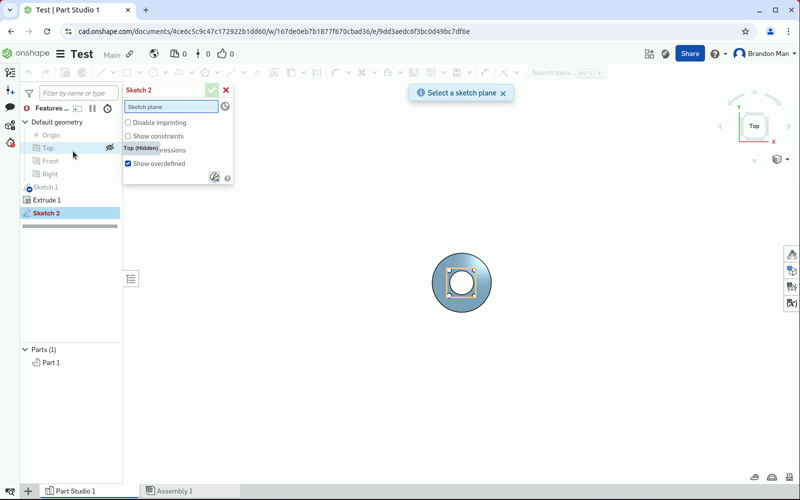
click(73, 150)
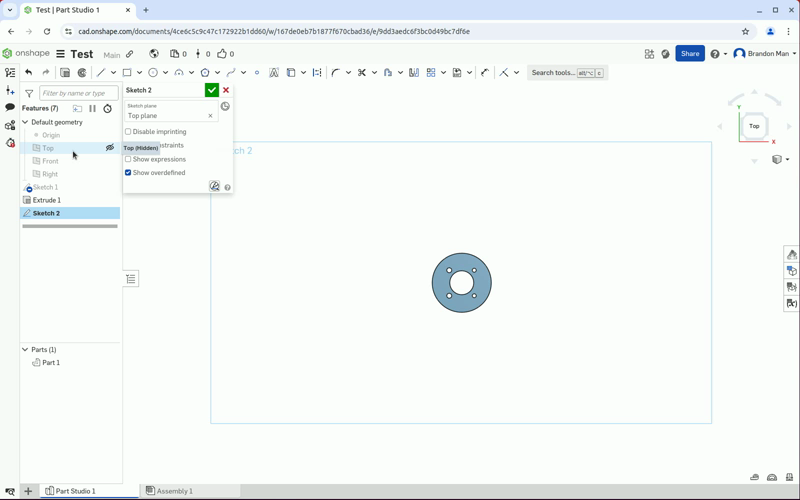
mouse_move(73, 352)
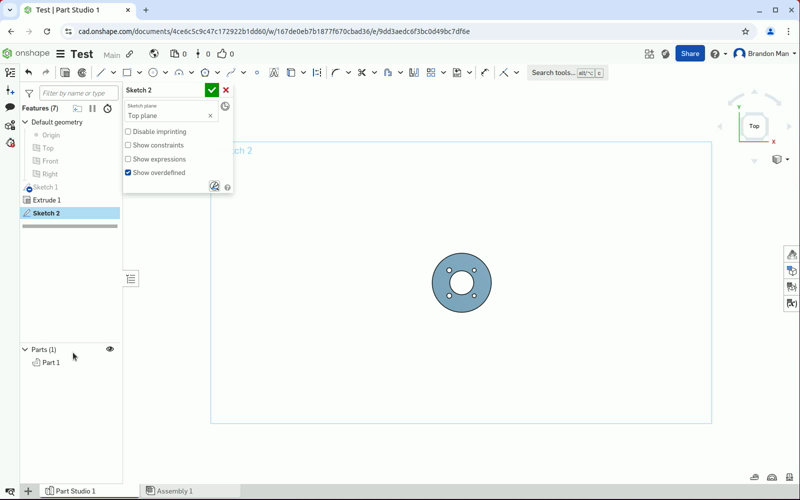
key(y)
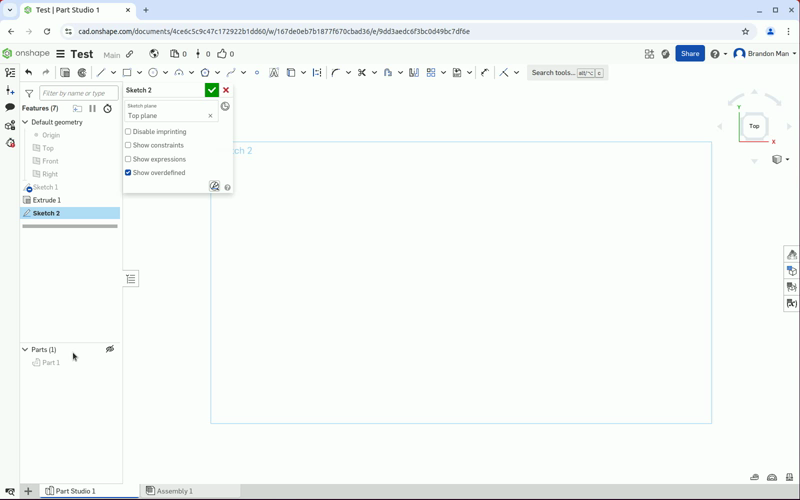
key(l)
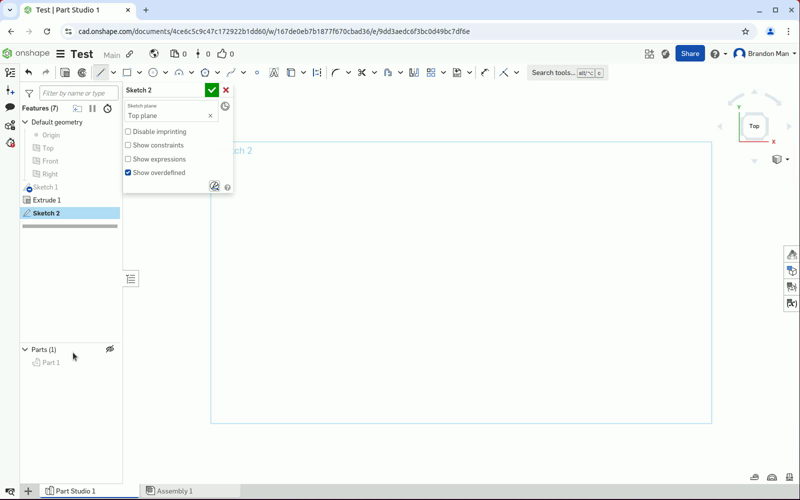
key_down(shift)
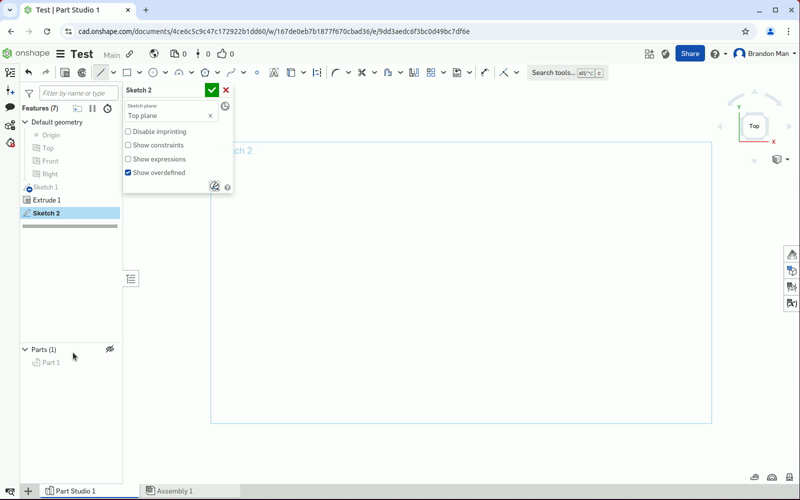
mouse_move(486, 295)
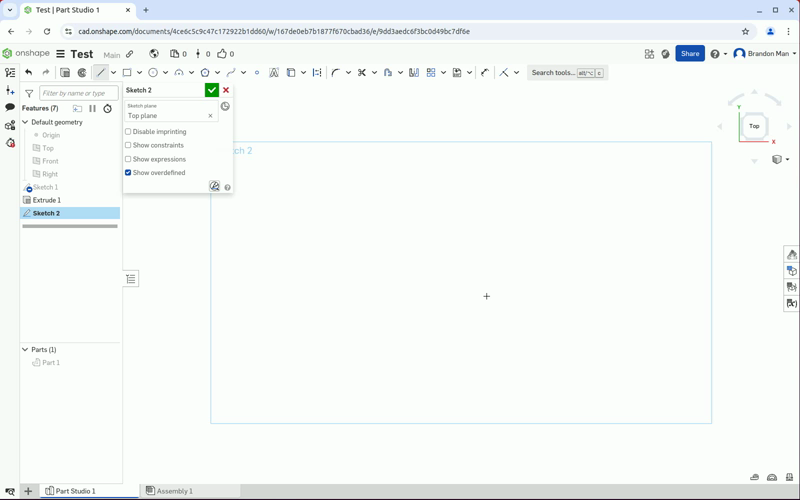
click(486, 295)
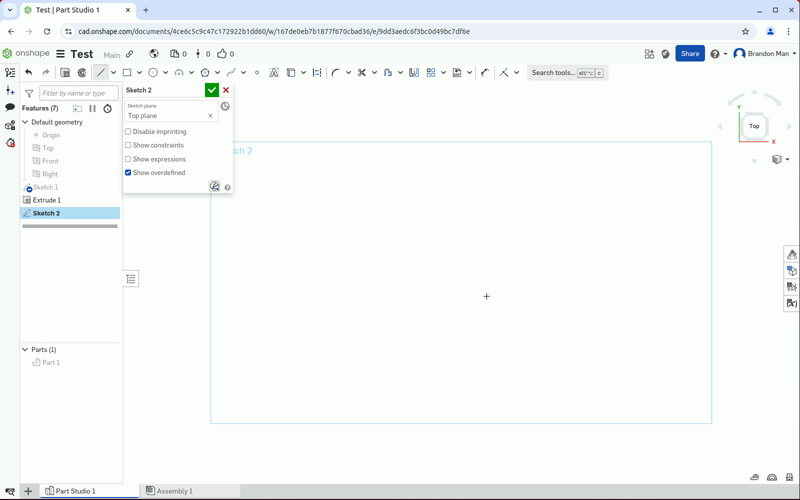
key_up(shift)
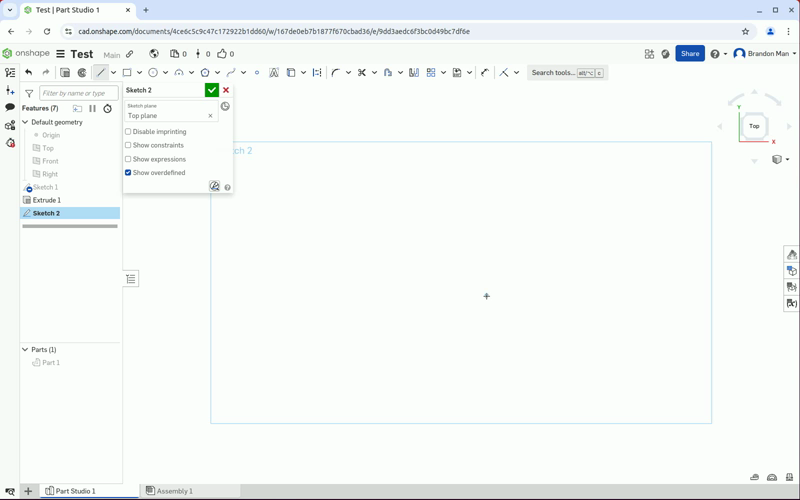
key_down(shift)
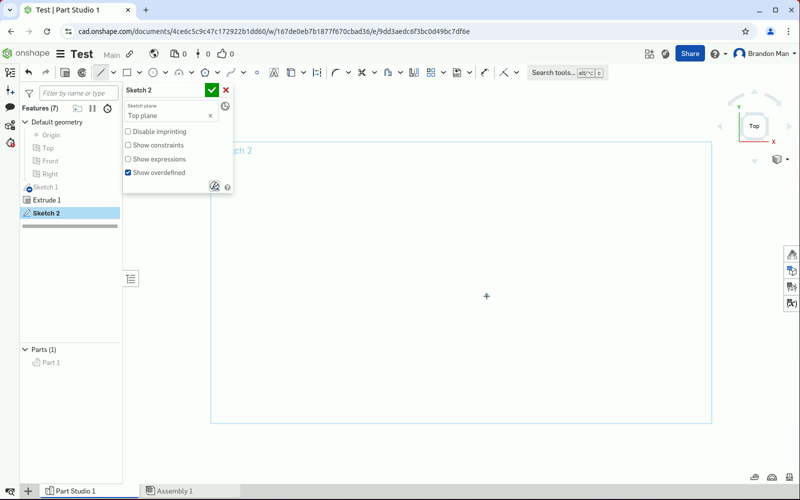
mouse_move(563, 293)
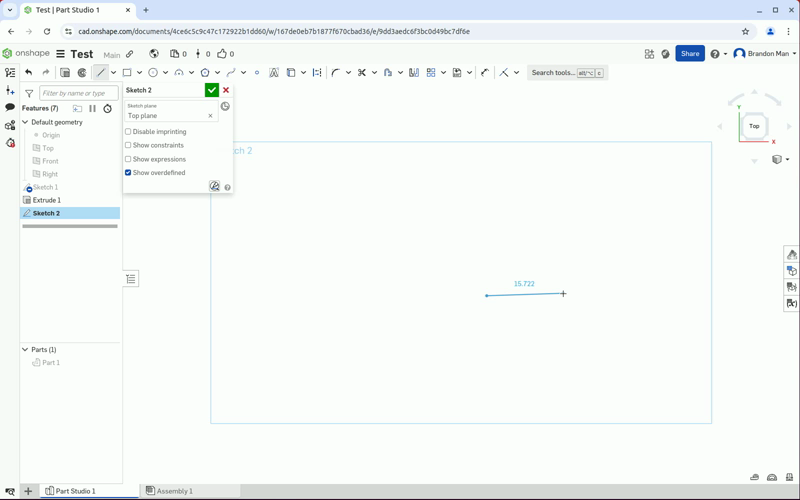
click(563, 293)
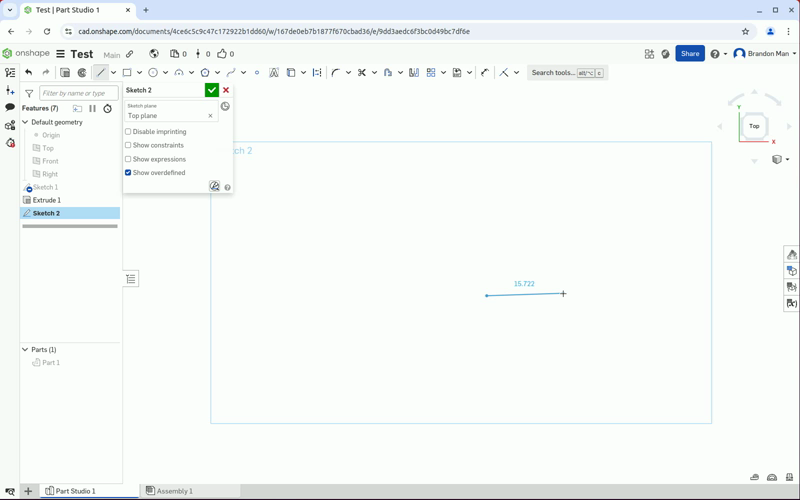
key_up(shift)
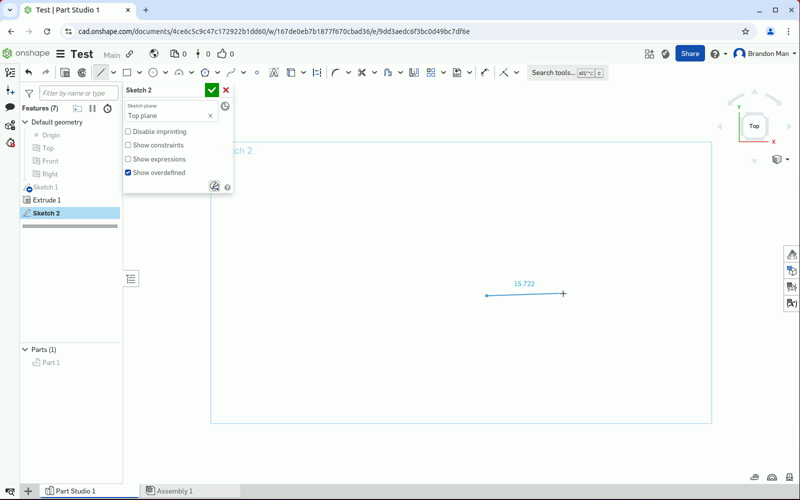
key(esc)
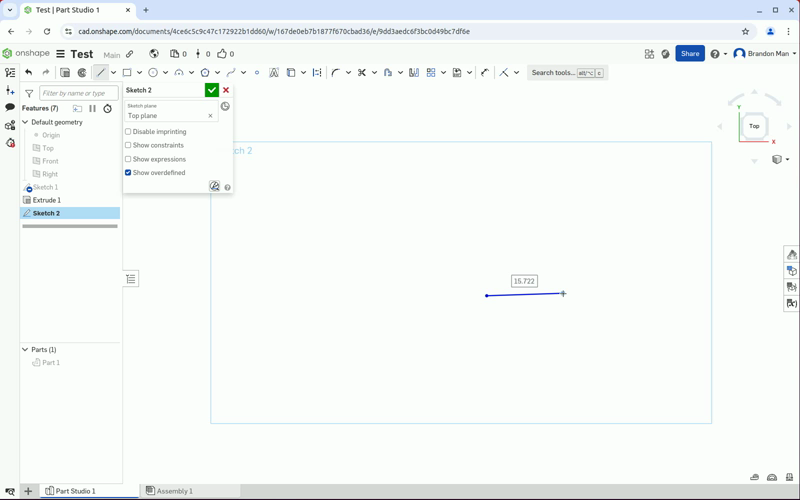
key(a)
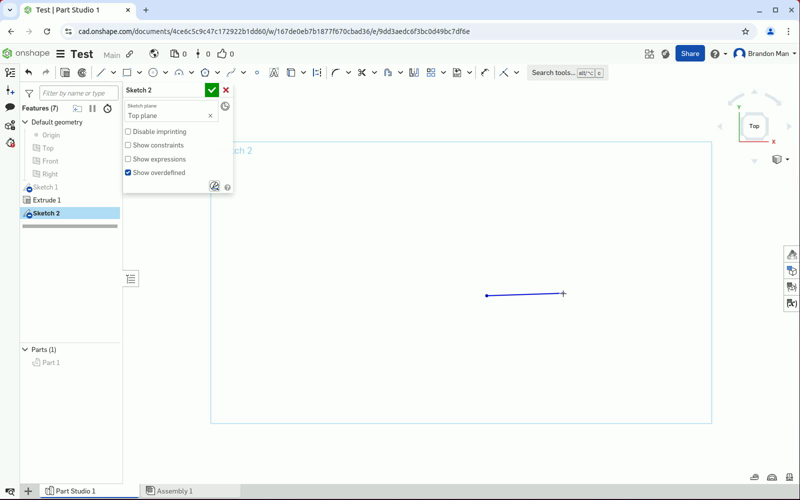
mouse_move(563, 293)
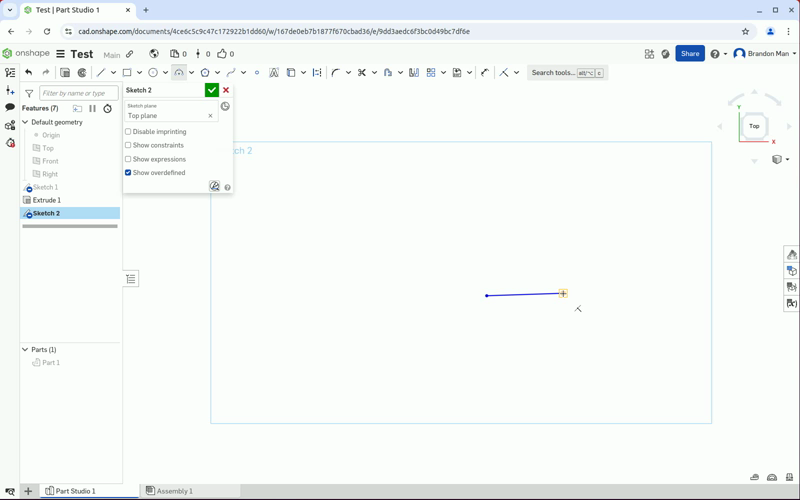
click(563, 293)
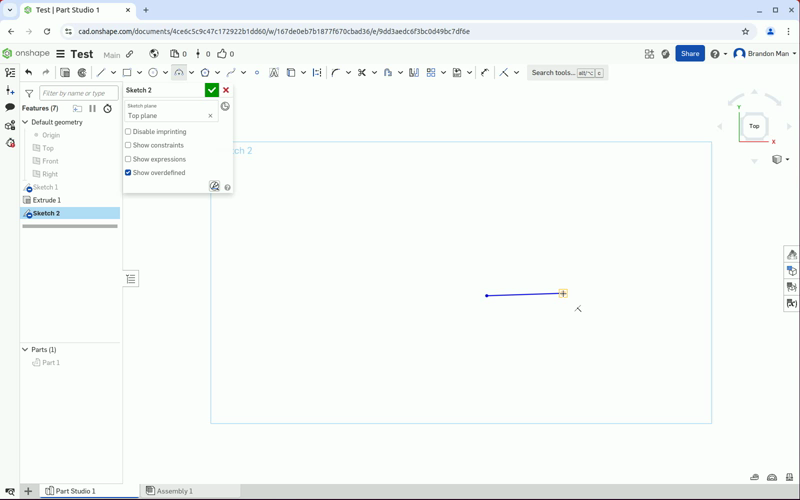
key_down(shift)
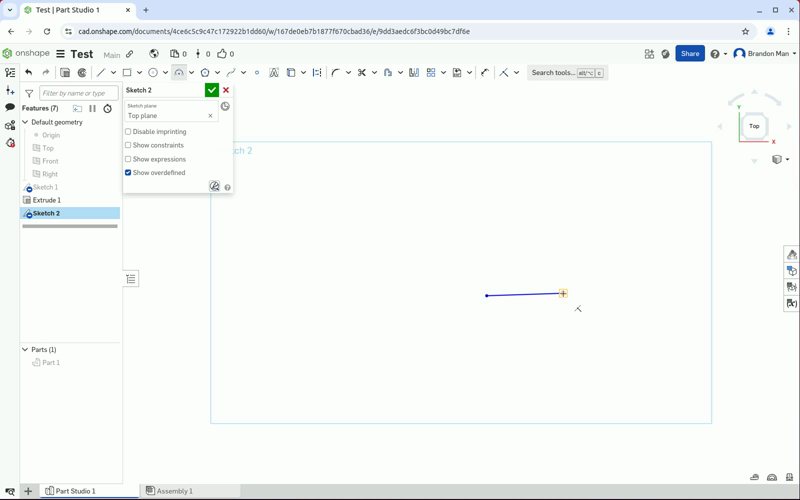
mouse_move(563, 273)
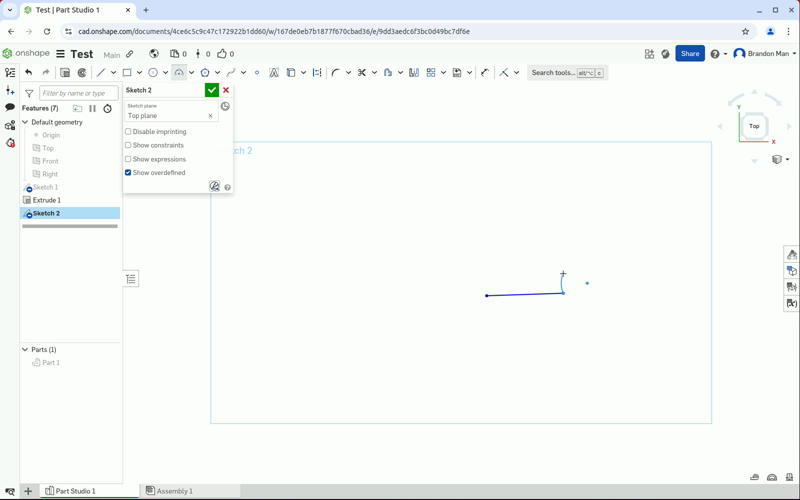
click(563, 273)
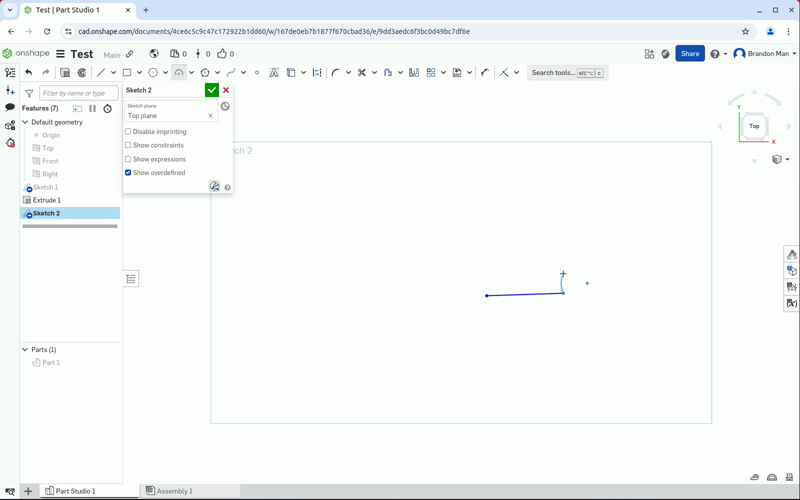
mouse_move(573, 282)
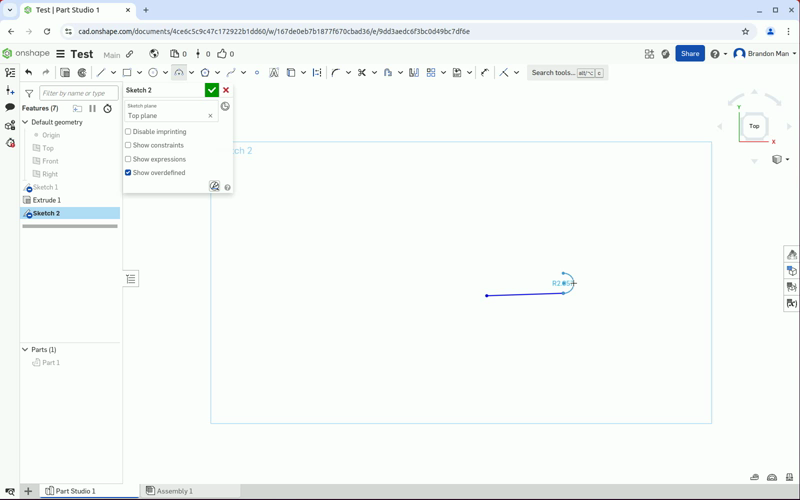
click(573, 282)
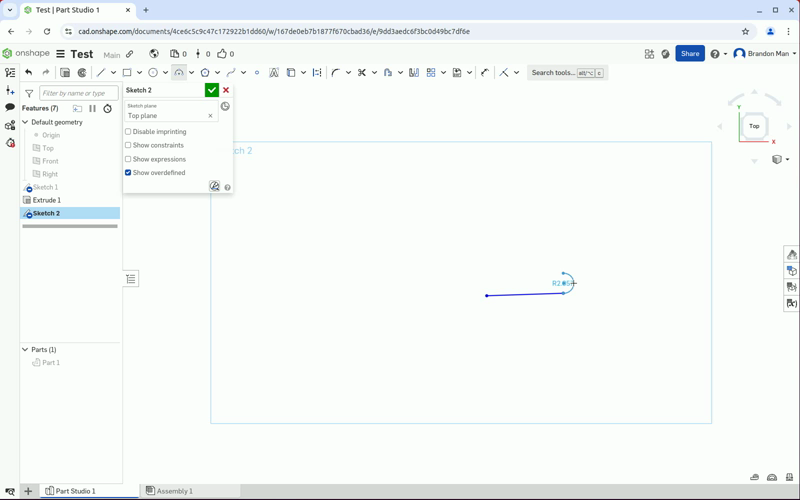
key_up(shift)
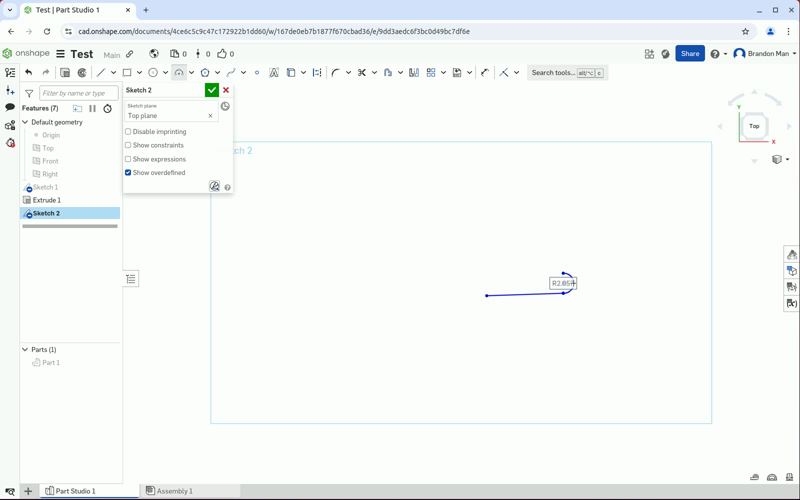
key(esc)
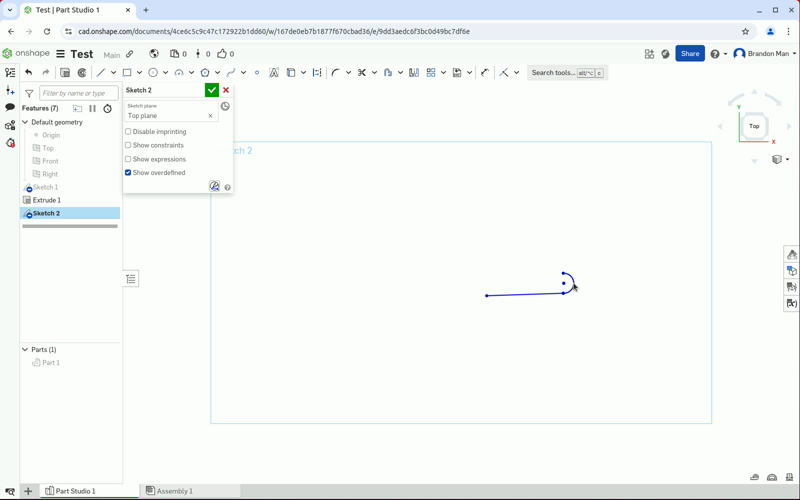
key(l)
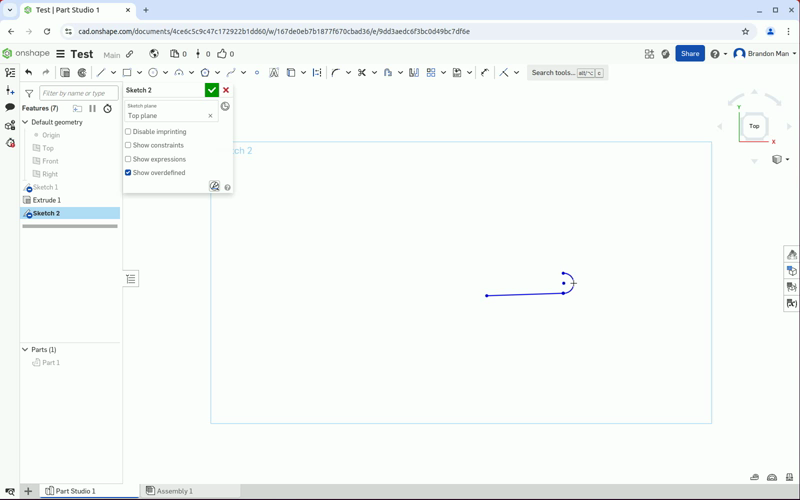
mouse_move(563, 273)
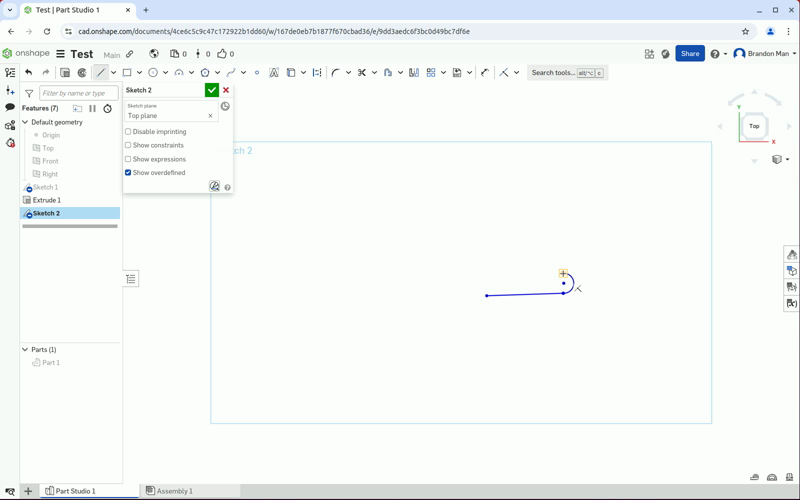
click(563, 273)
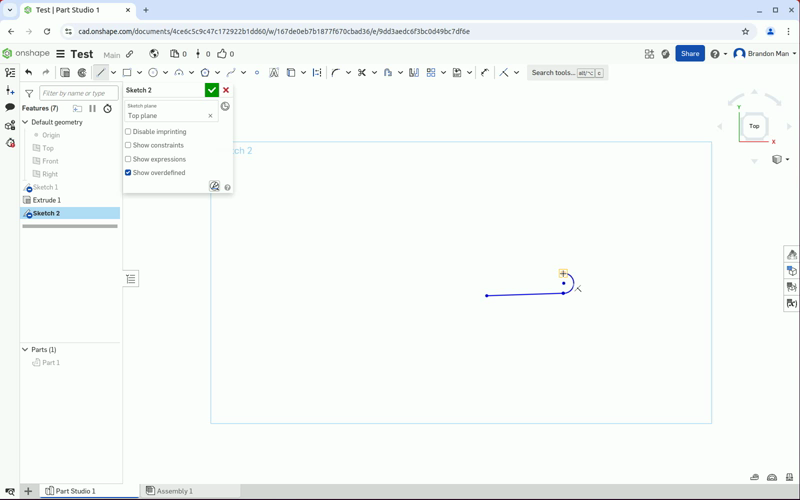
key_down(shift)
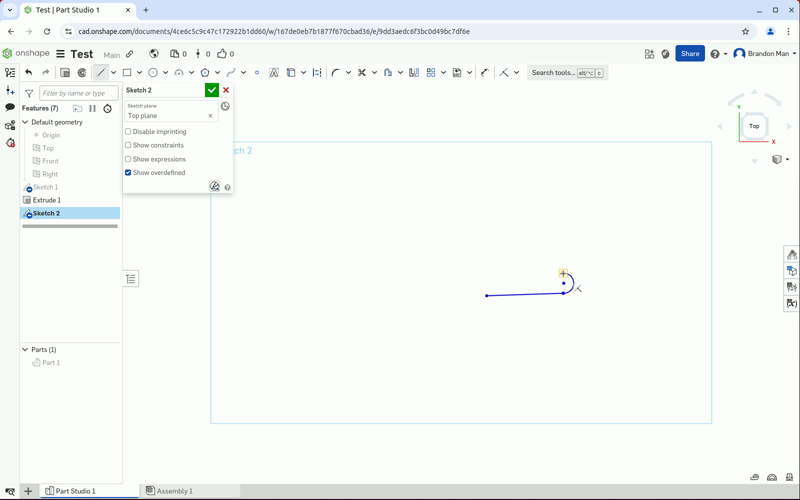
mouse_move(486, 269)
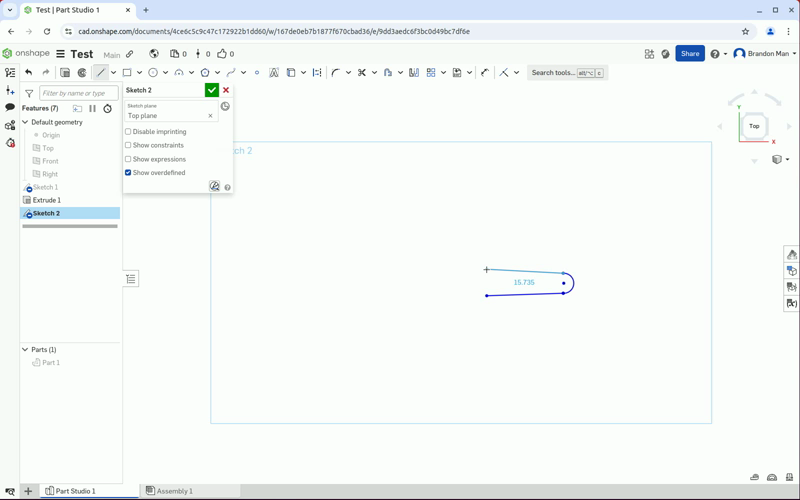
click(486, 269)
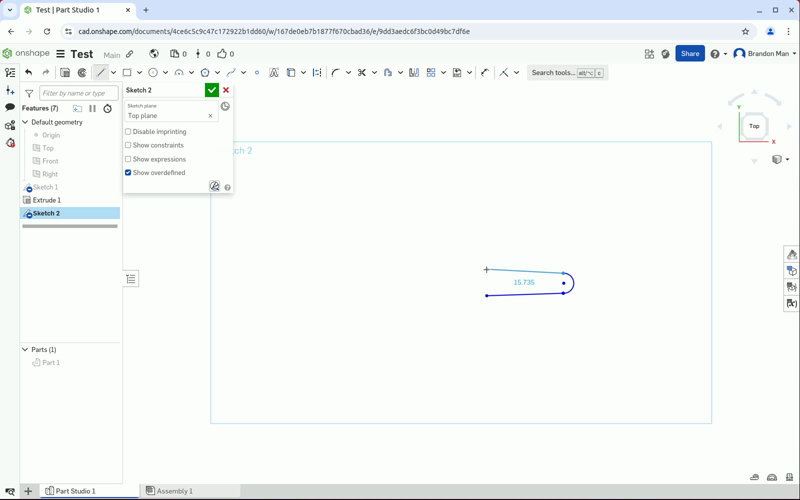
key_up(shift)
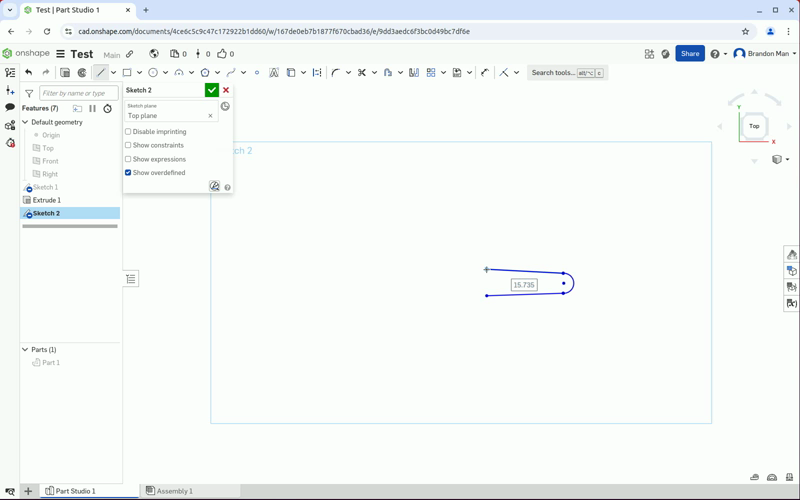
key(esc)
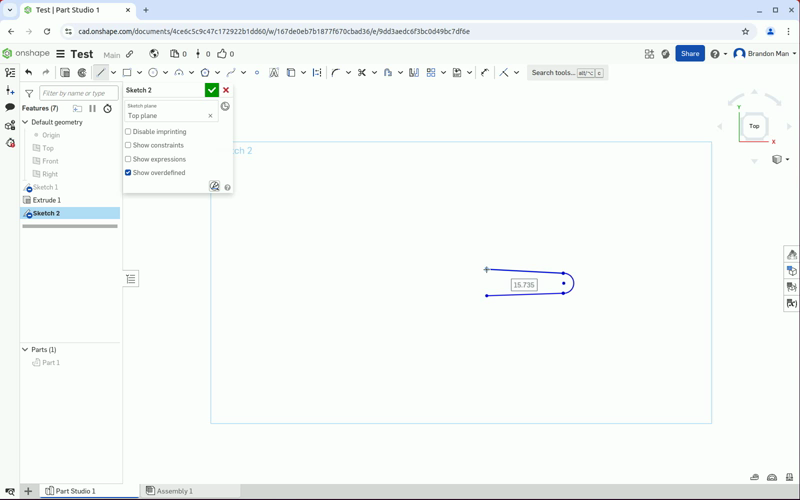
key(a)
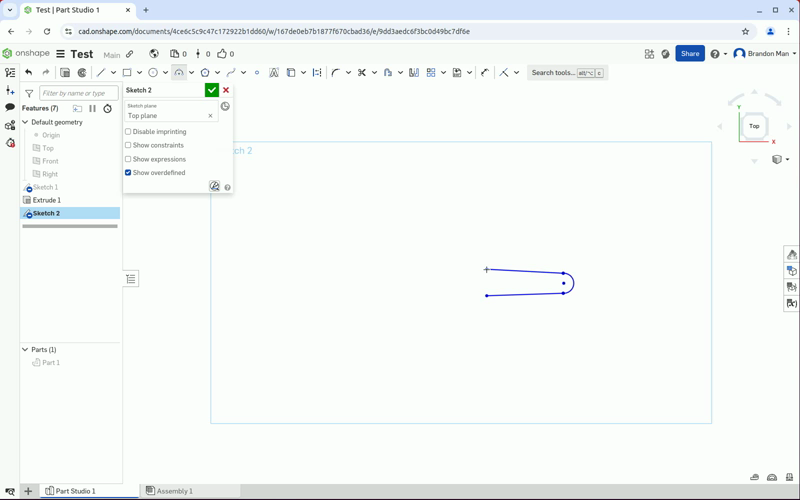
mouse_move(486, 269)
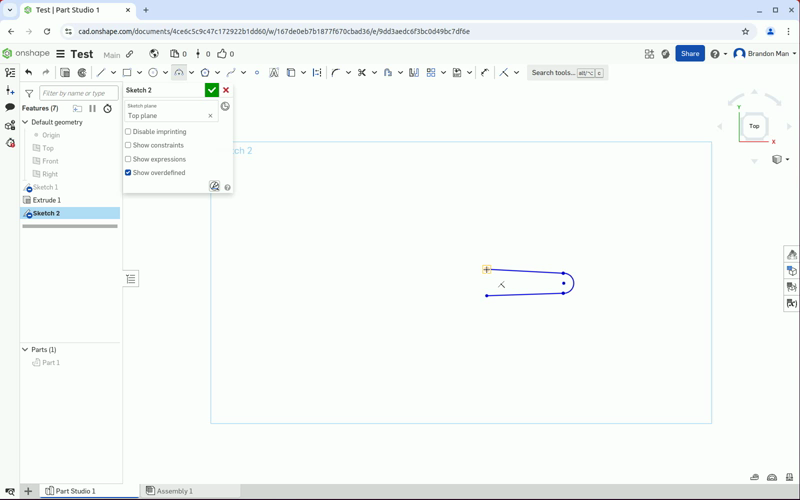
click(486, 269)
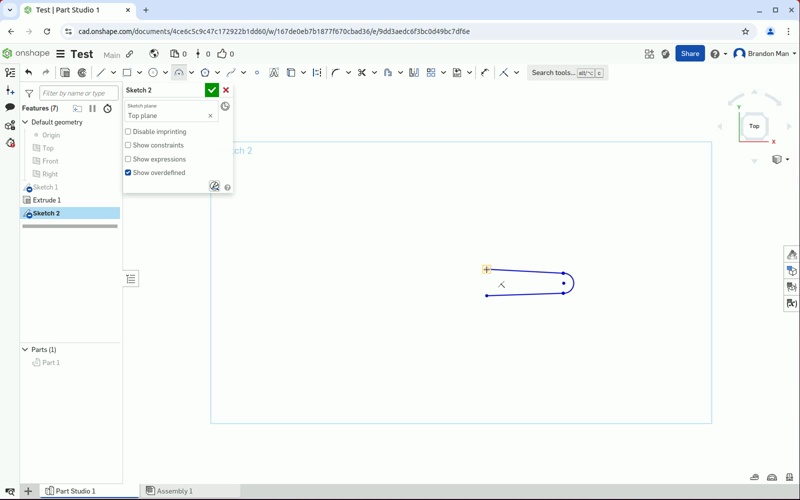
mouse_move(486, 295)
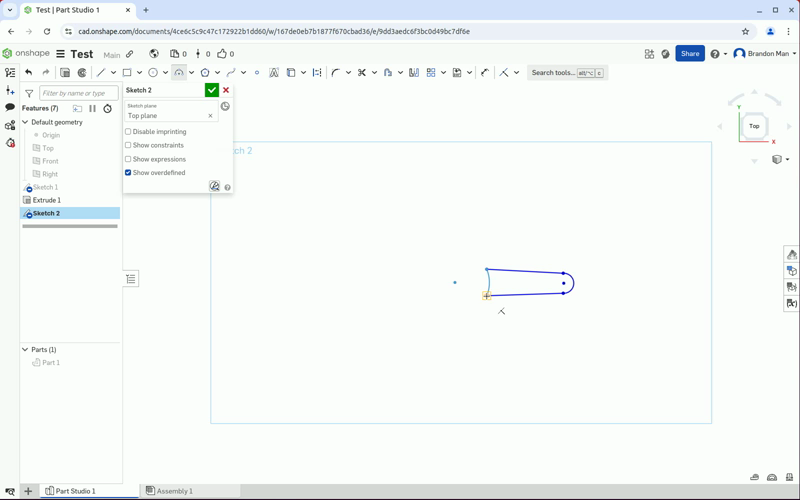
click(486, 295)
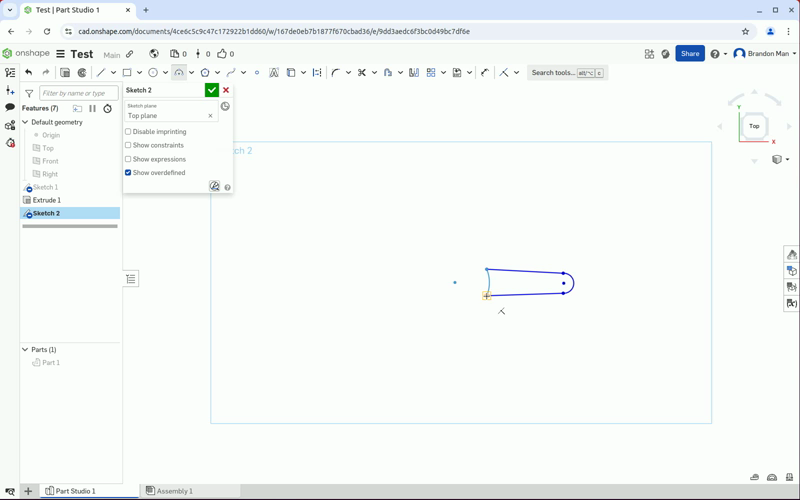
key_down(shift)
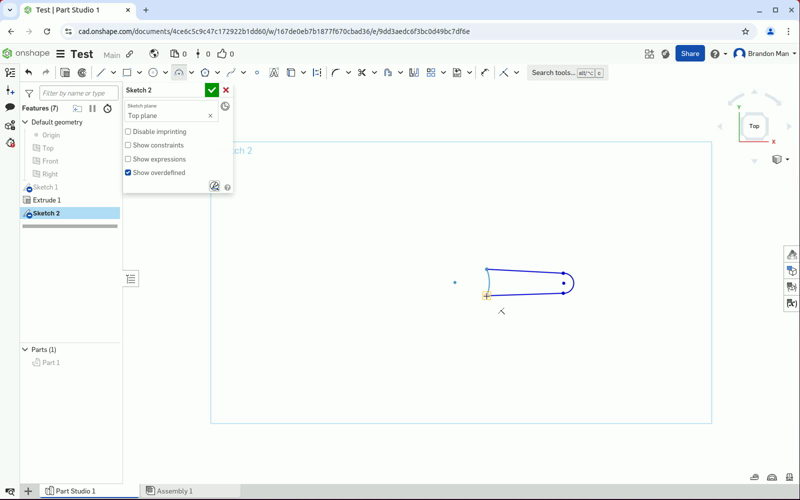
mouse_move(489, 282)
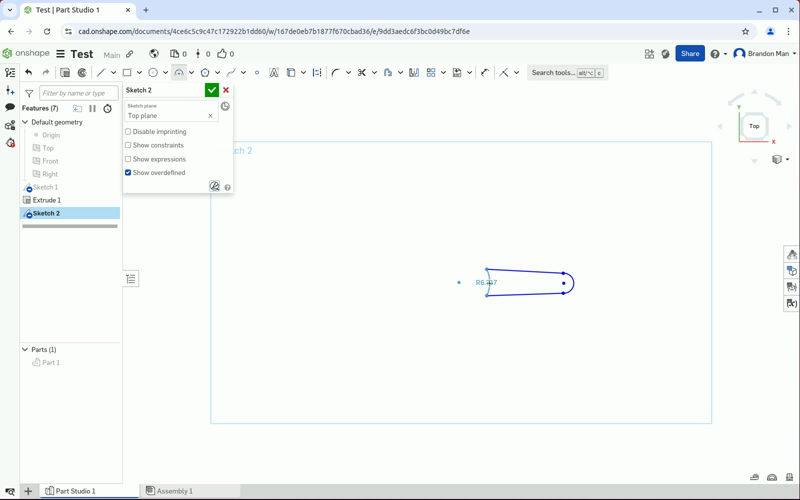
click(489, 282)
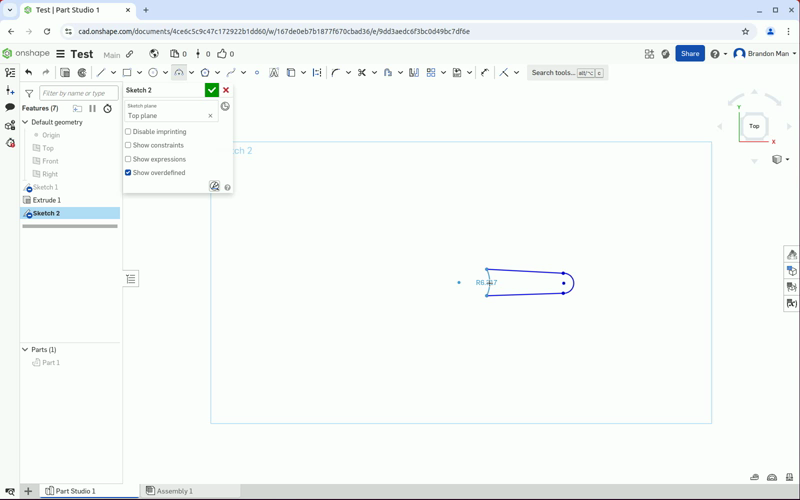
key_up(shift)
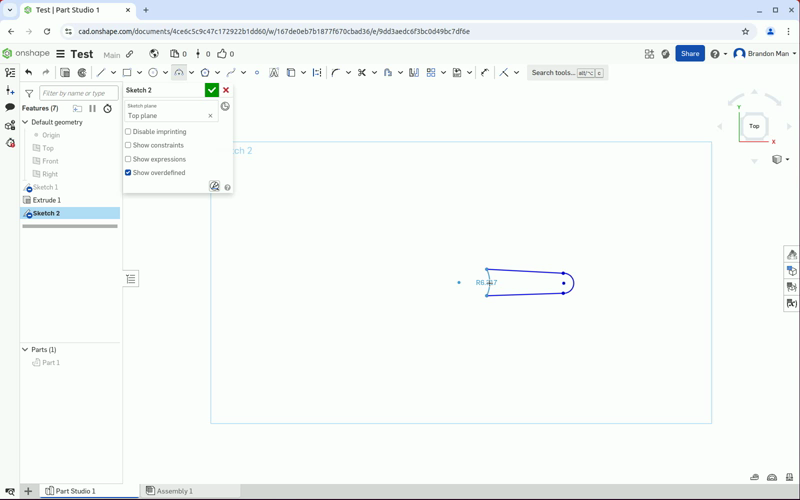
key(esc)
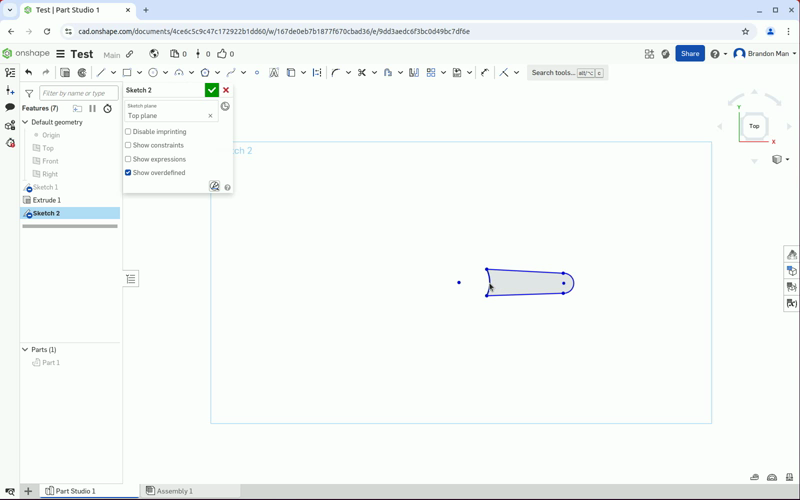
key(l)
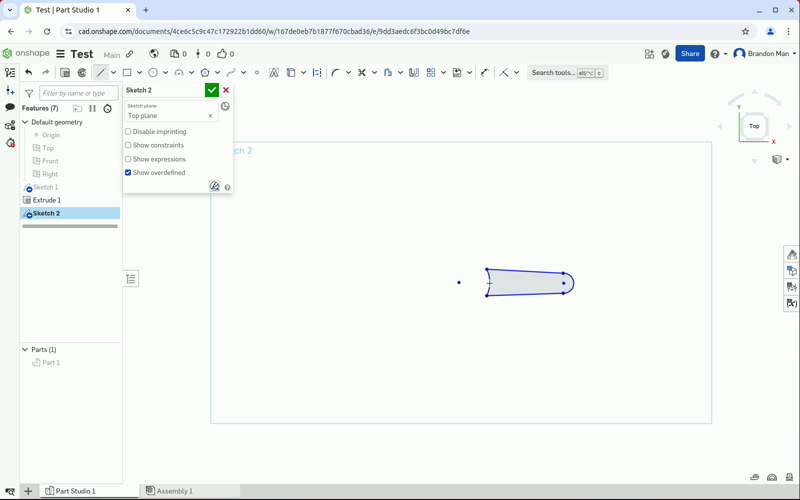
key_down(shift)
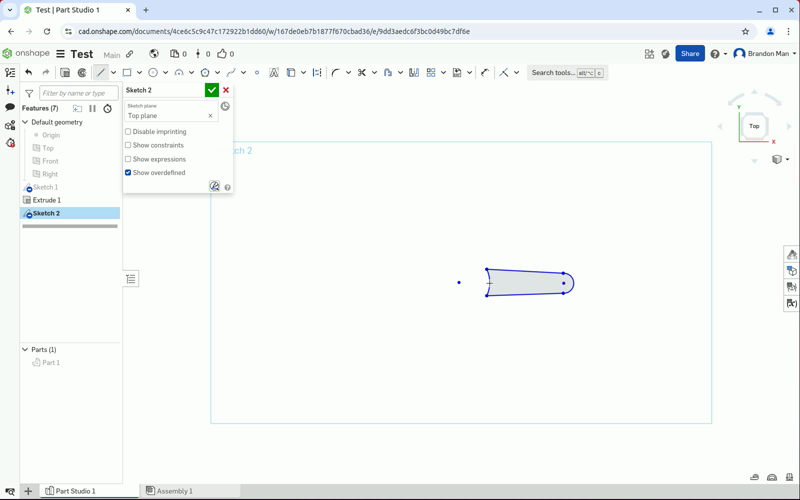
mouse_move(557, 285)
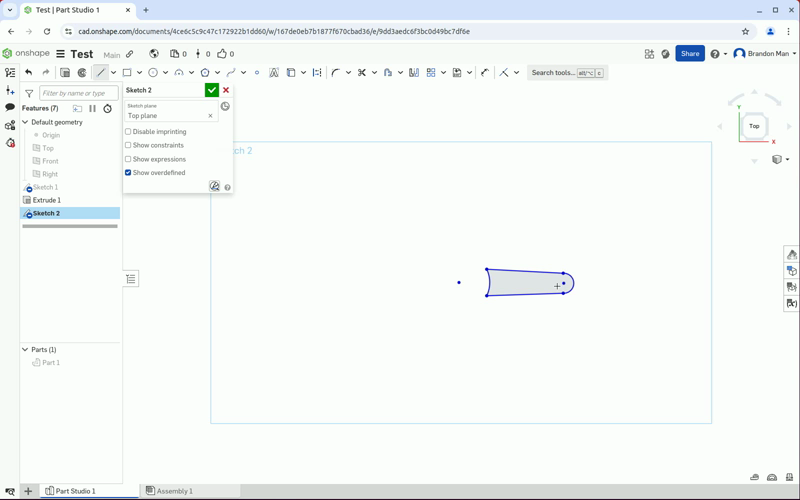
click(557, 285)
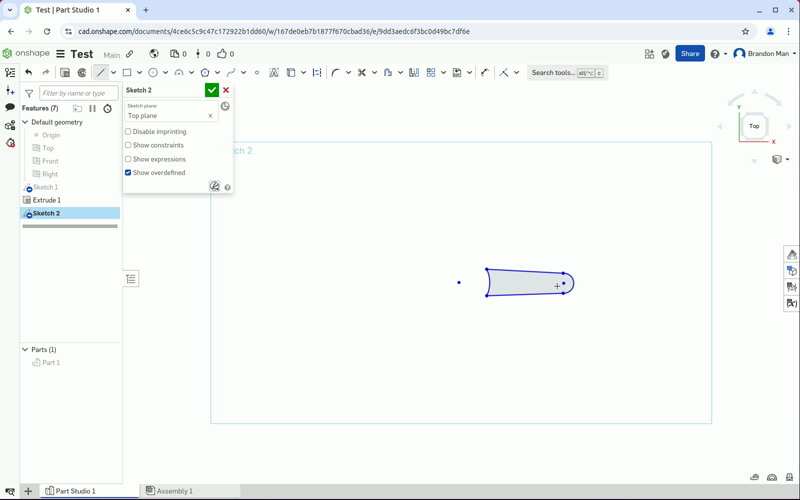
key_up(shift)
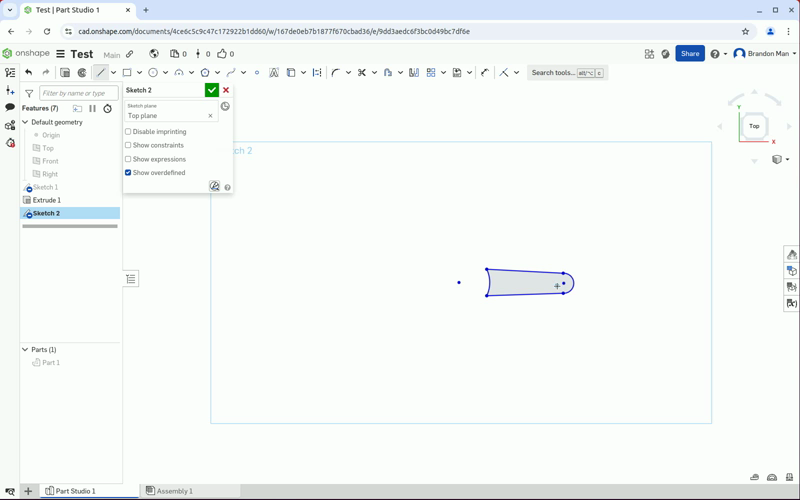
key_down(shift)
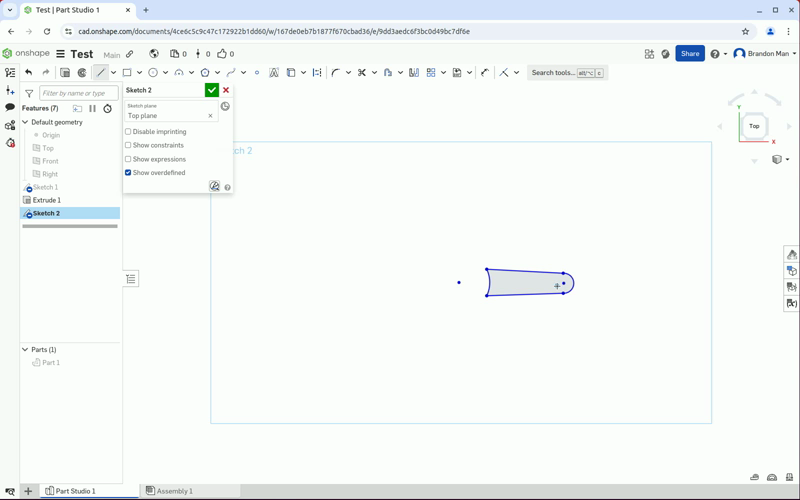
mouse_move(587, 285)
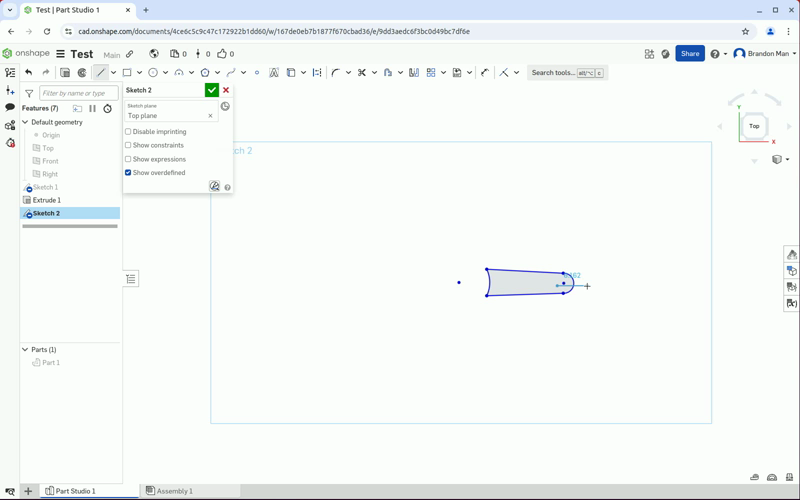
mouse_move(563, 285)
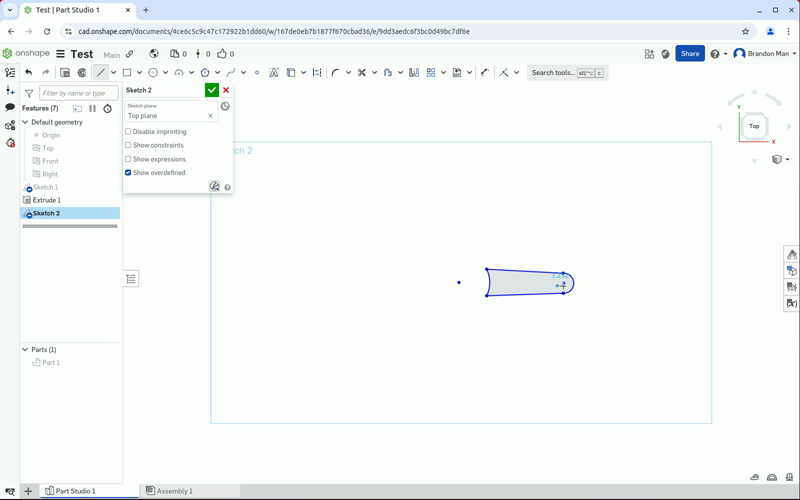
scroll(6)
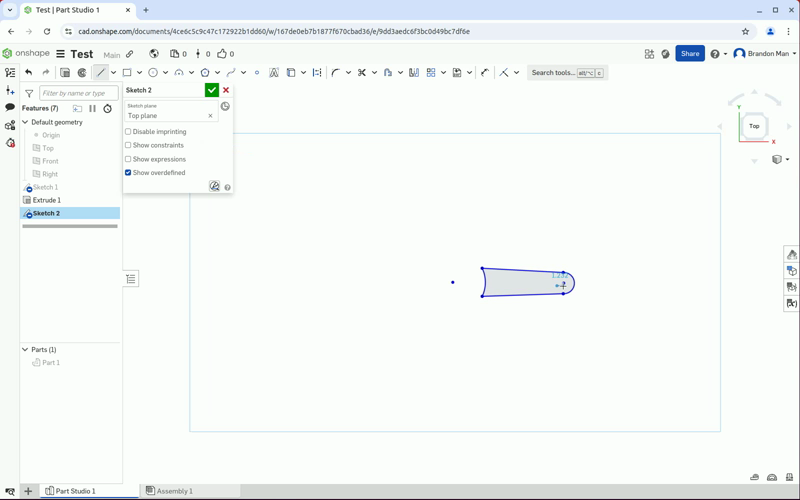
scroll(6)
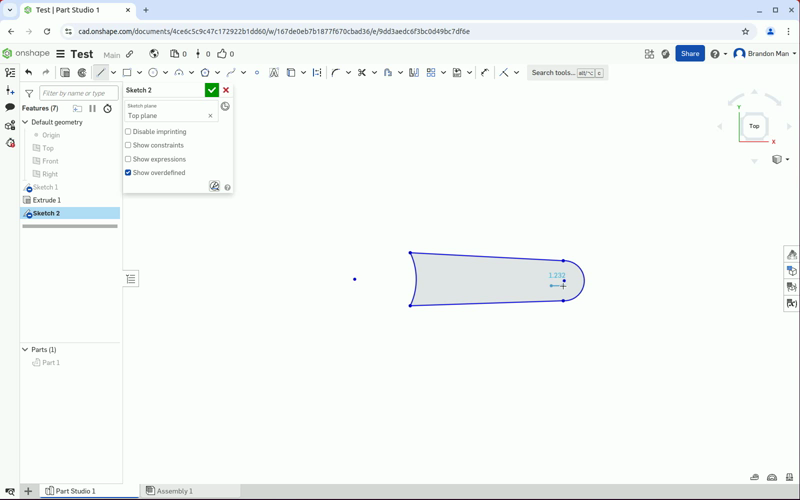
scroll(6)
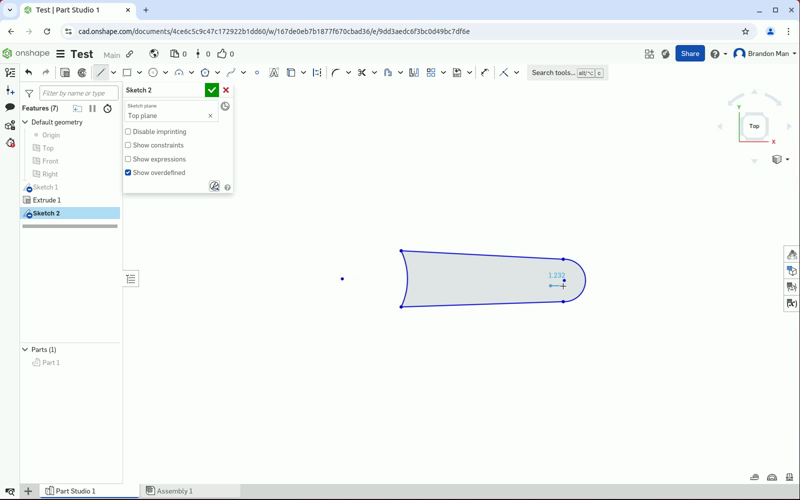
scroll(6)
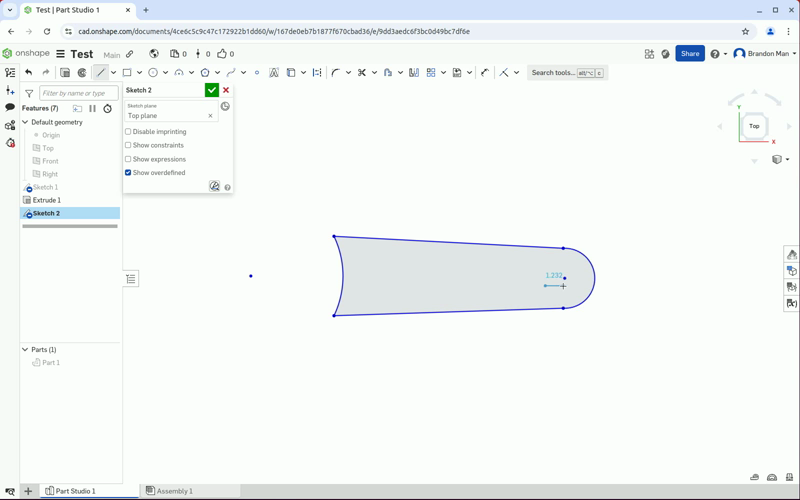
scroll(6)
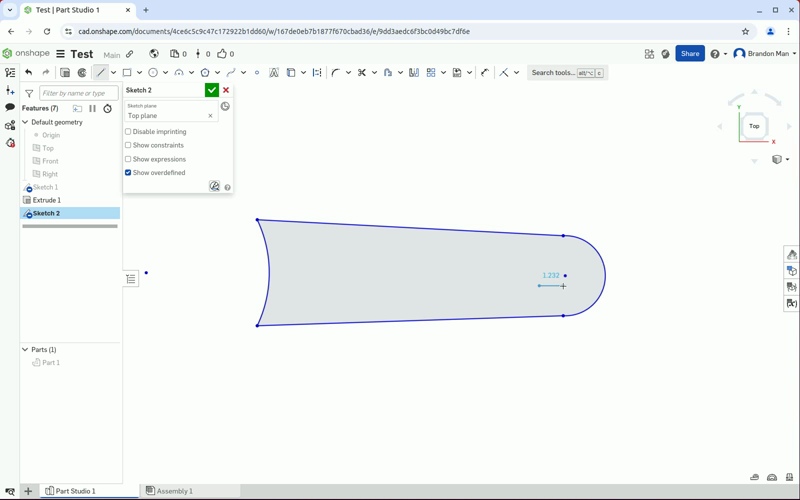
scroll(6)
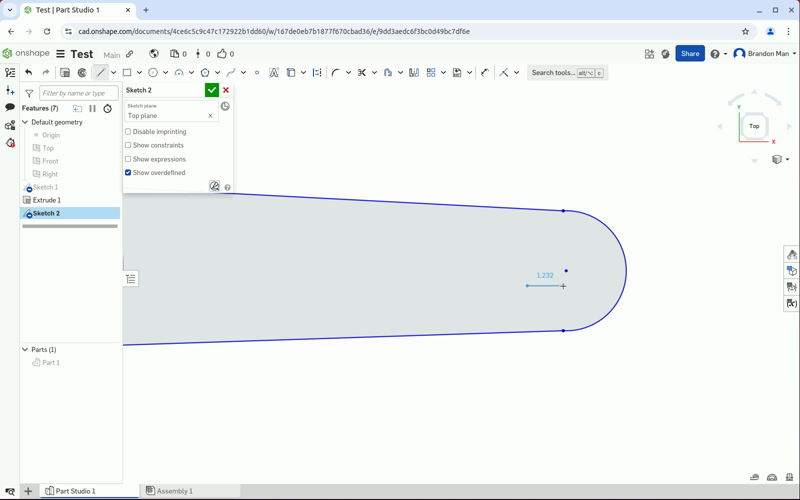
scroll(6)
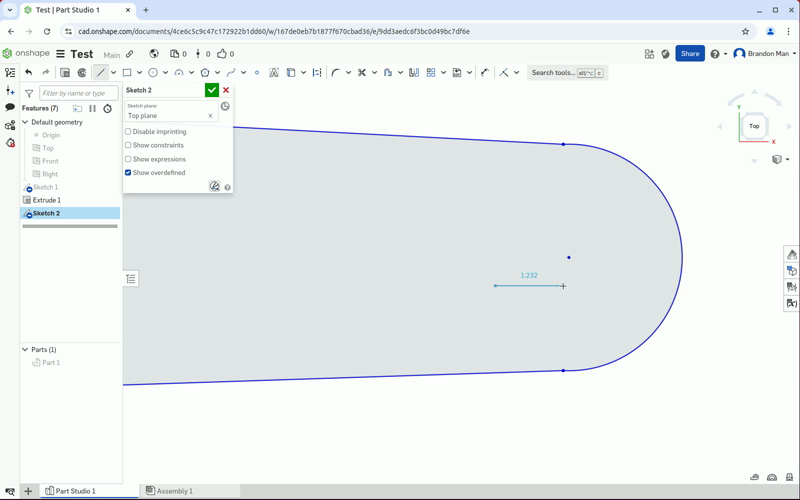
click(563, 285)
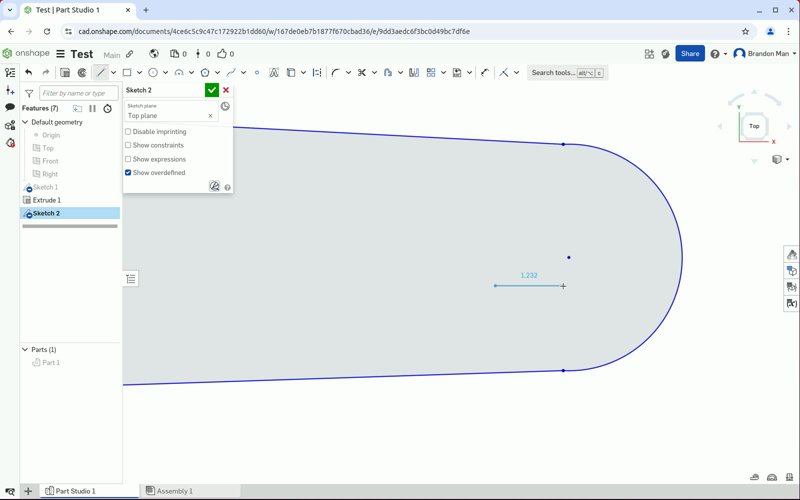
scroll(-6)
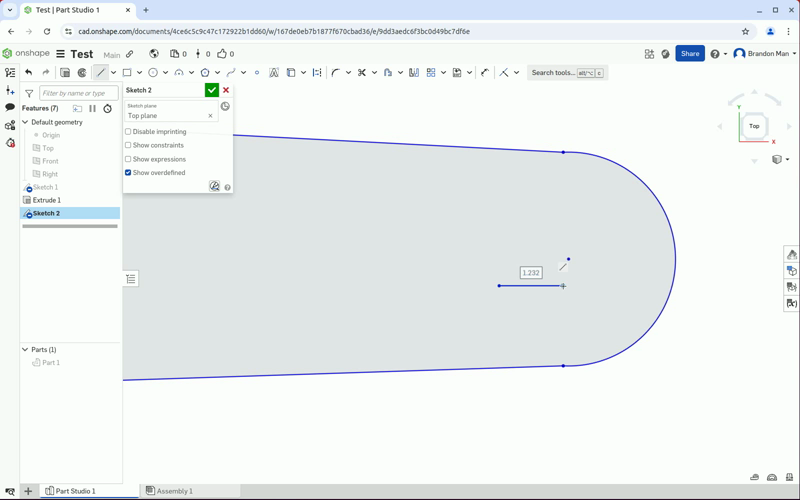
scroll(-6)
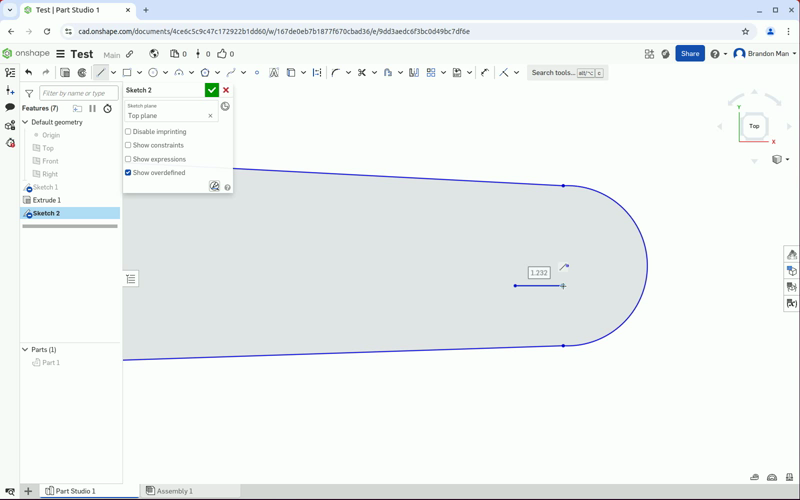
scroll(-6)
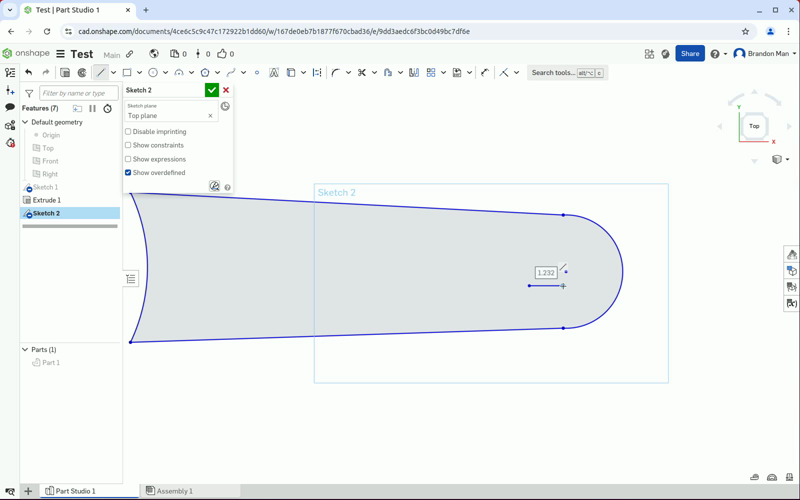
scroll(-6)
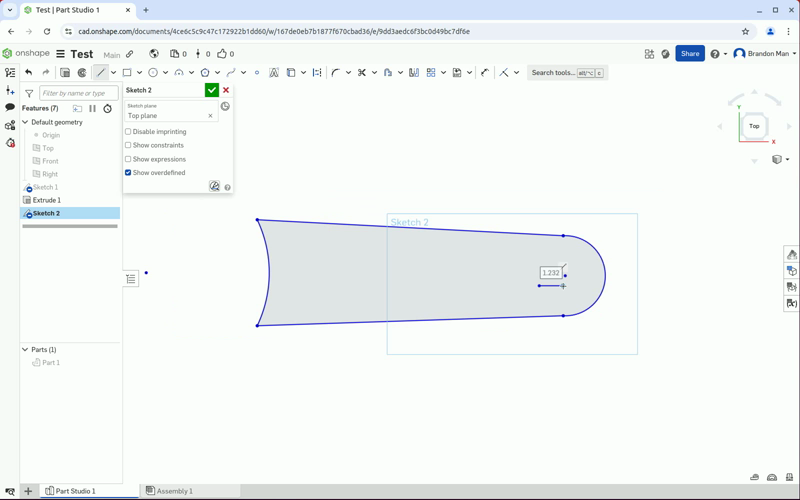
scroll(-6)
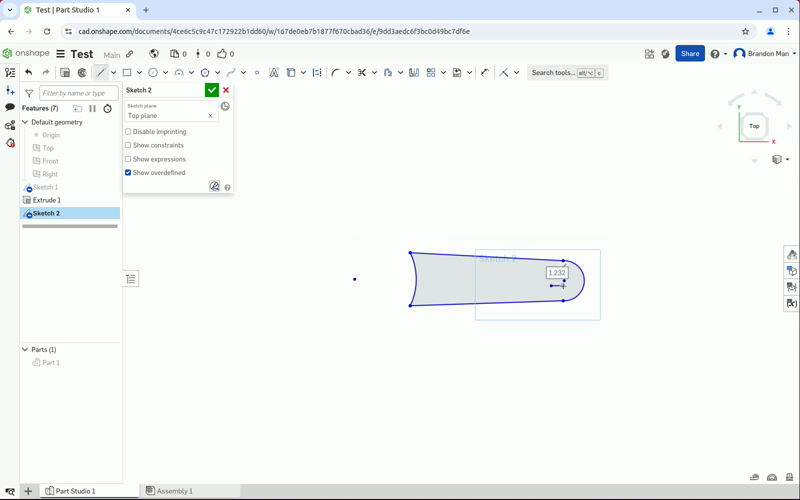
scroll(-6)
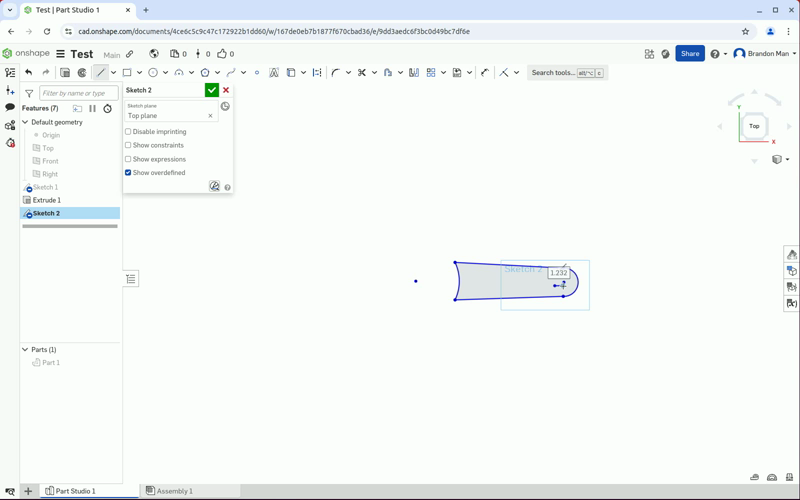
scroll(-6)
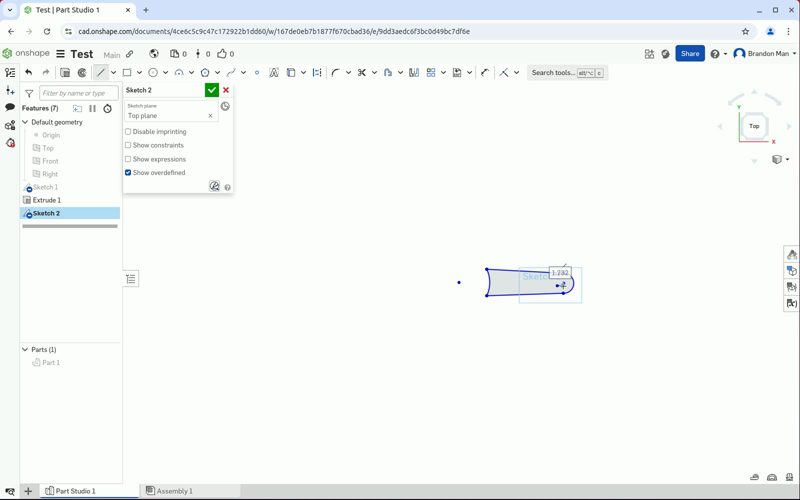
key_up(shift)
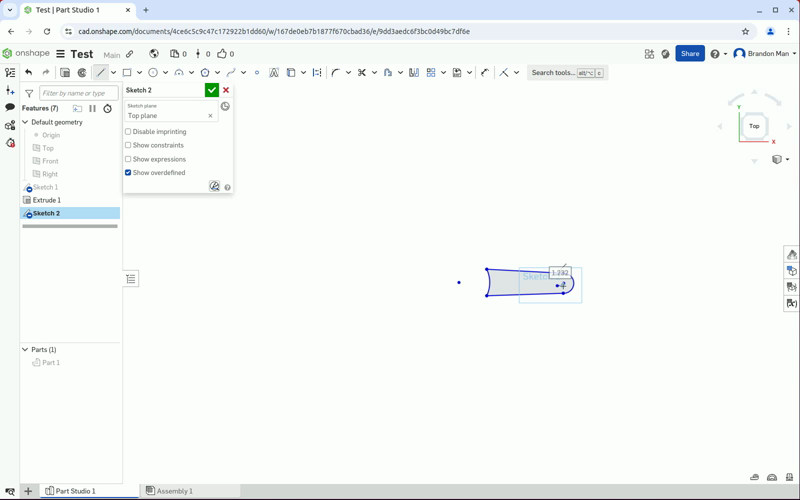
key(esc)
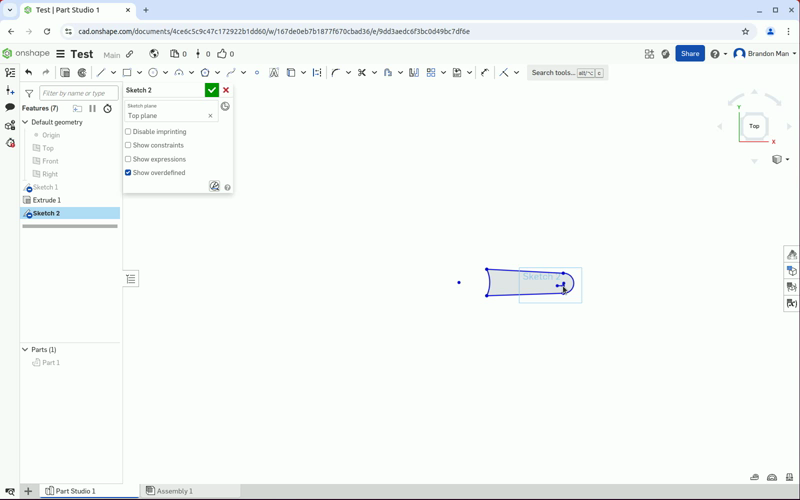
key(a)
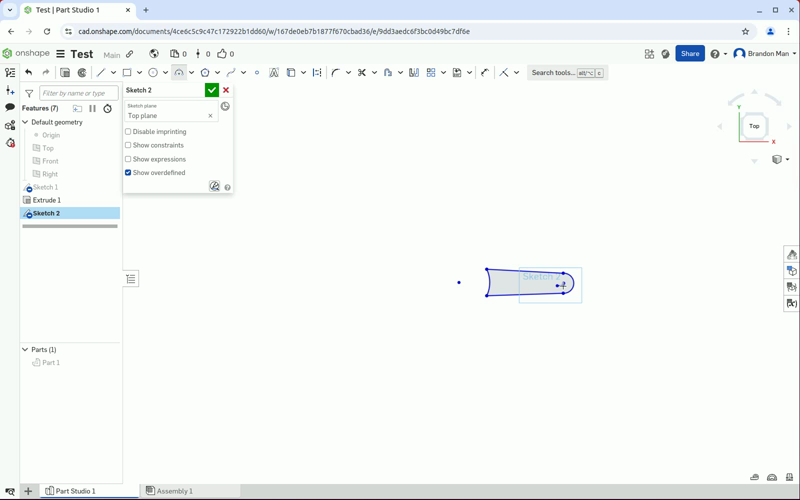
mouse_move(563, 285)
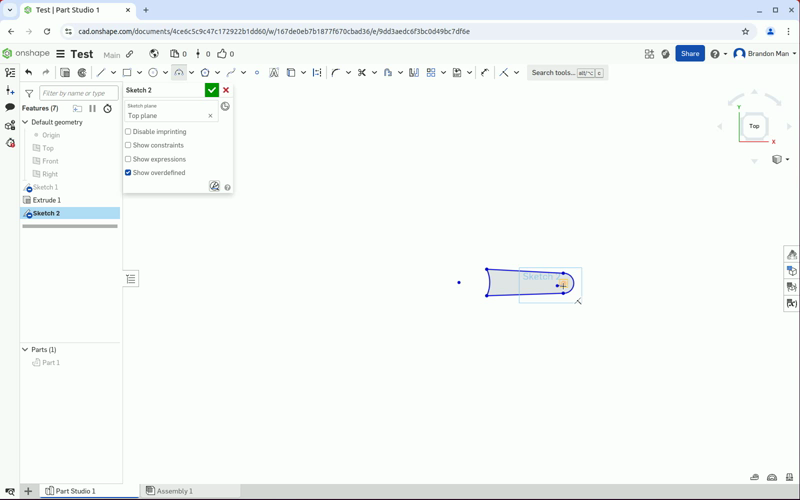
scroll(6)
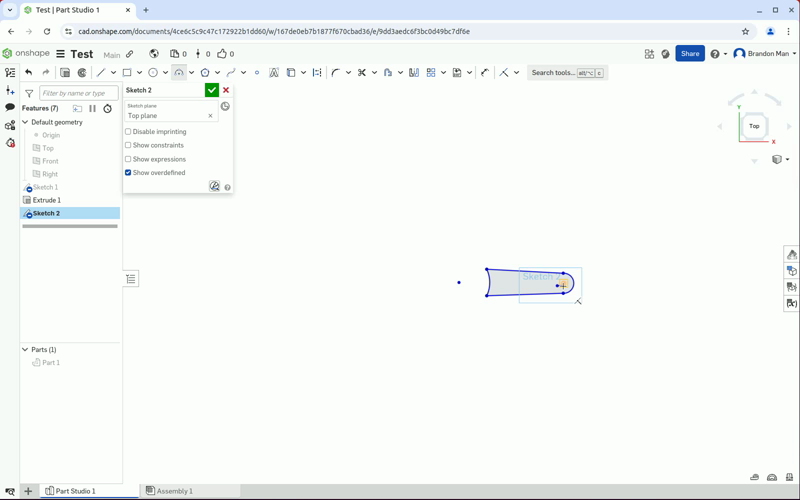
scroll(6)
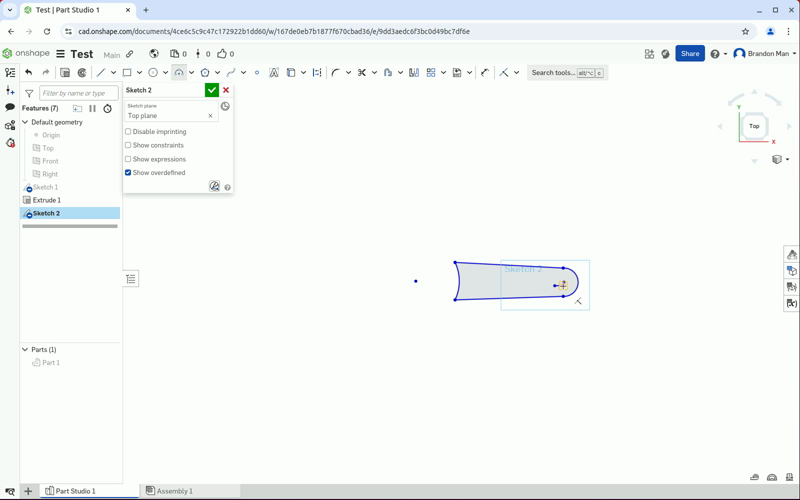
scroll(6)
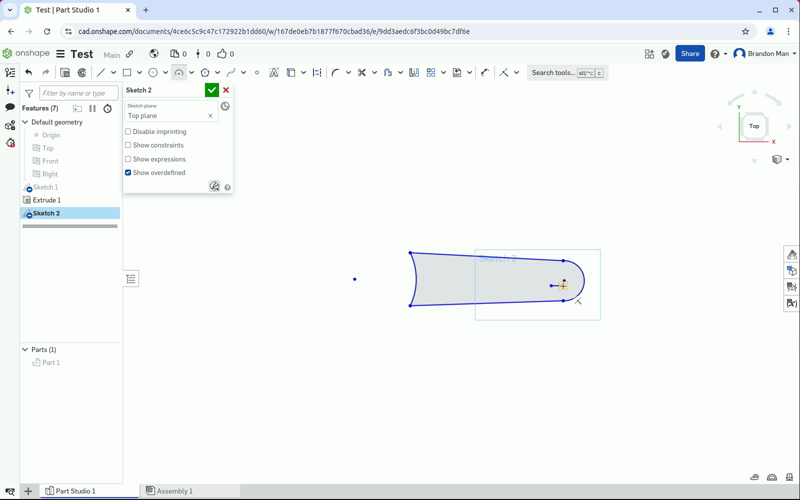
scroll(6)
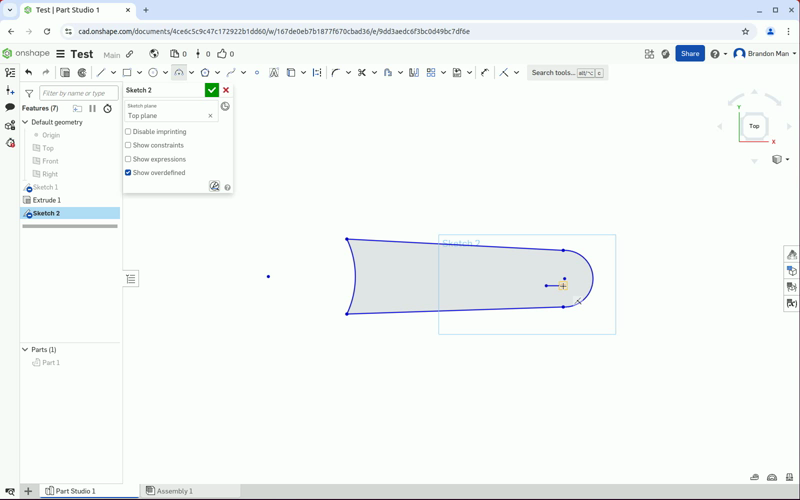
scroll(6)
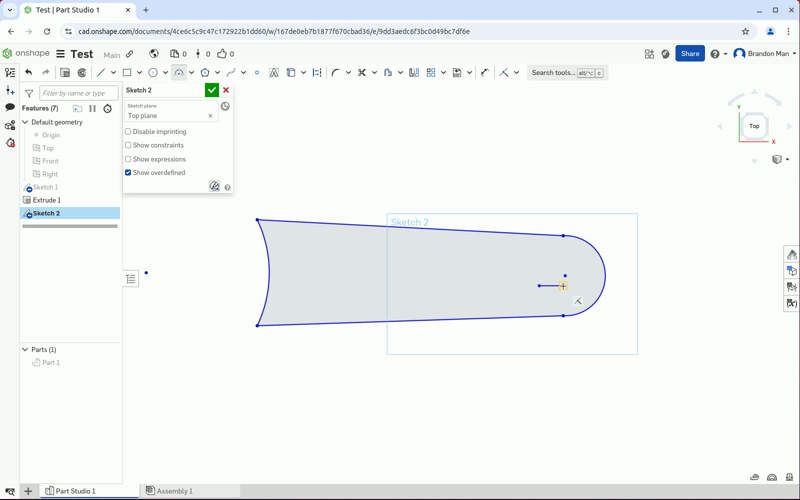
scroll(6)
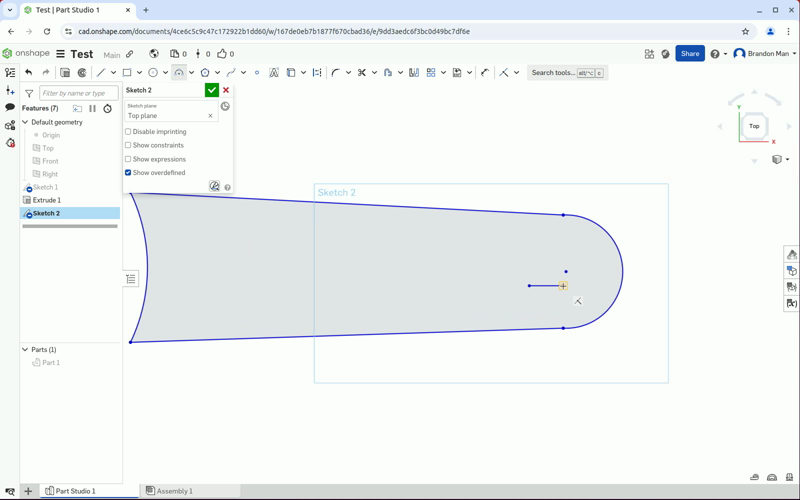
scroll(6)
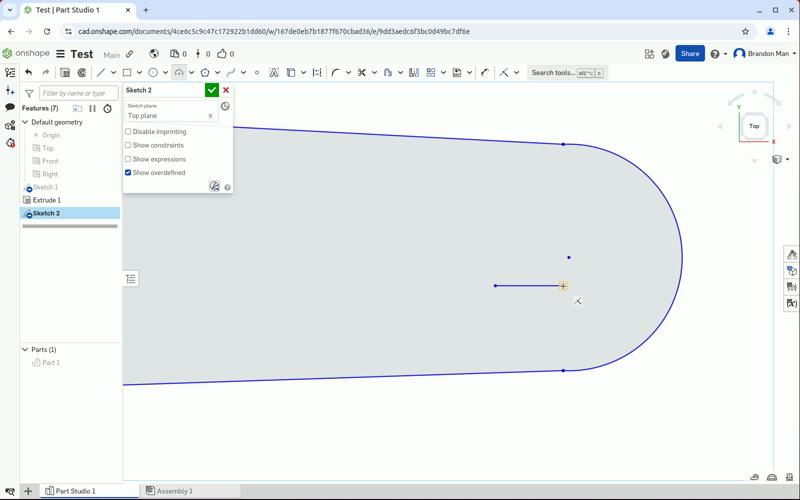
click(563, 285)
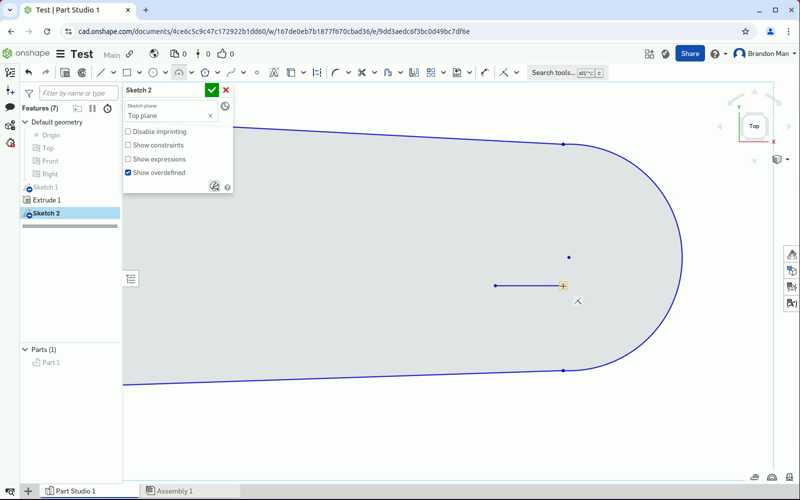
scroll(-6)
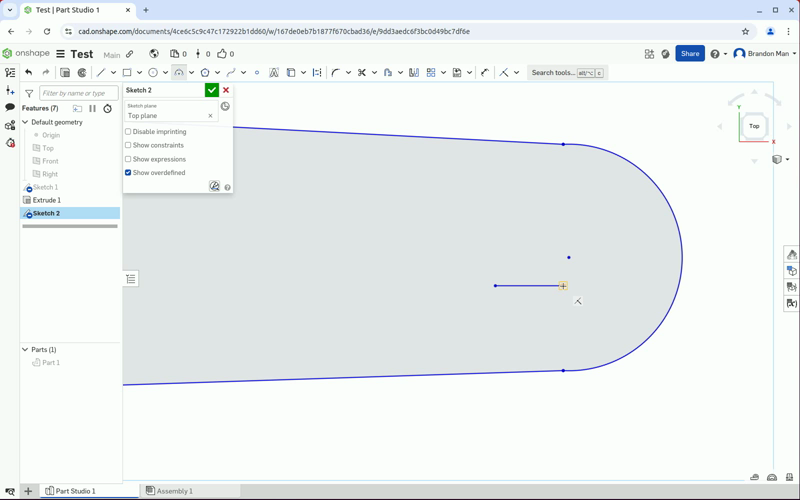
scroll(-6)
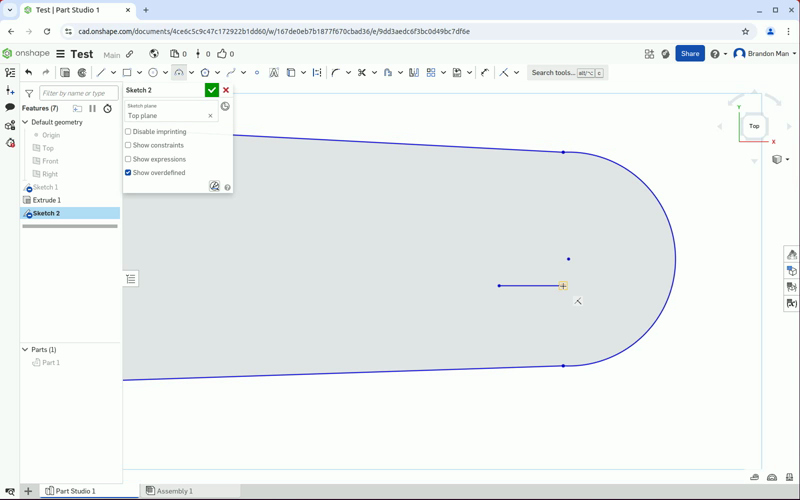
scroll(-6)
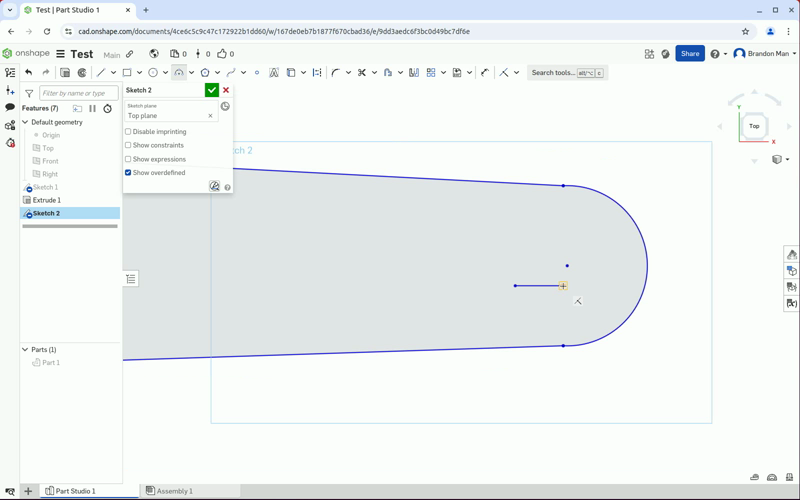
scroll(-6)
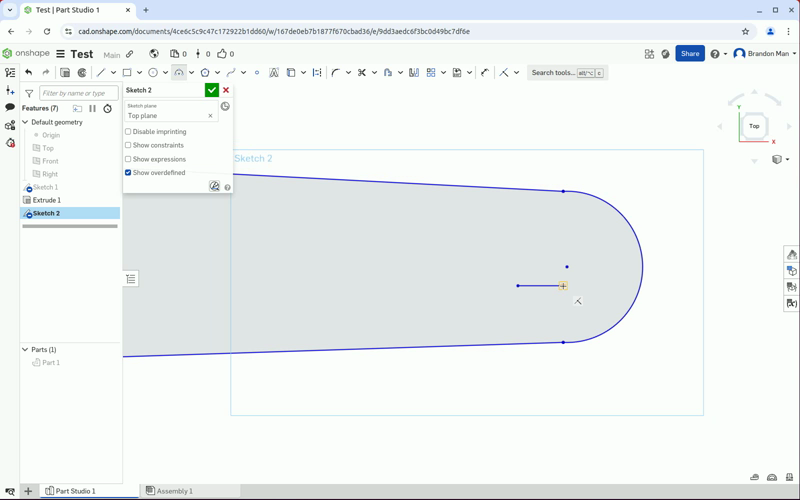
scroll(-6)
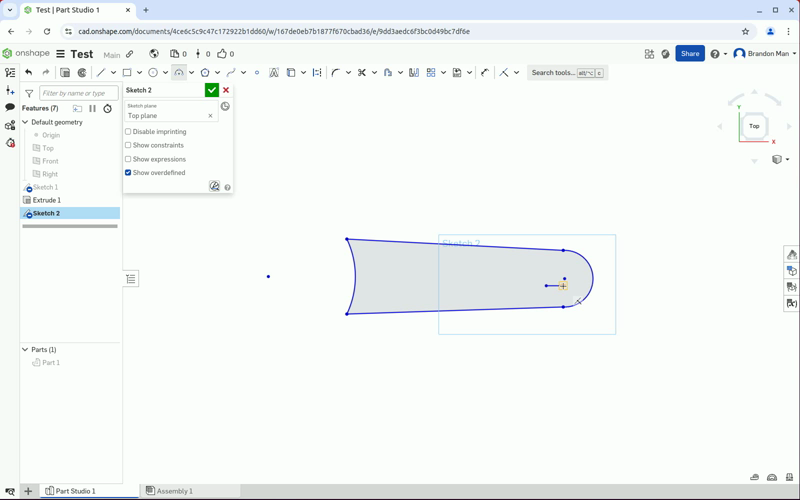
scroll(-6)
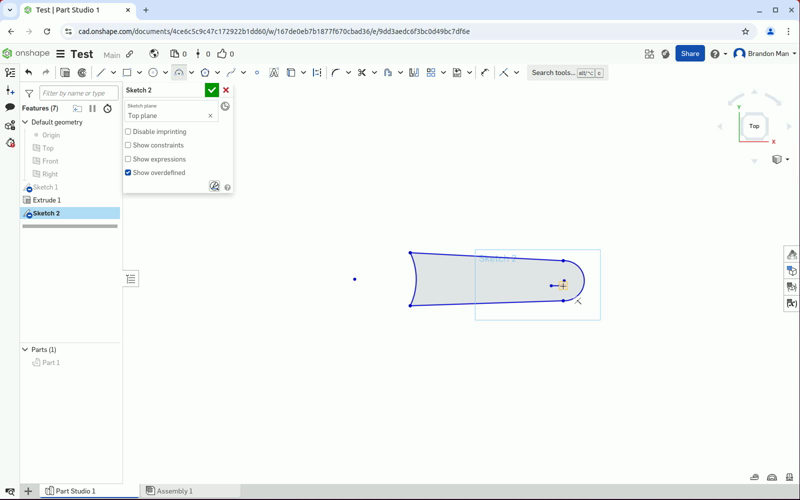
scroll(-6)
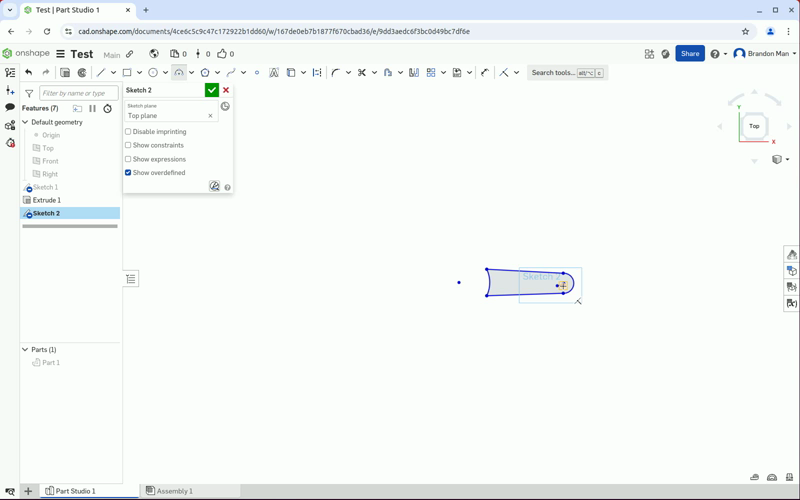
key_down(shift)
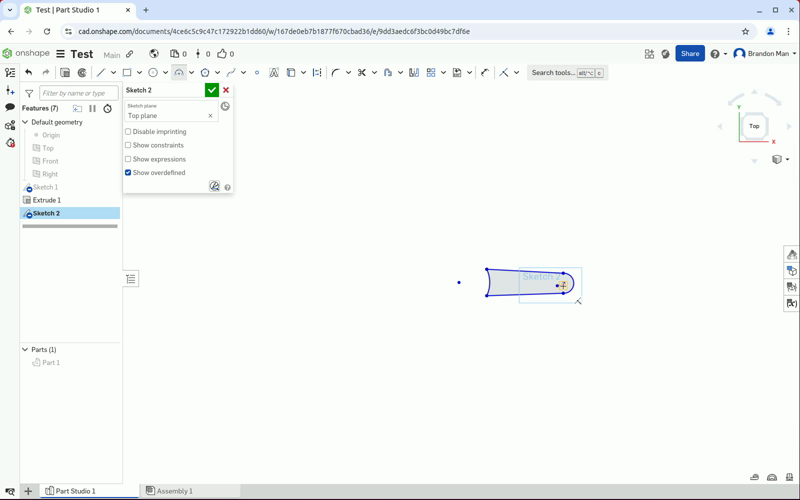
mouse_move(563, 279)
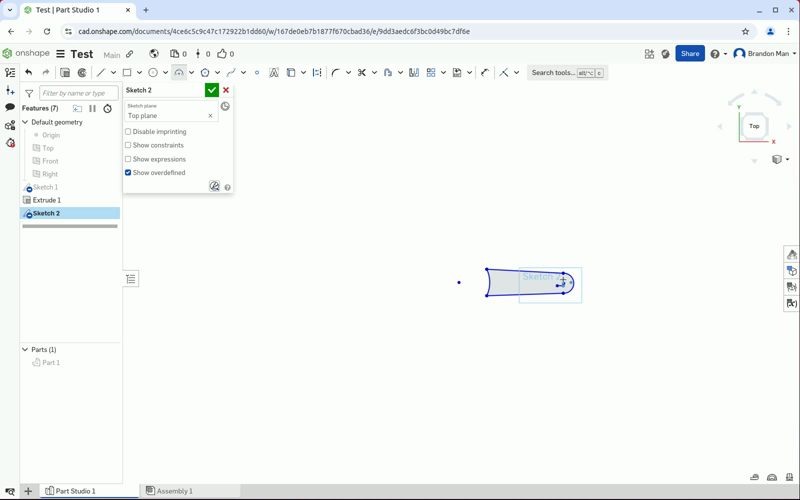
scroll(6)
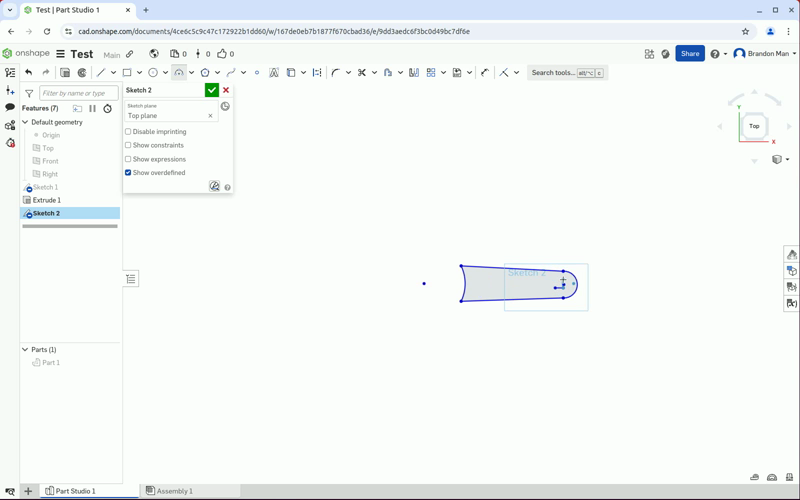
scroll(6)
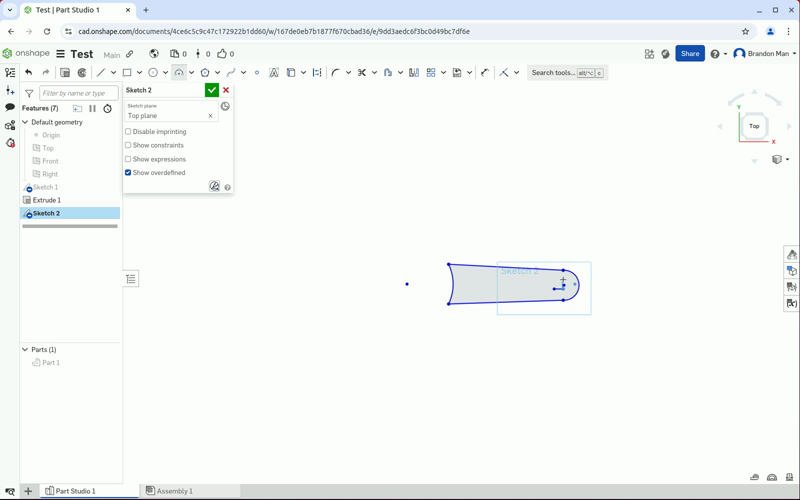
scroll(6)
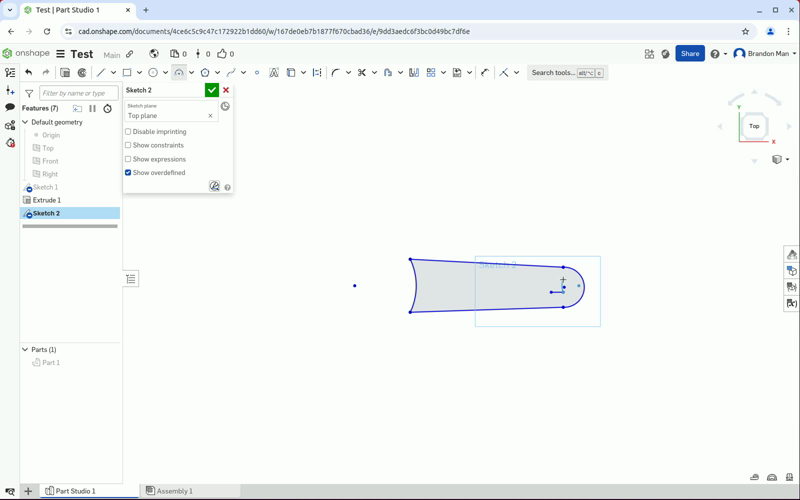
scroll(6)
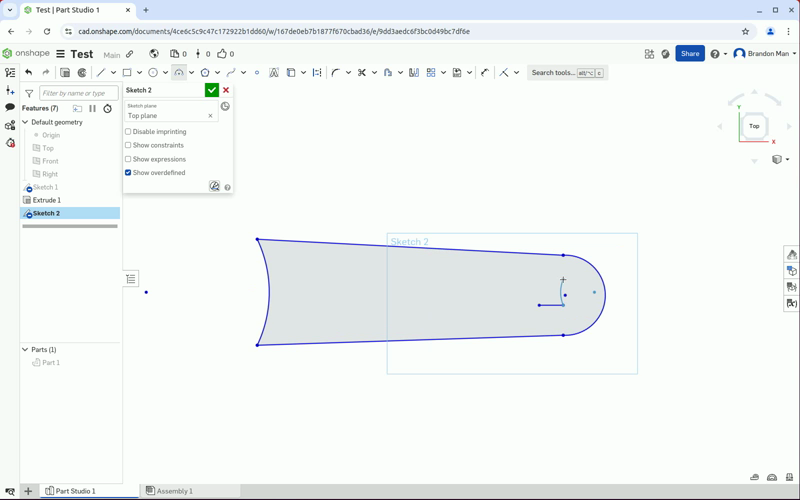
scroll(6)
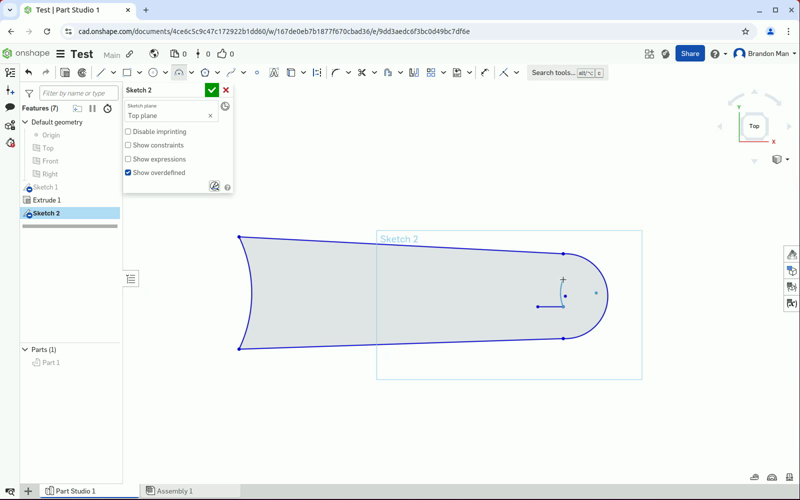
scroll(6)
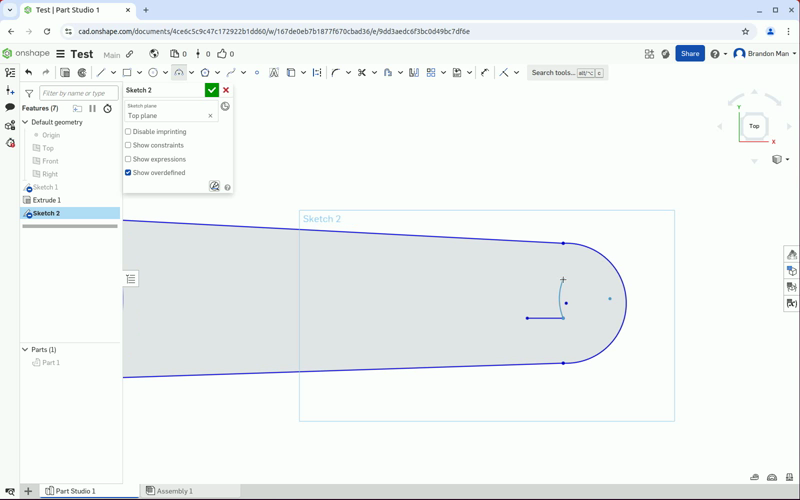
scroll(6)
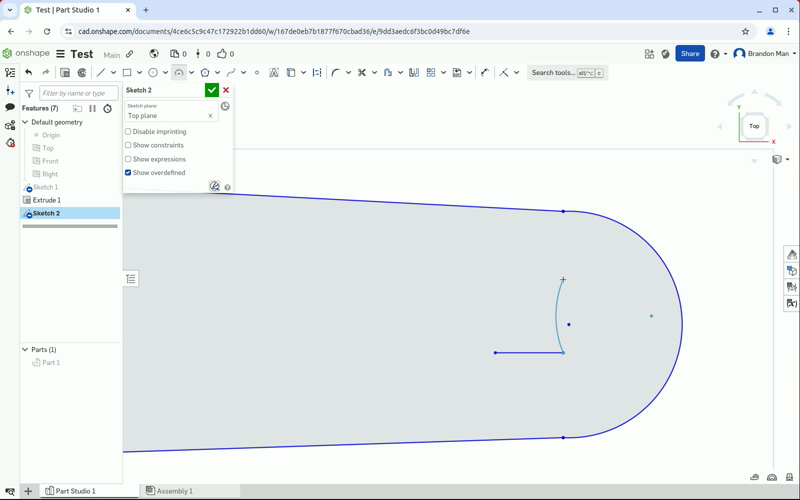
click(563, 279)
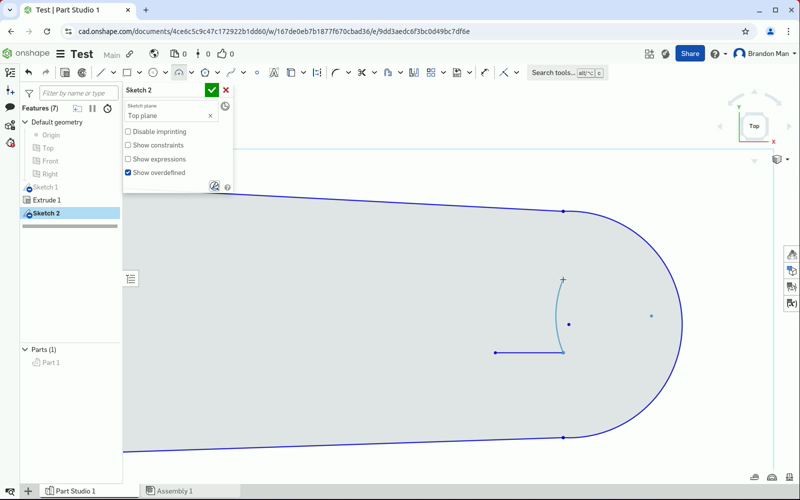
scroll(-6)
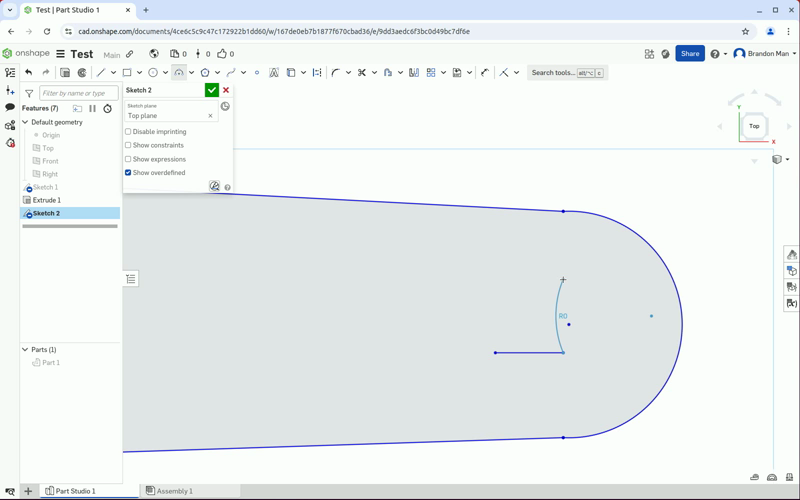
scroll(-6)
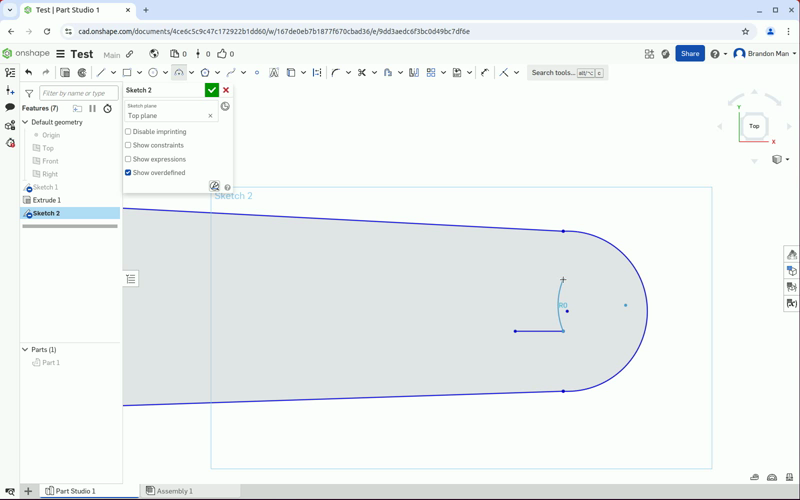
scroll(-6)
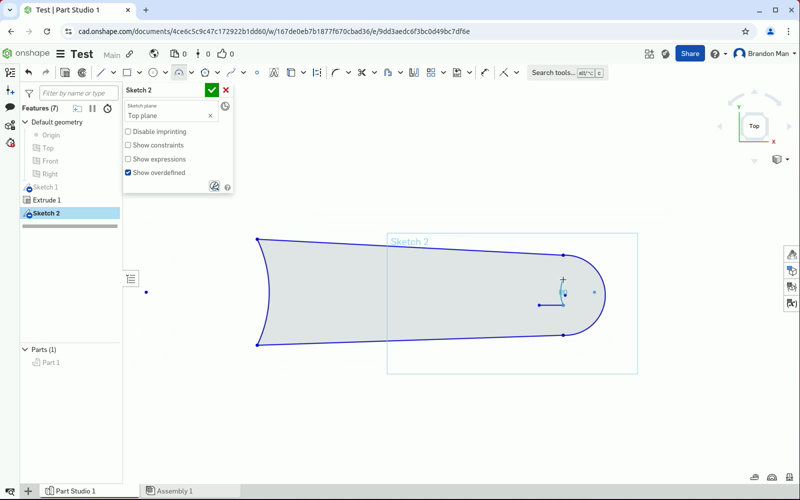
scroll(-6)
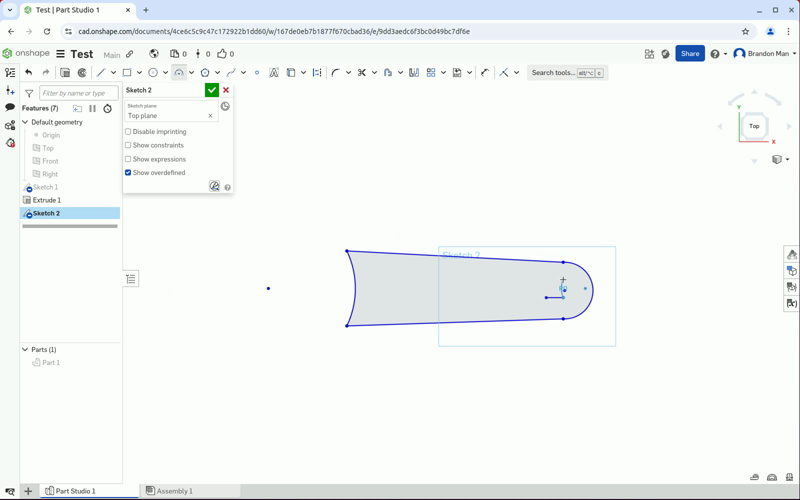
scroll(-6)
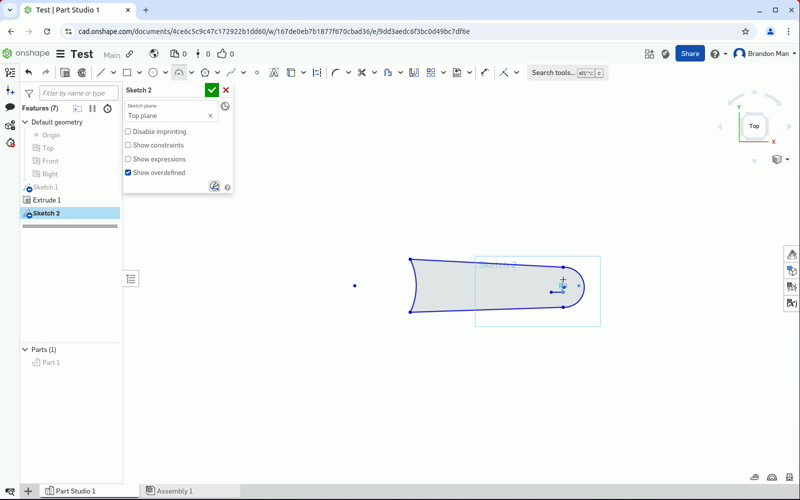
scroll(-6)
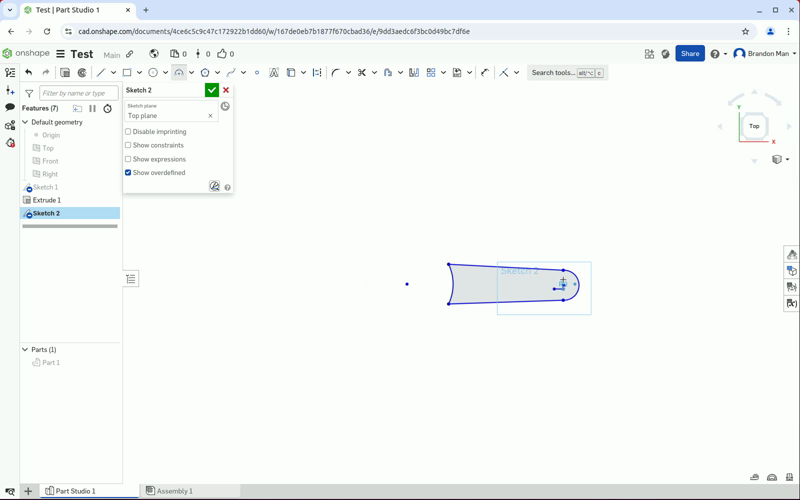
scroll(-6)
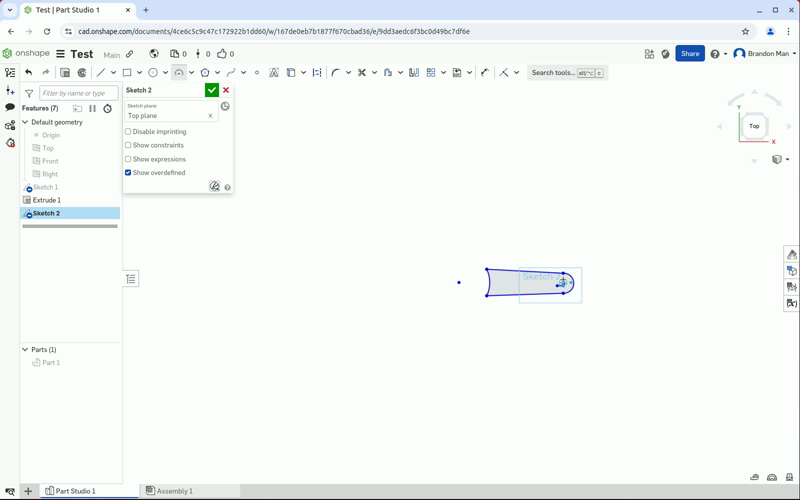
mouse_move(566, 282)
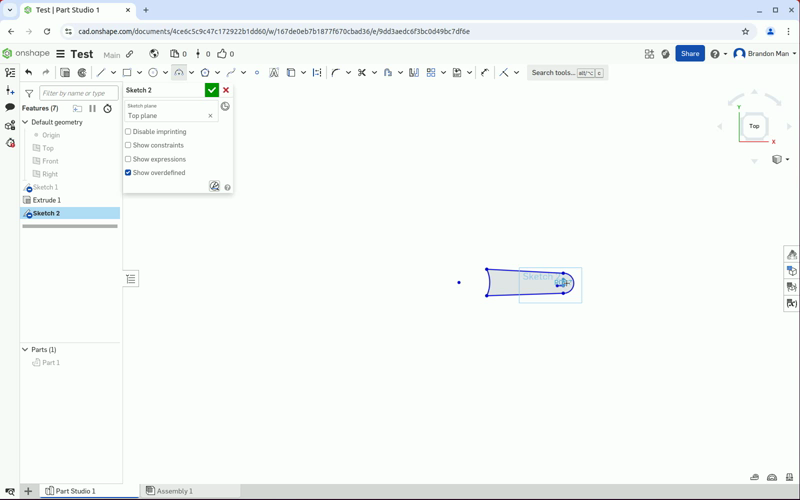
scroll(6)
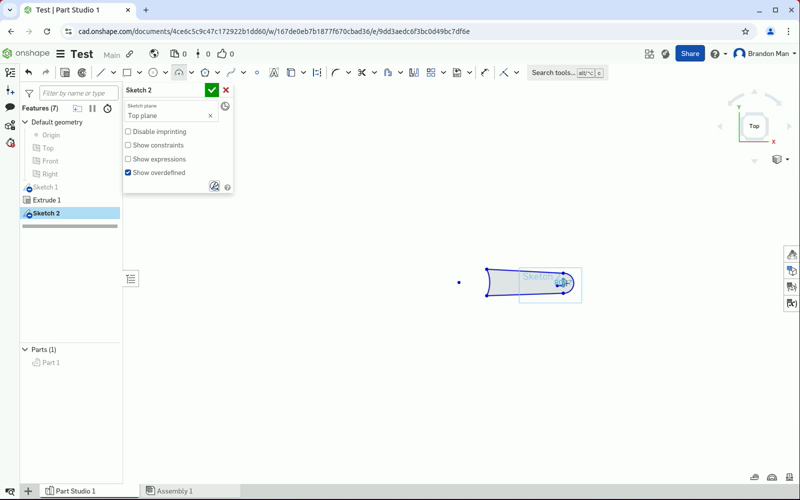
scroll(6)
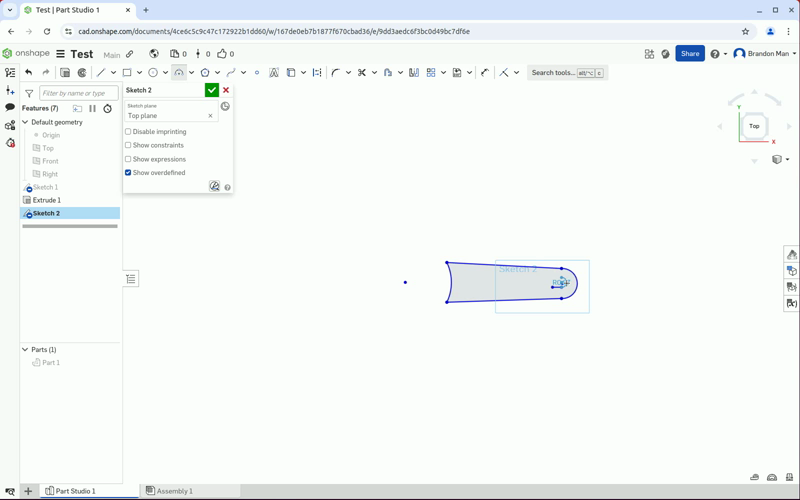
scroll(6)
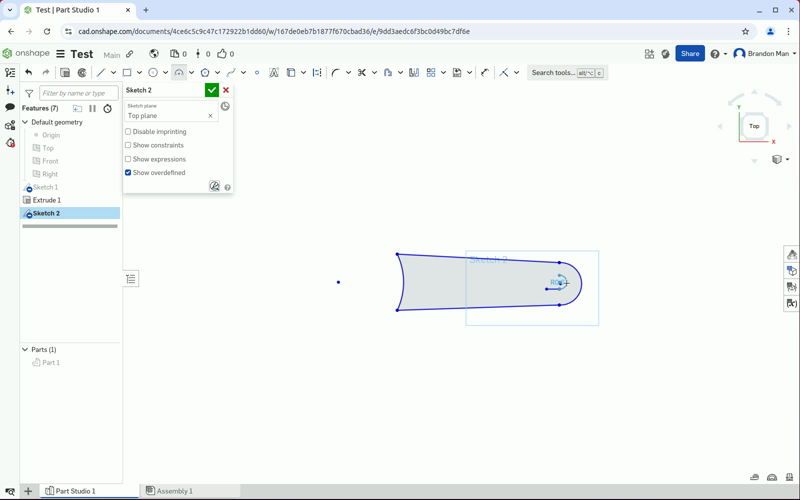
scroll(6)
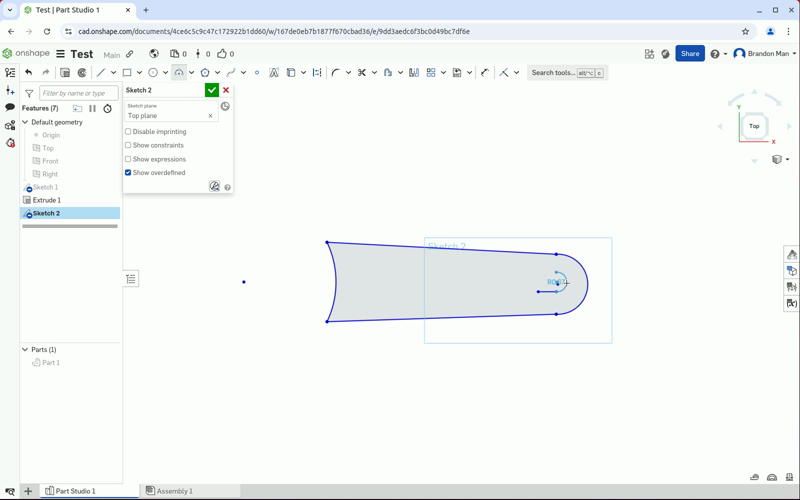
scroll(6)
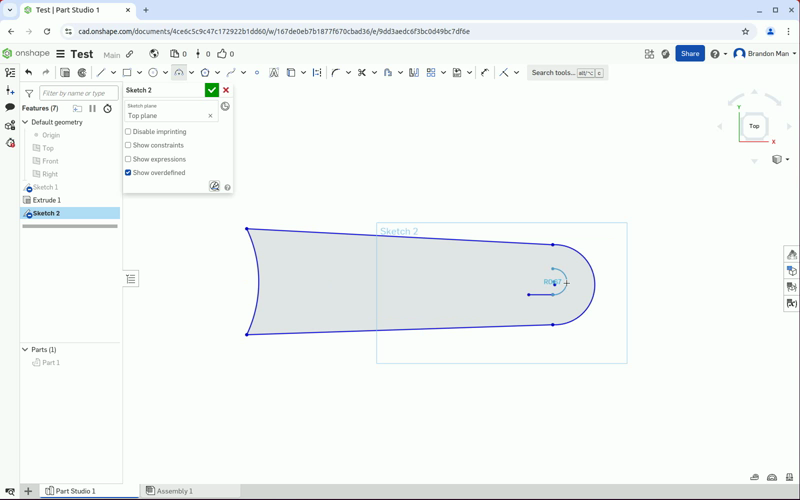
scroll(6)
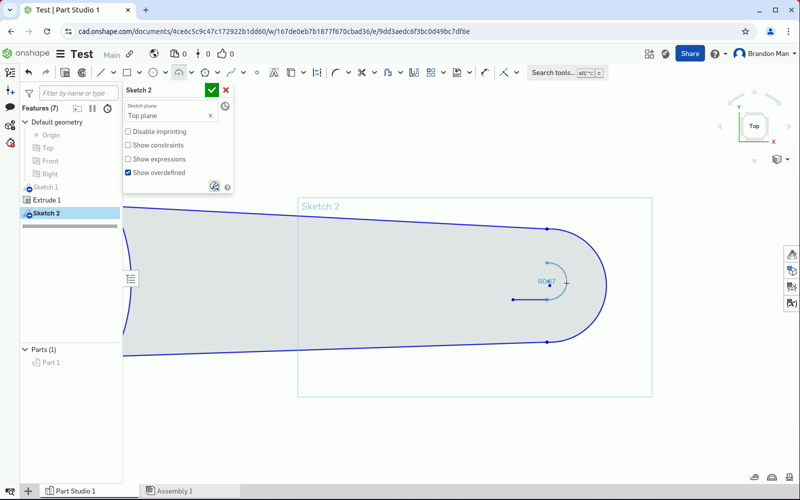
scroll(6)
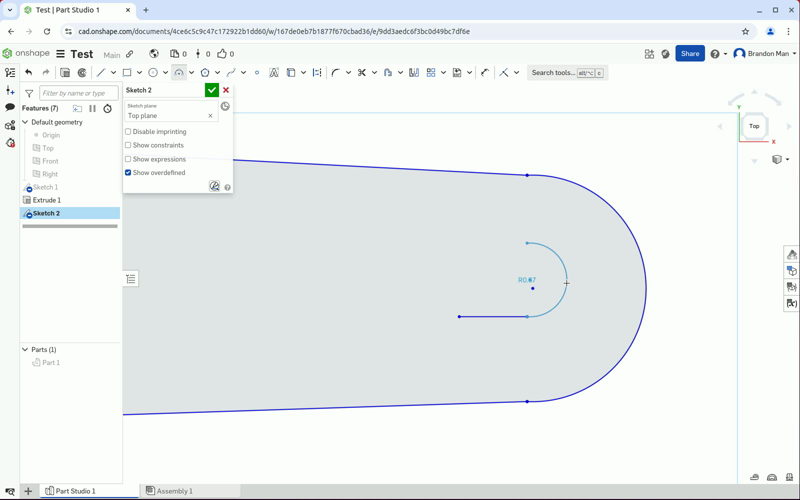
click(566, 282)
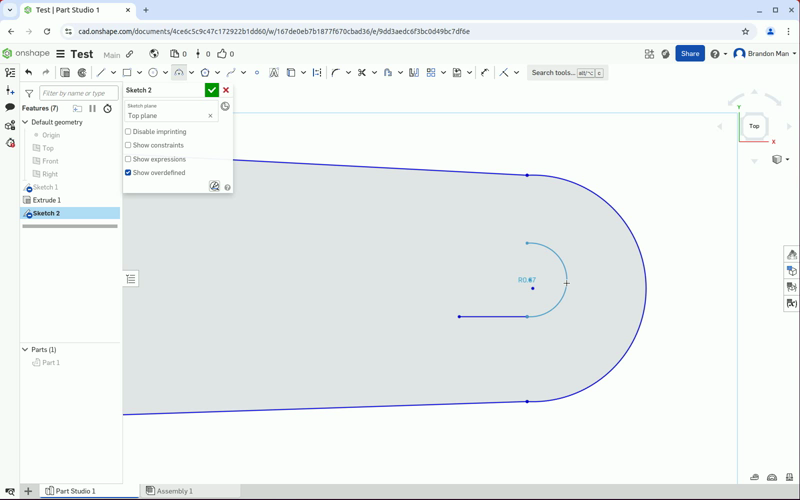
scroll(-6)
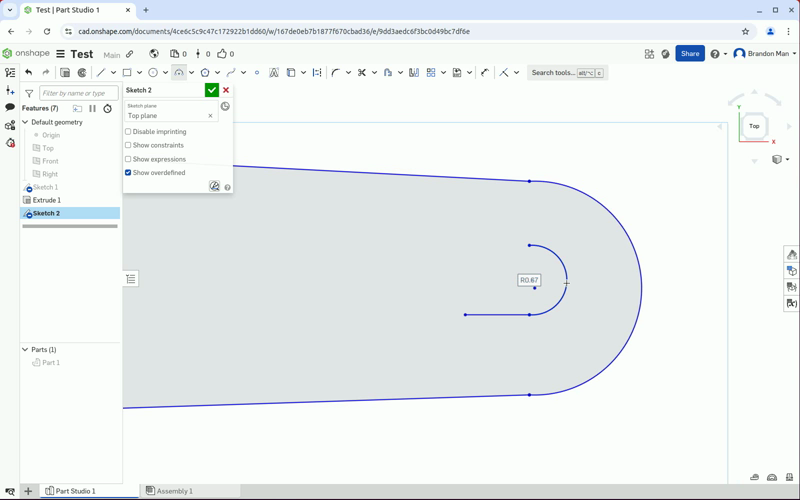
scroll(-6)
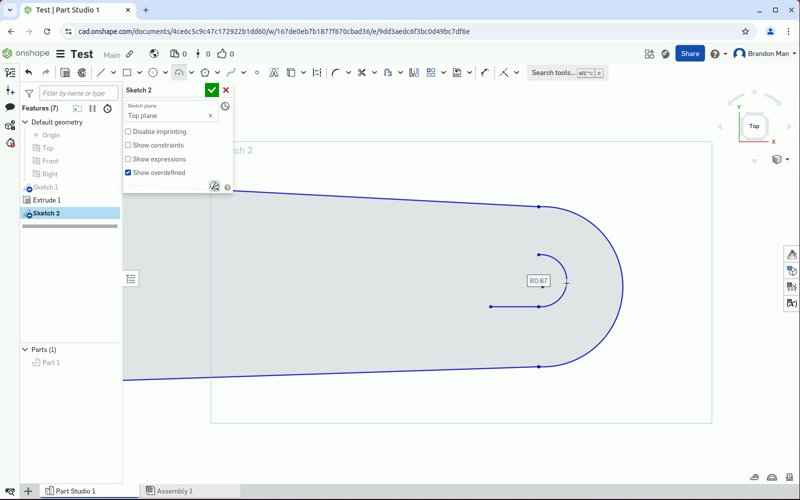
scroll(-6)
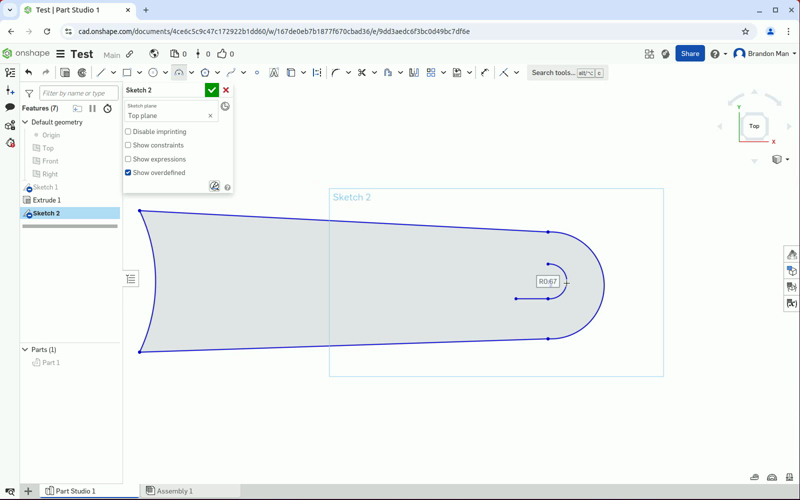
scroll(-6)
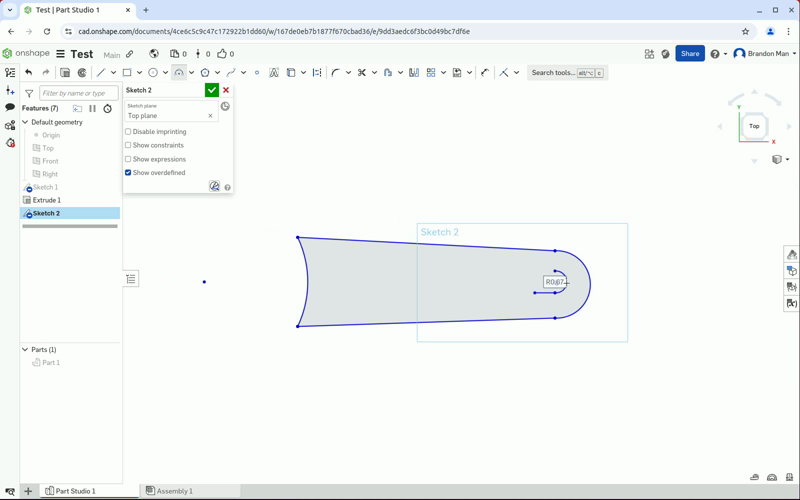
scroll(-6)
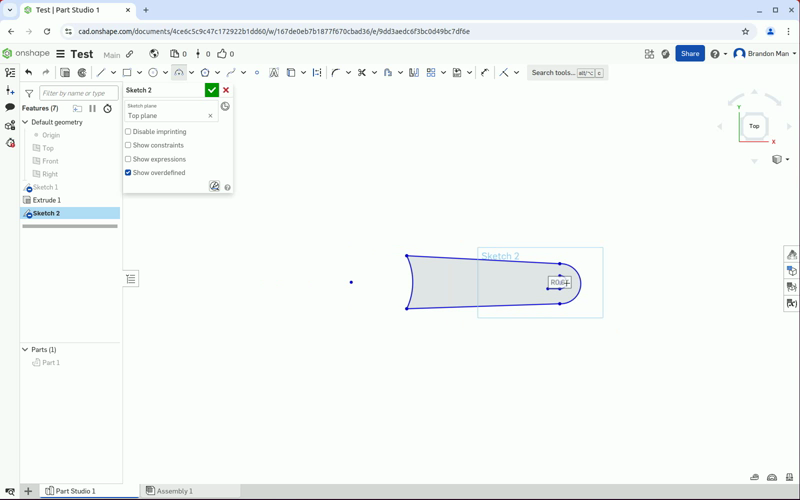
scroll(-6)
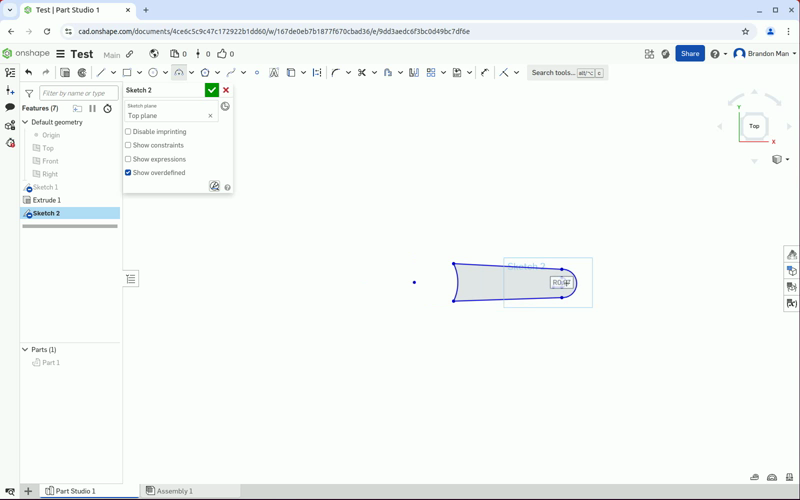
scroll(-6)
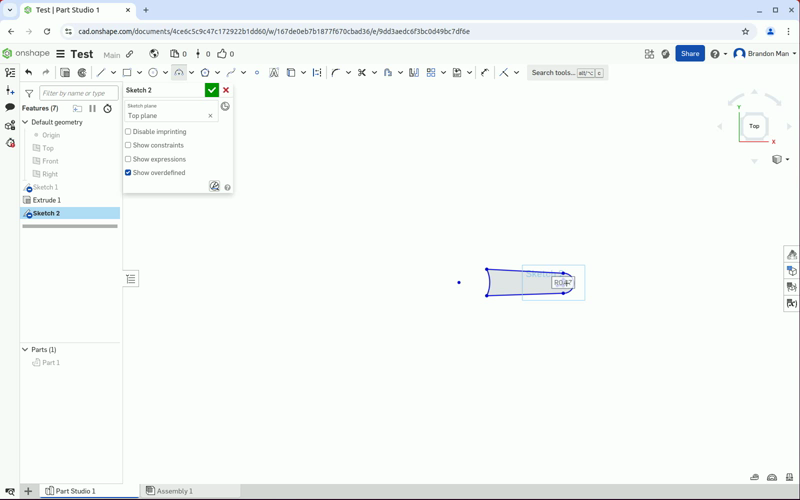
key_up(shift)
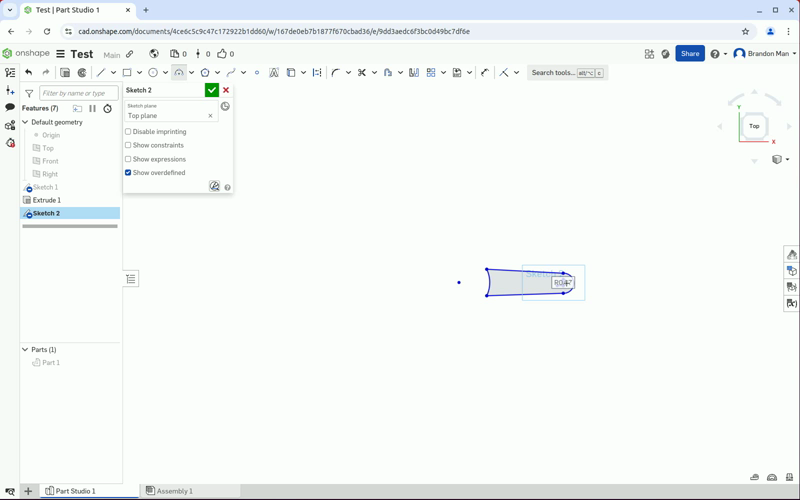
key(esc)
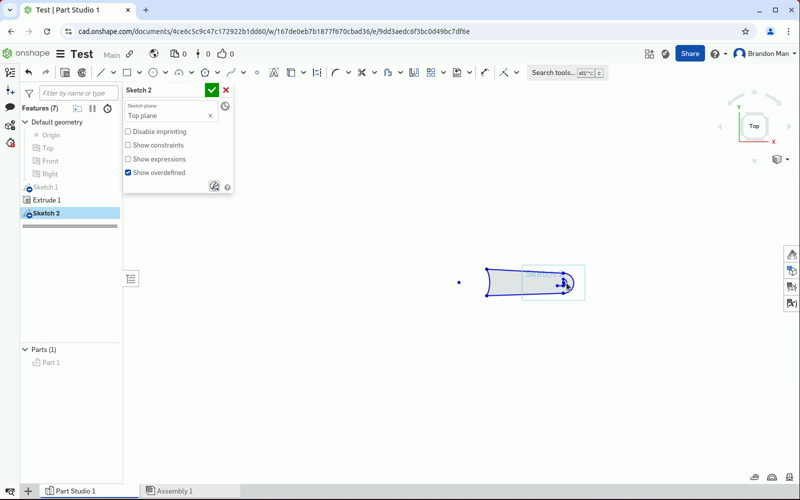
key(l)
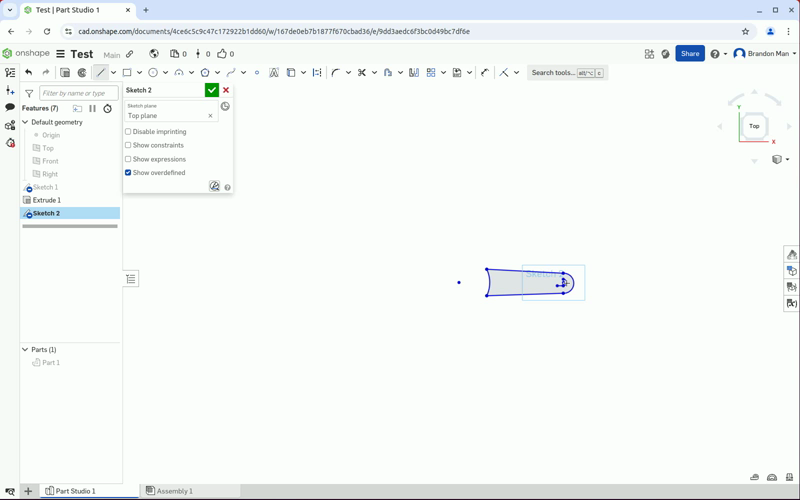
mouse_move(563, 279)
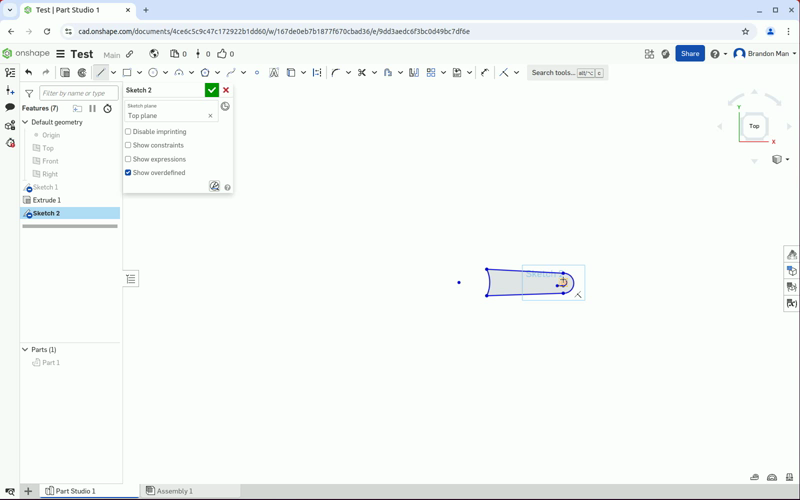
scroll(6)
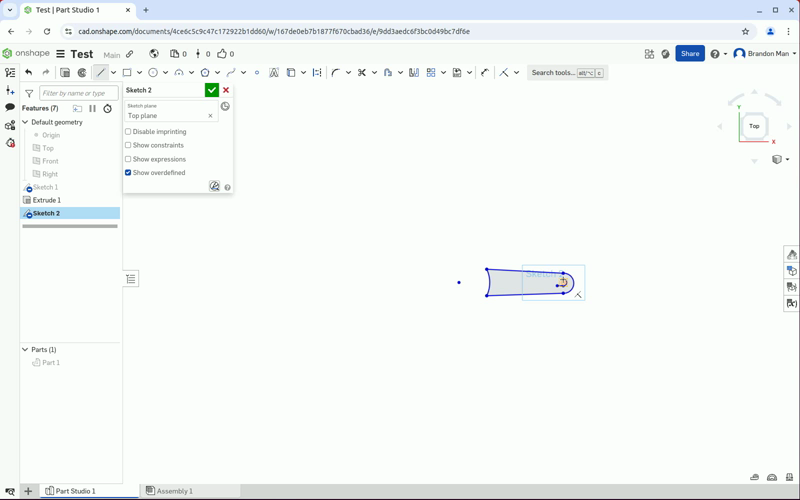
scroll(6)
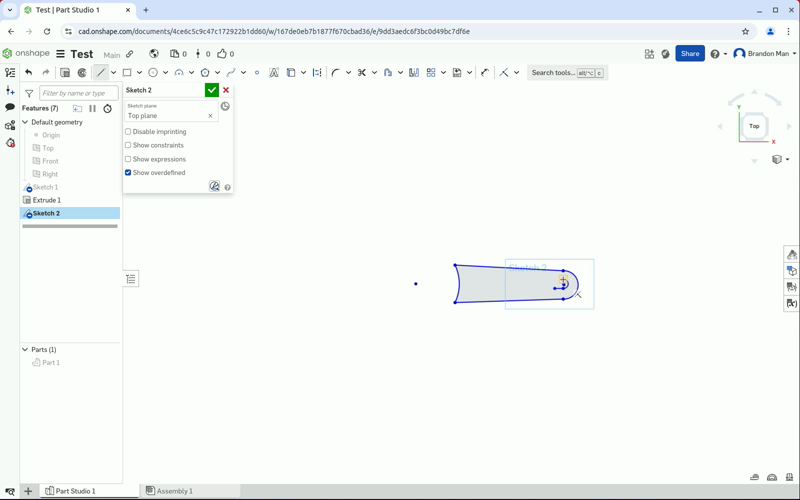
scroll(6)
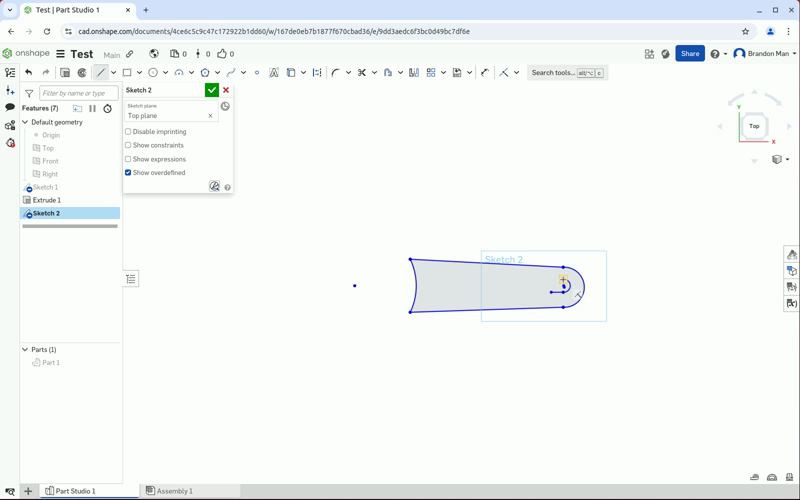
scroll(6)
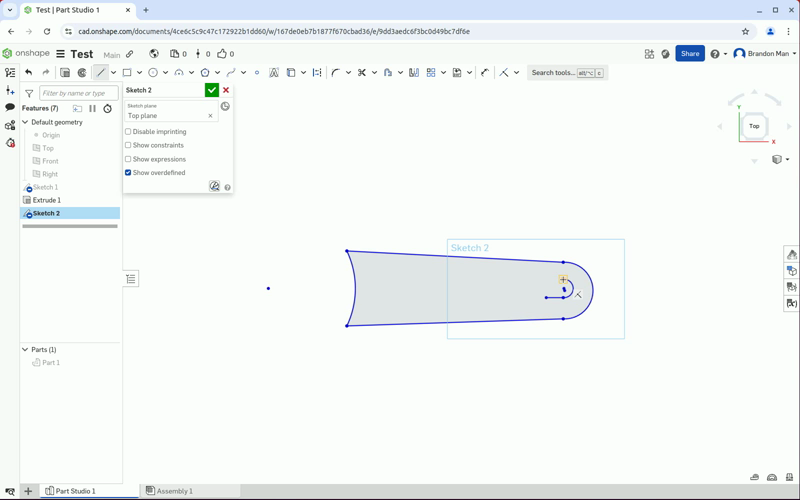
scroll(6)
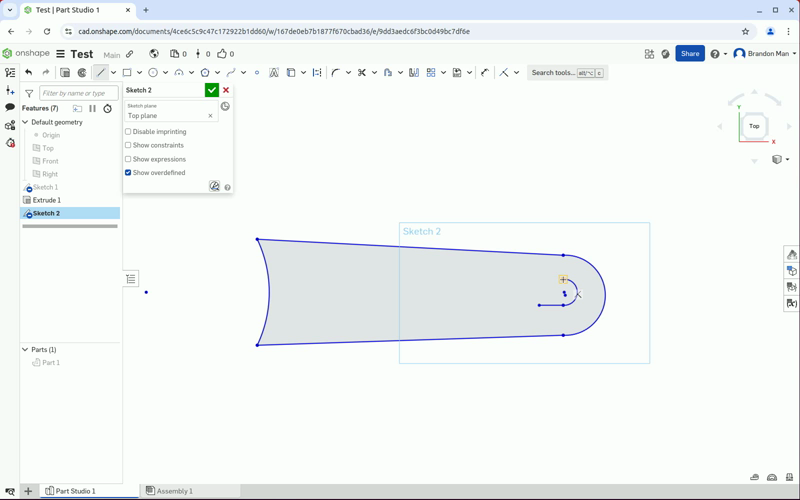
scroll(6)
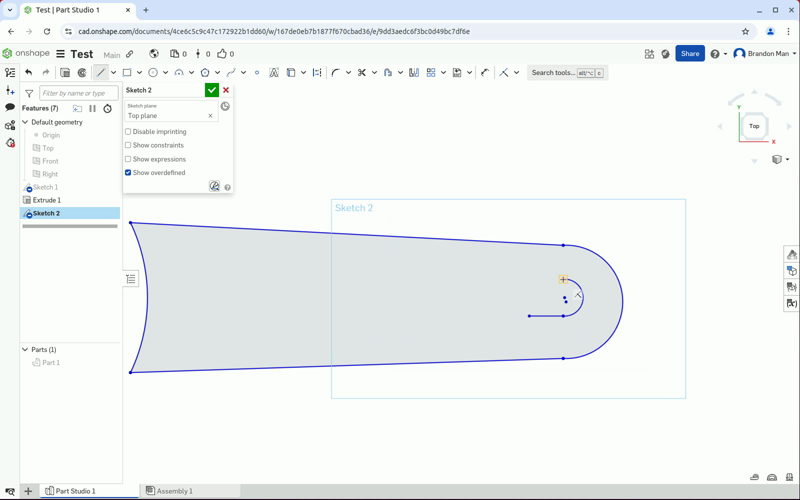
scroll(6)
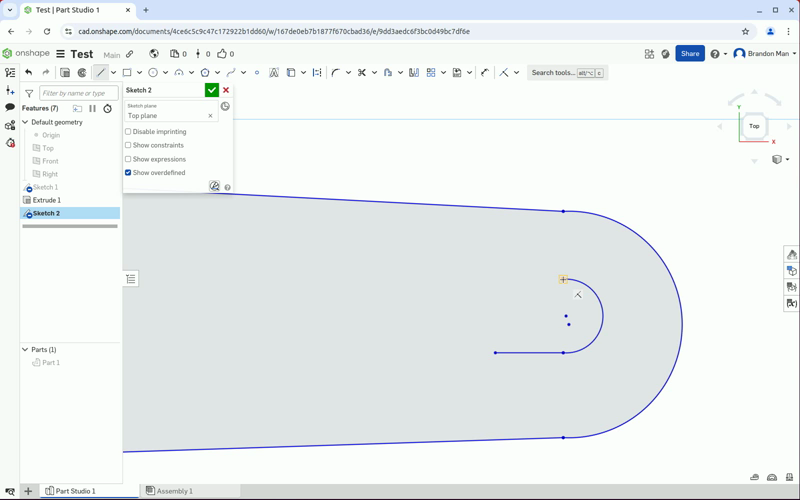
click(563, 279)
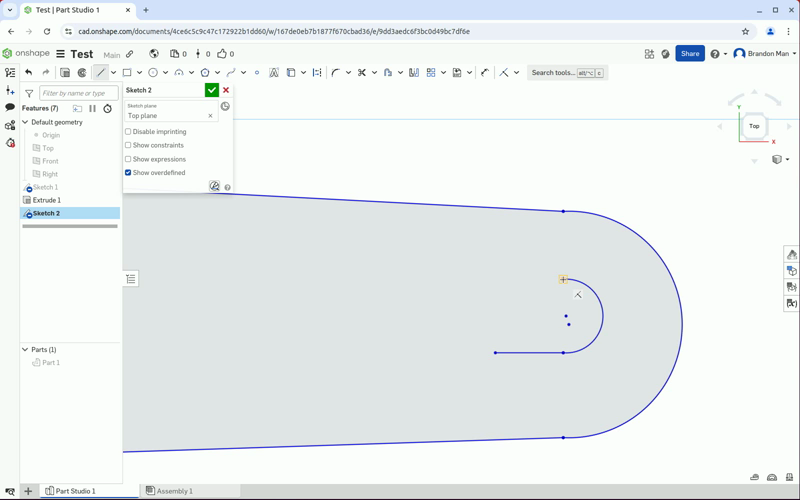
scroll(-6)
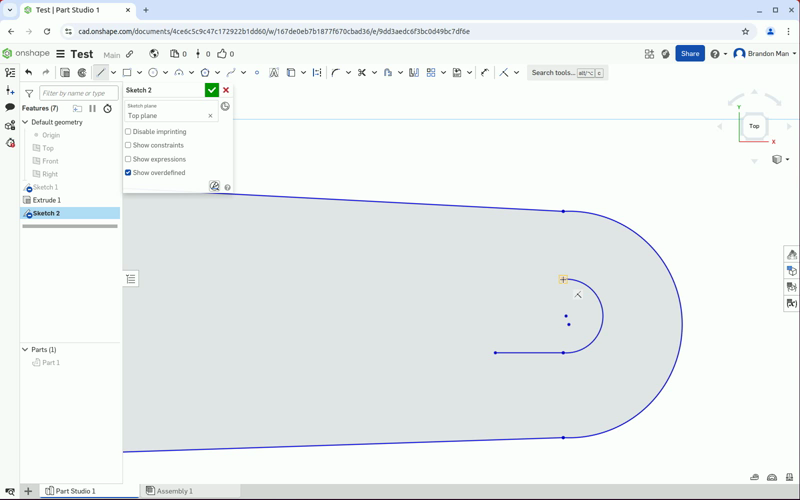
scroll(-6)
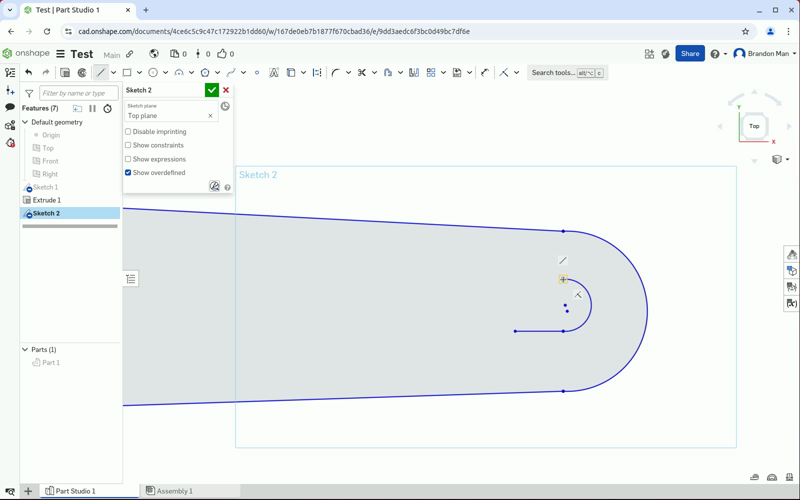
scroll(-6)
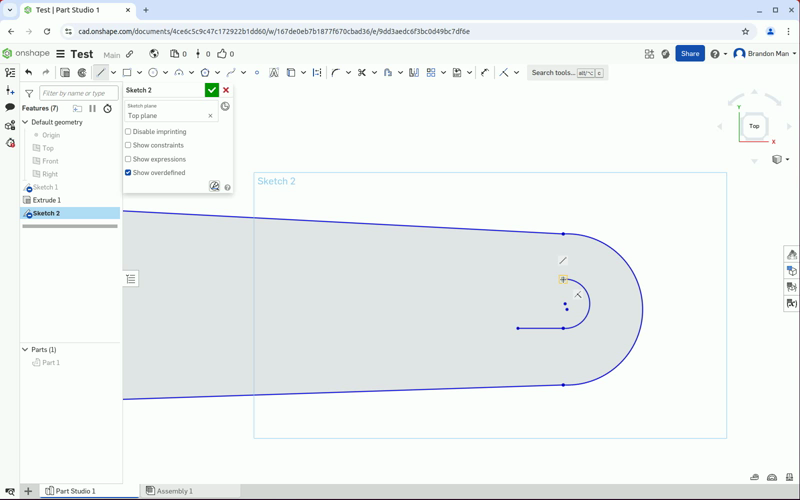
scroll(-6)
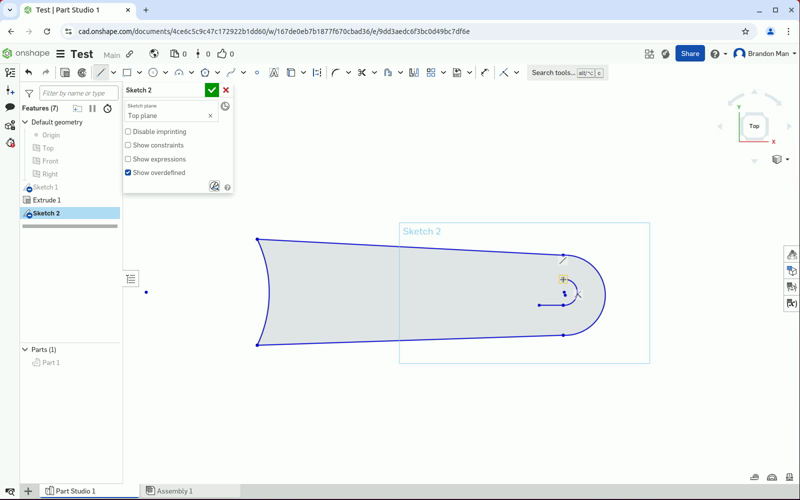
scroll(-6)
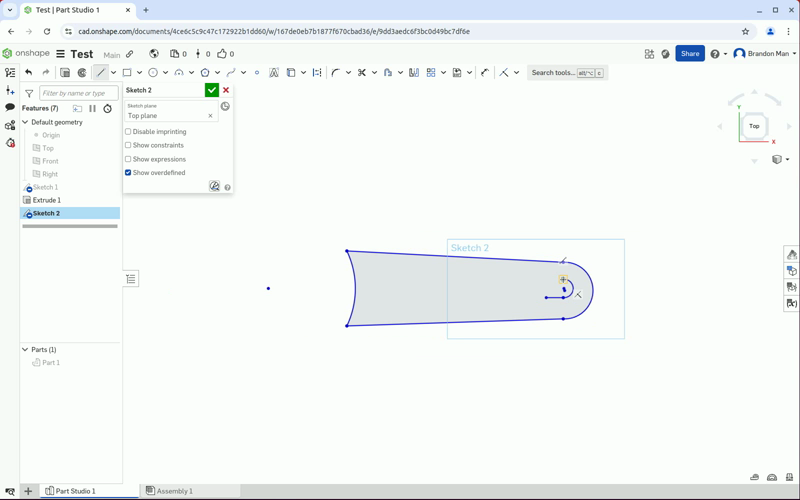
scroll(-6)
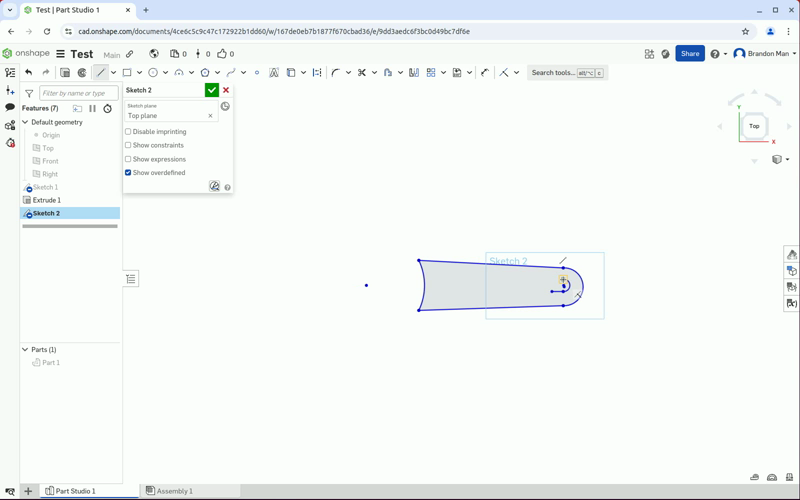
scroll(-6)
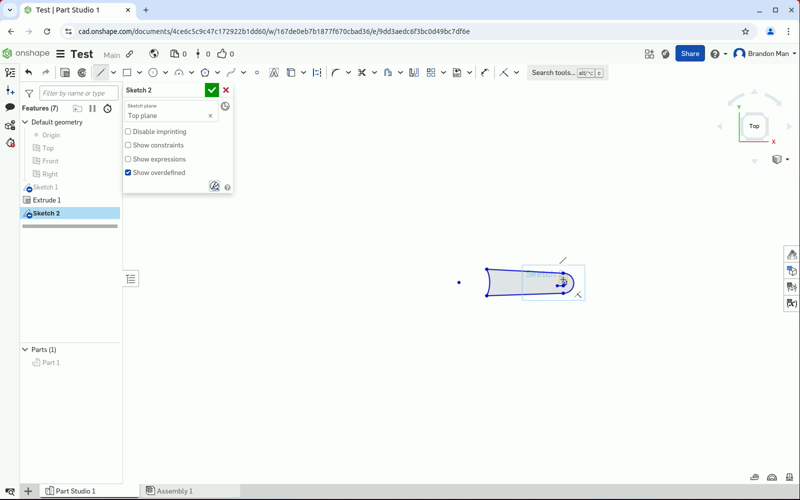
key_down(shift)
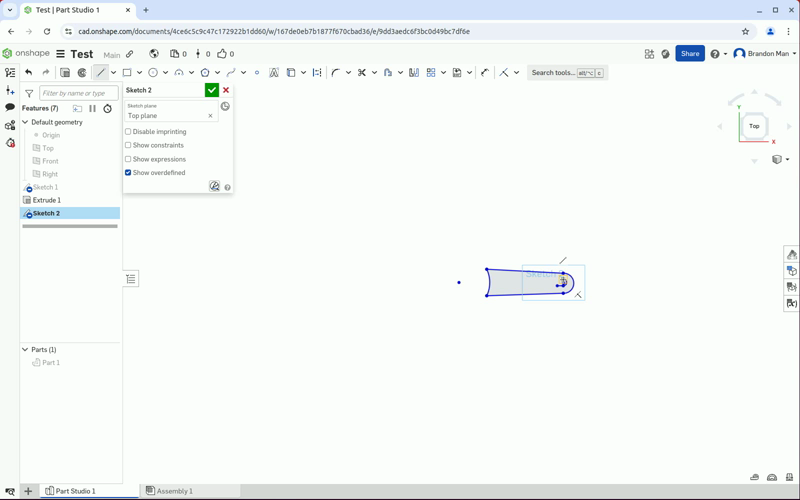
mouse_move(589, 279)
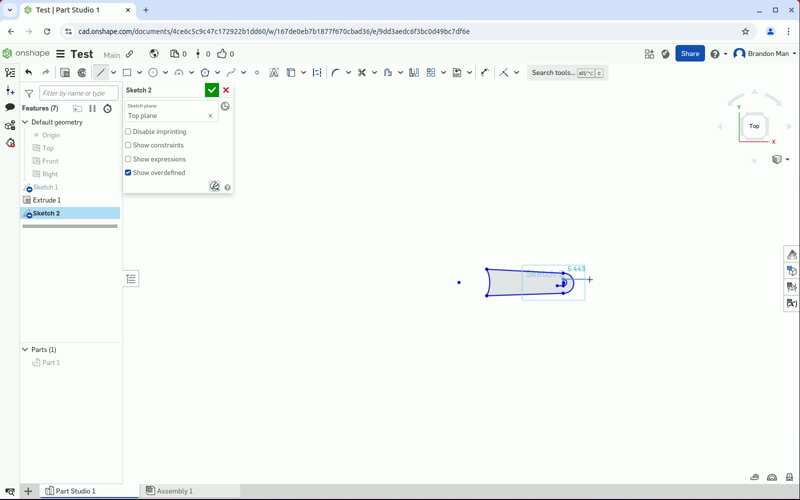
mouse_move(557, 279)
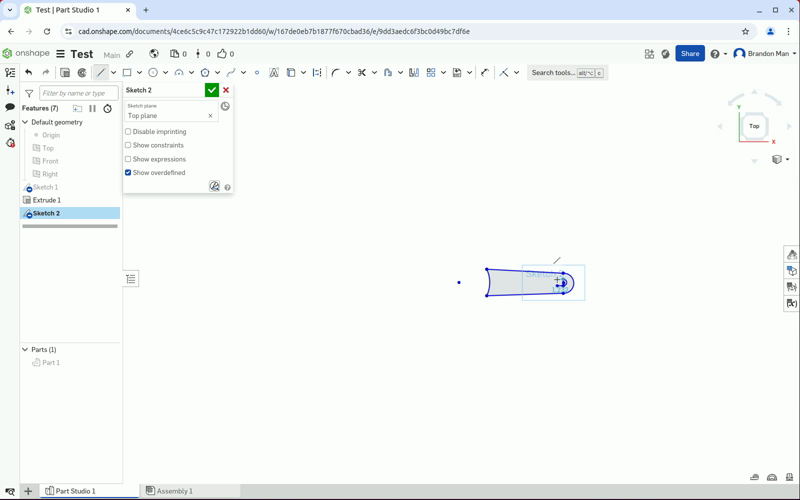
scroll(6)
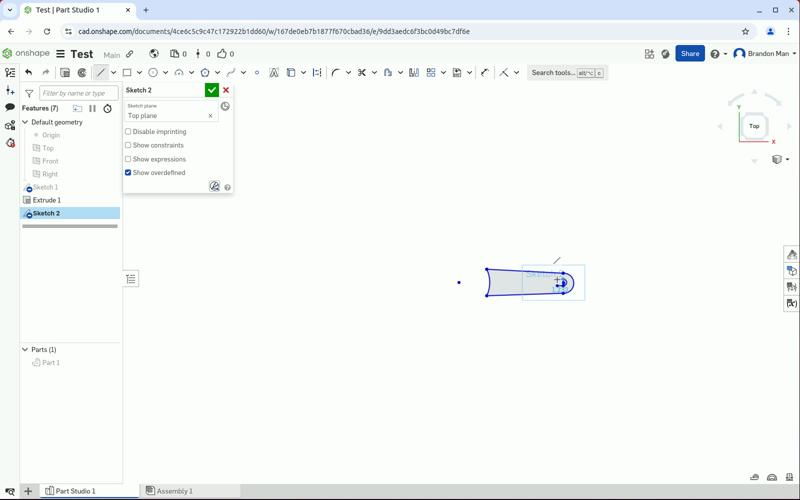
scroll(6)
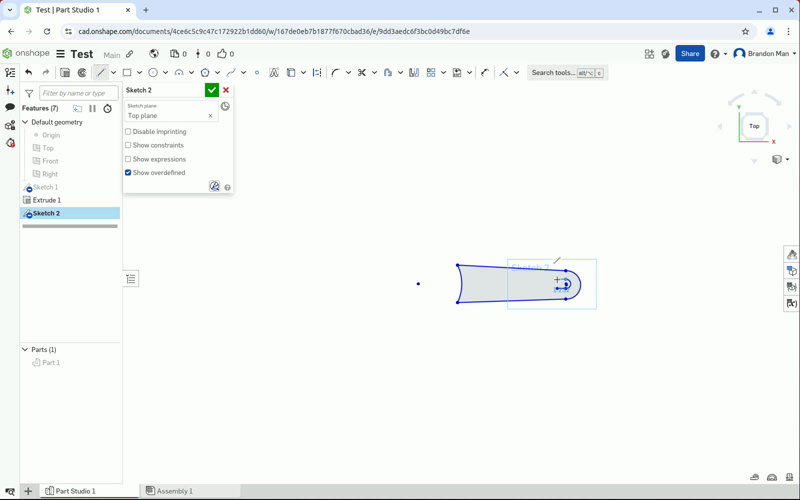
scroll(6)
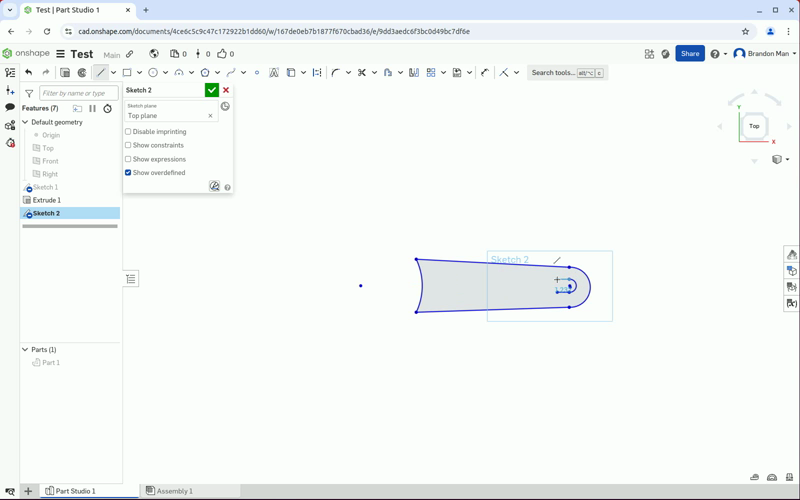
scroll(6)
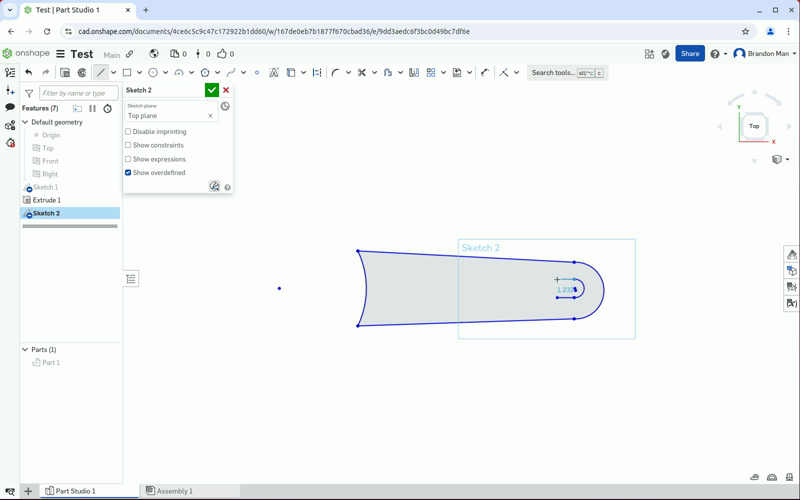
scroll(6)
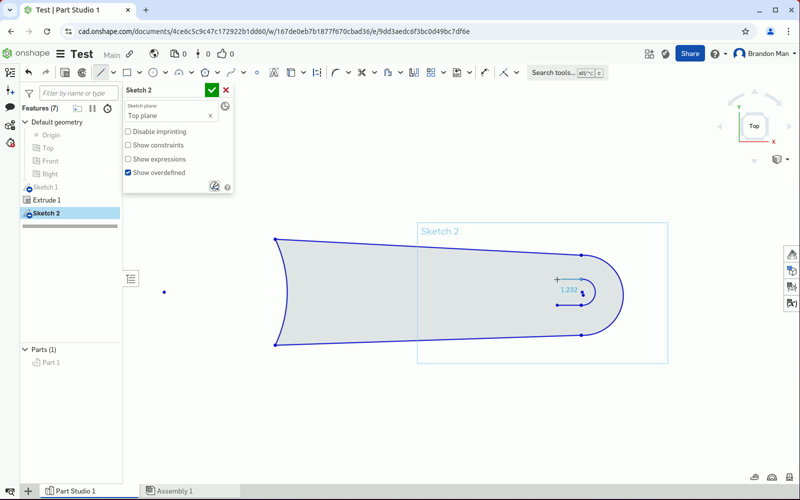
scroll(6)
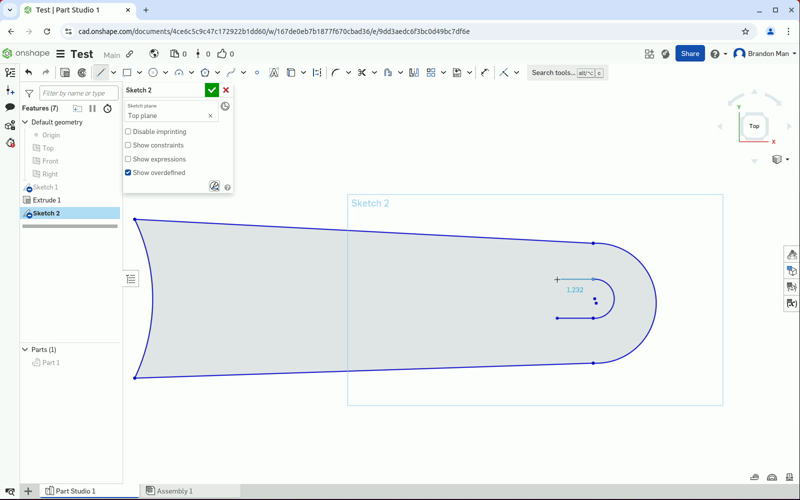
scroll(6)
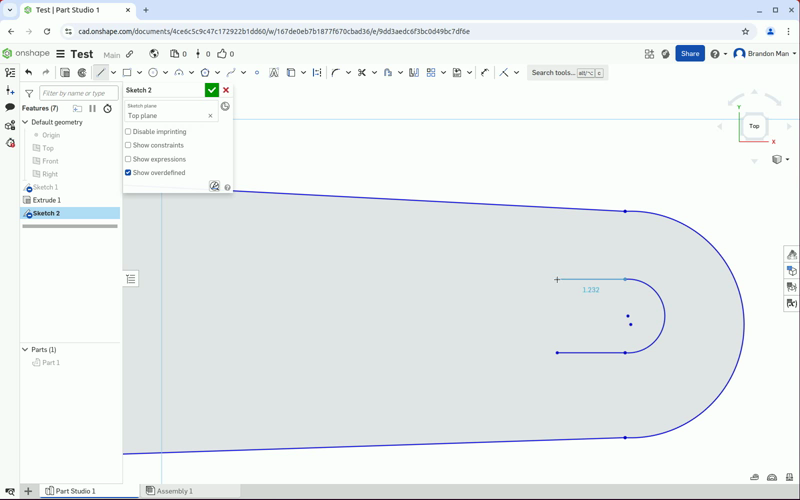
click(557, 279)
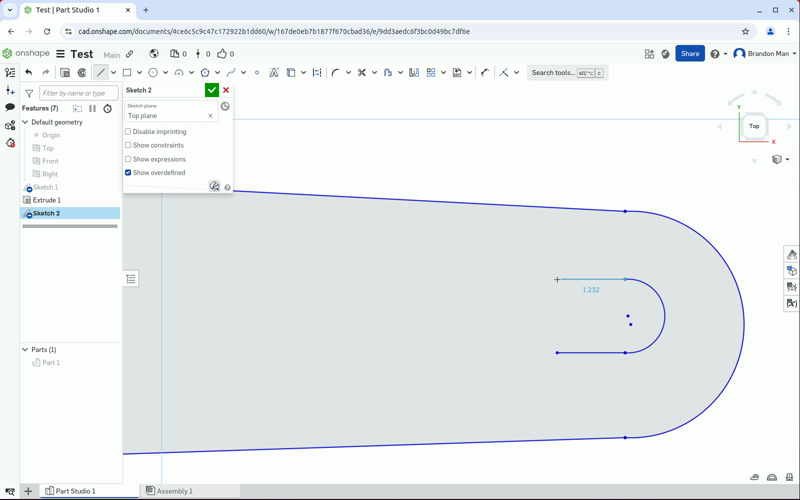
scroll(-6)
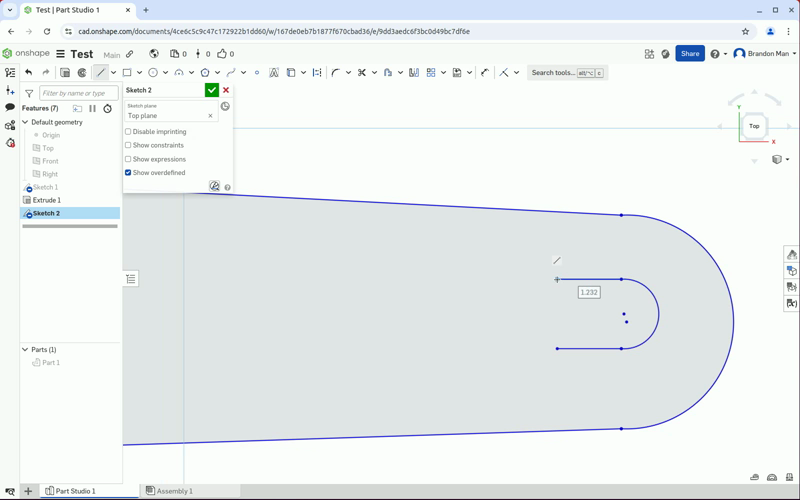
scroll(-6)
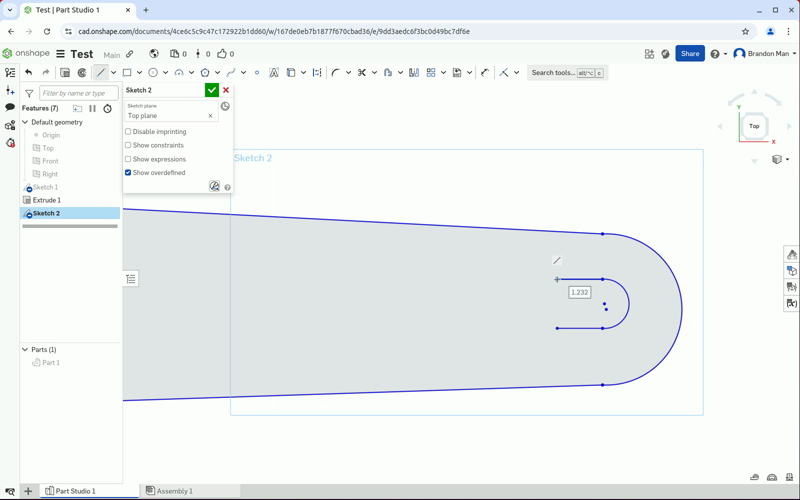
scroll(-6)
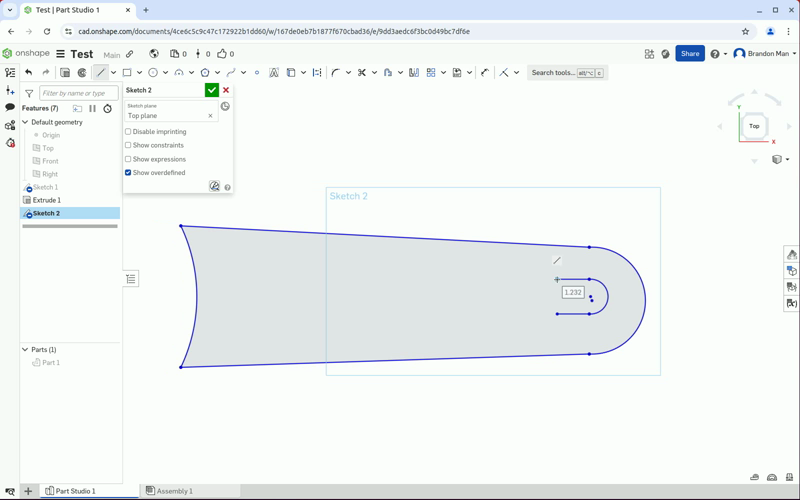
scroll(-6)
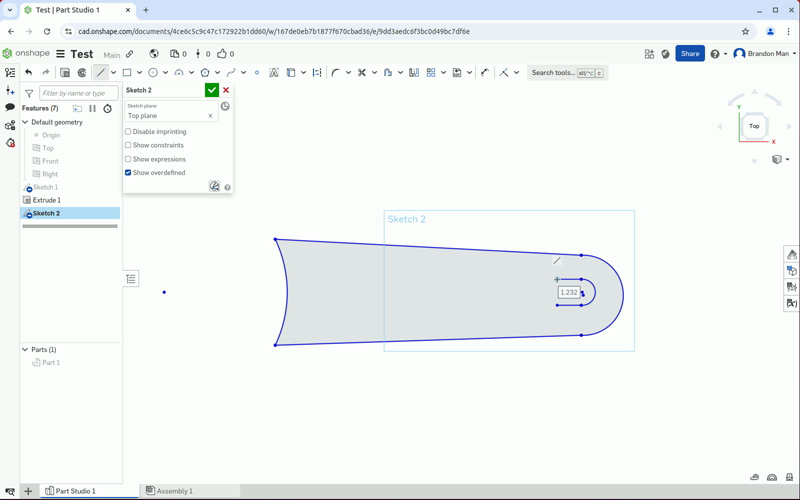
scroll(-6)
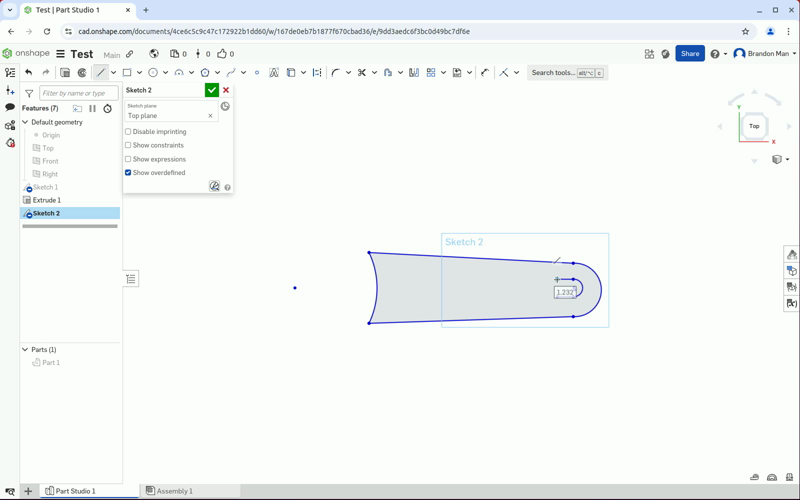
scroll(-6)
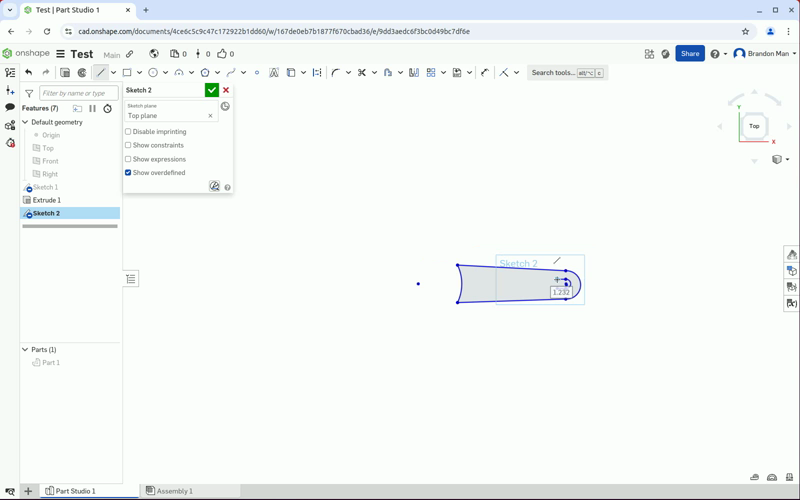
scroll(-6)
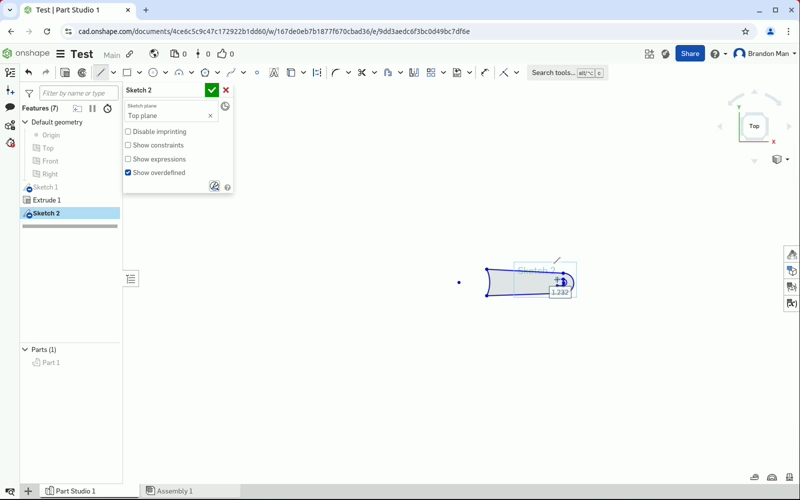
key_up(shift)
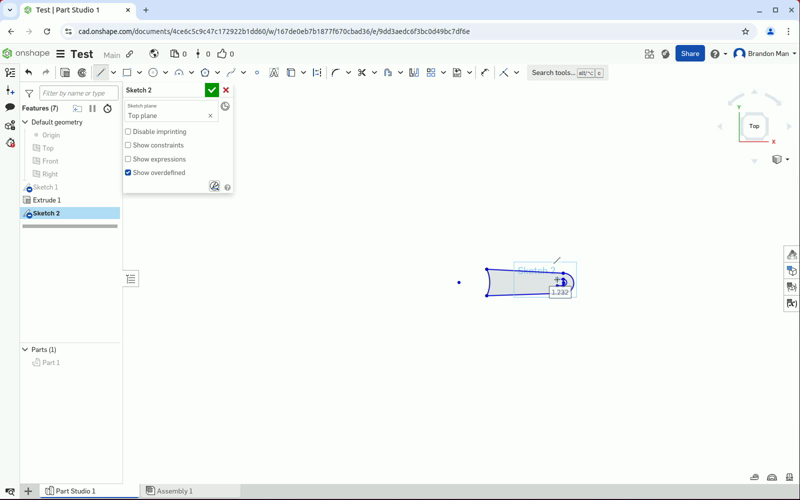
key(esc)
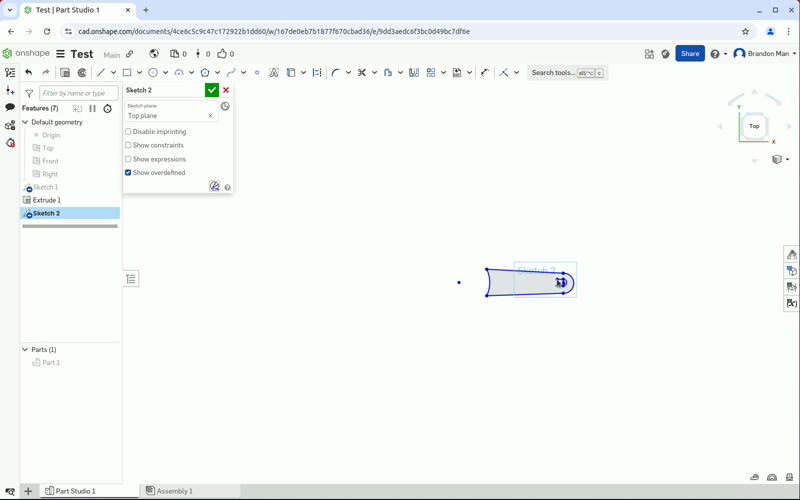
key(a)
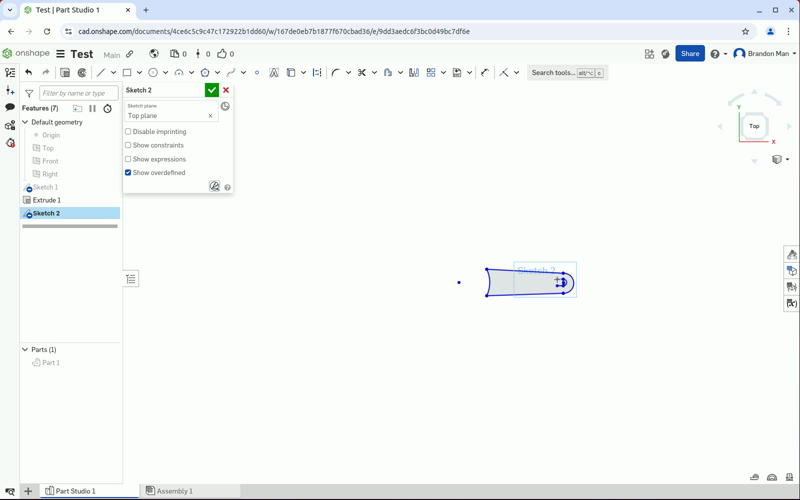
mouse_move(557, 279)
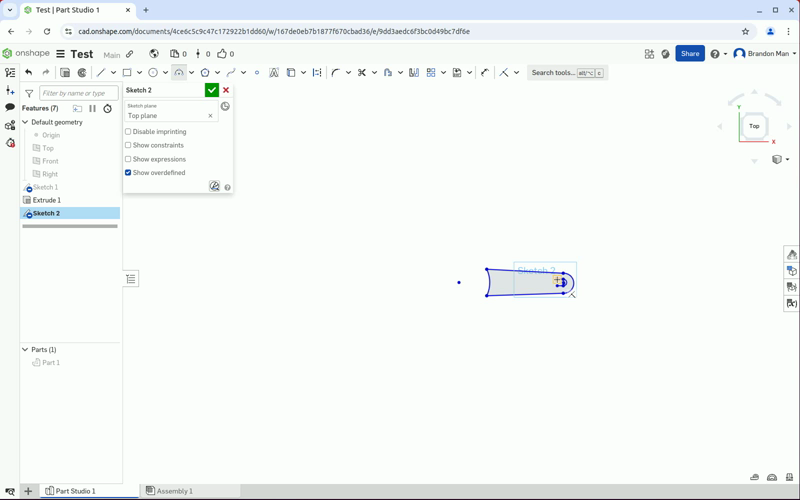
click(557, 279)
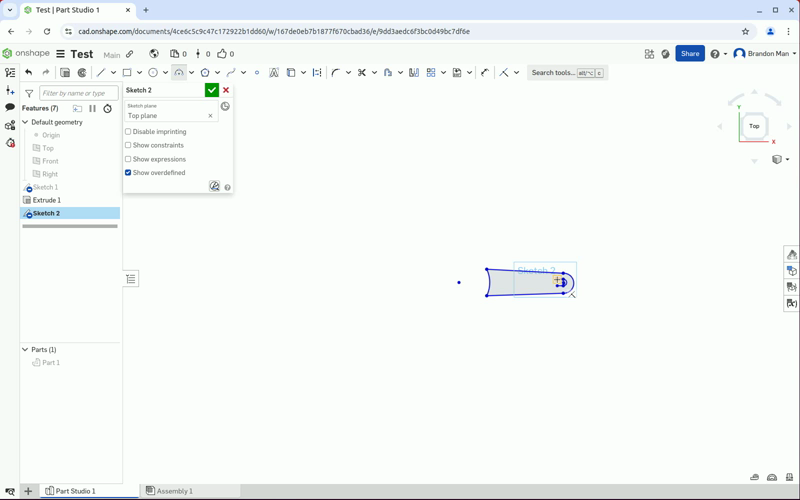
mouse_move(557, 285)
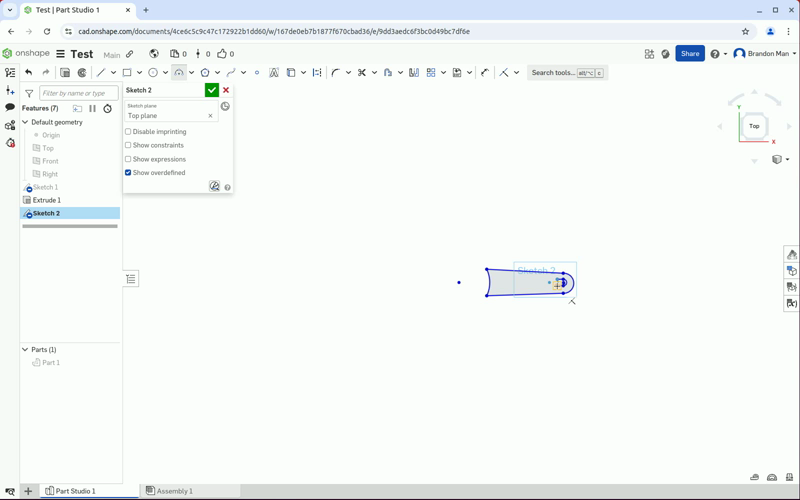
scroll(6)
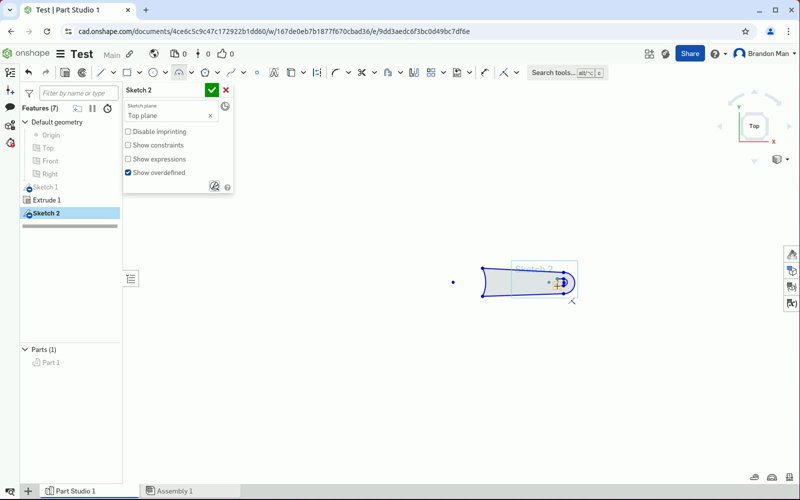
scroll(6)
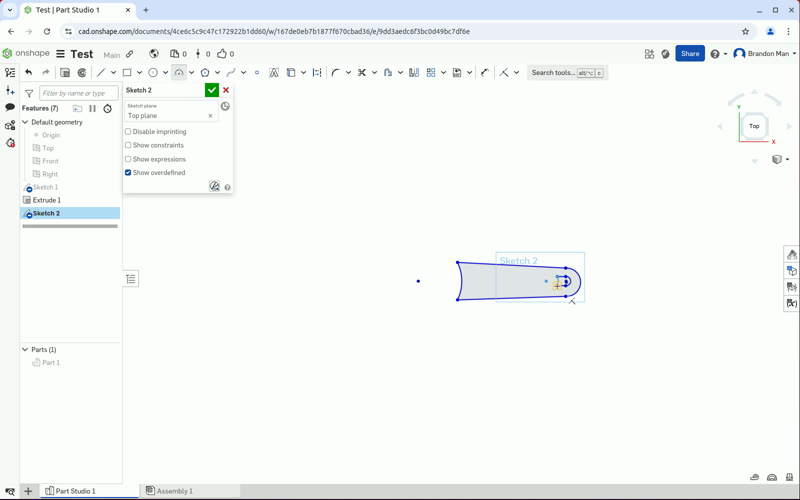
scroll(6)
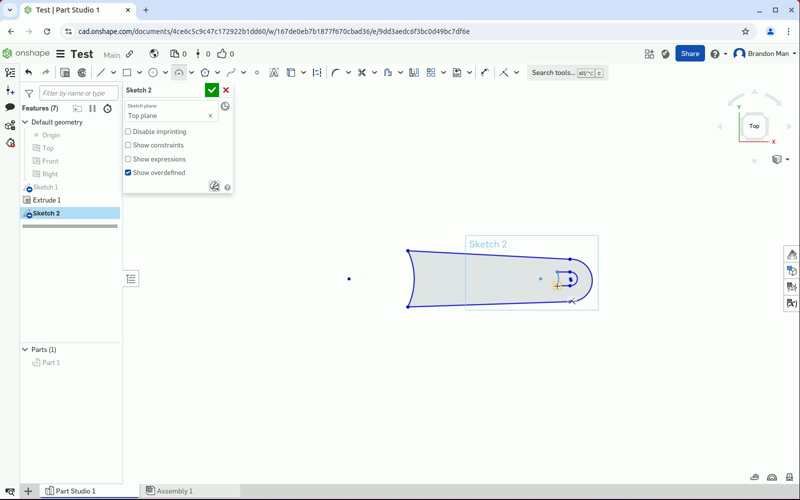
scroll(6)
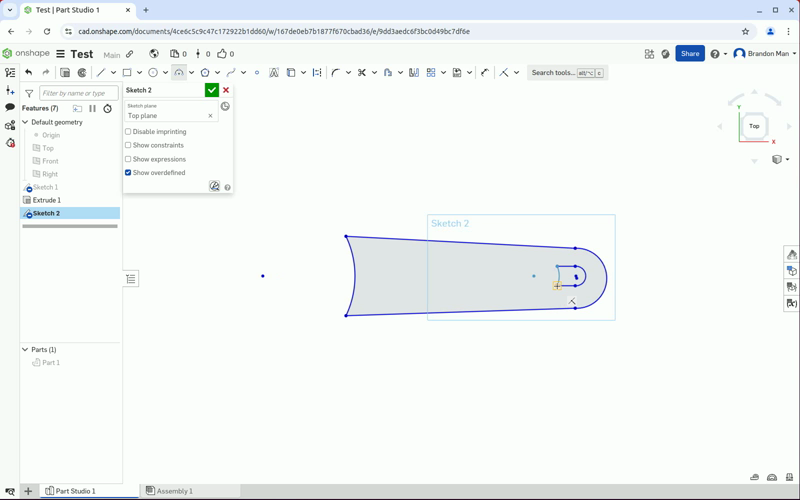
scroll(6)
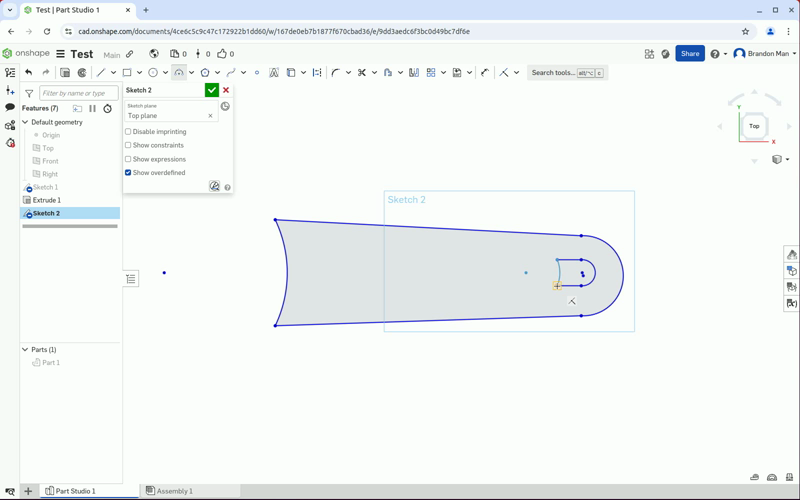
scroll(6)
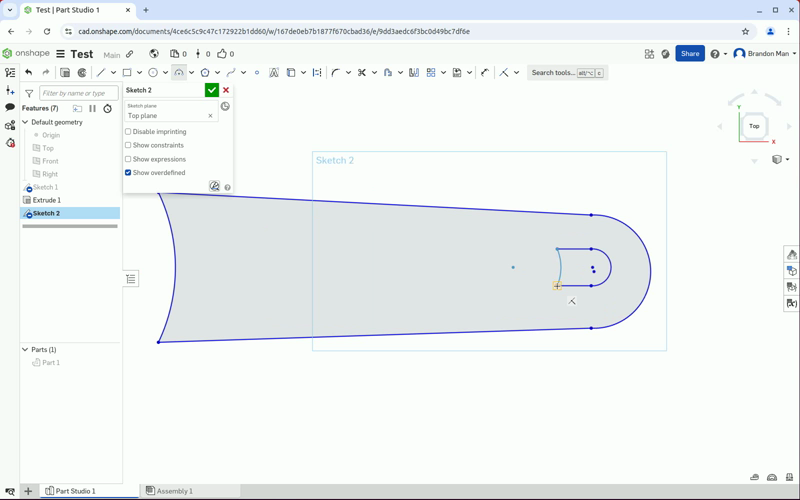
scroll(6)
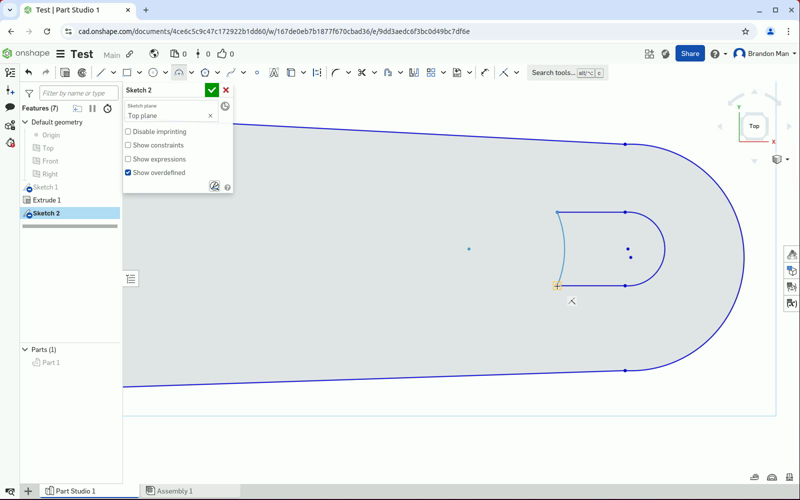
click(557, 285)
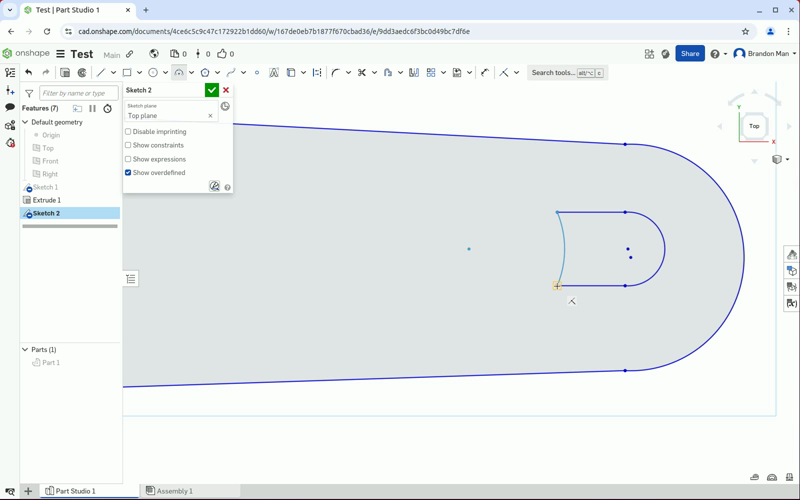
scroll(-6)
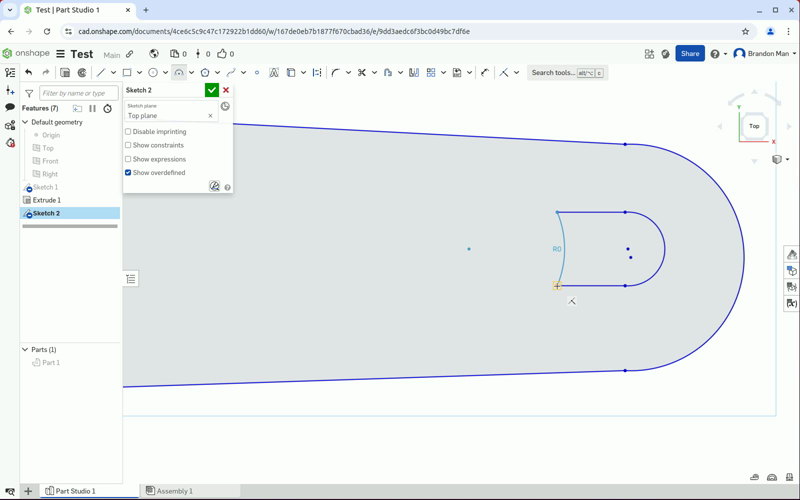
scroll(-6)
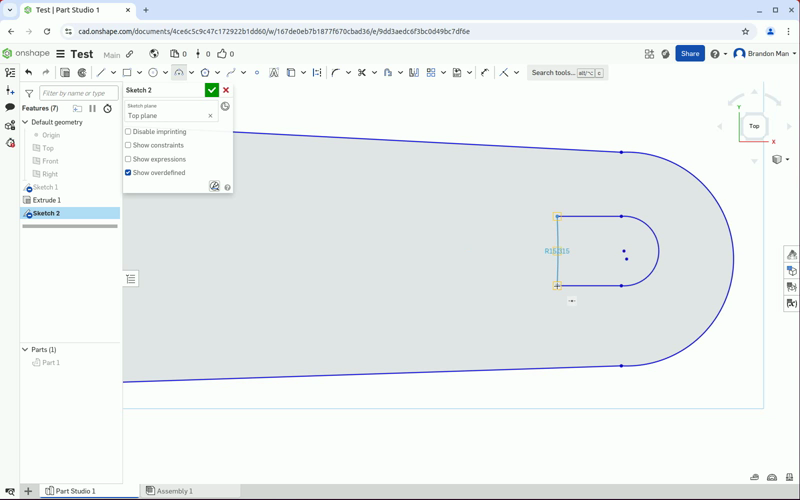
scroll(-6)
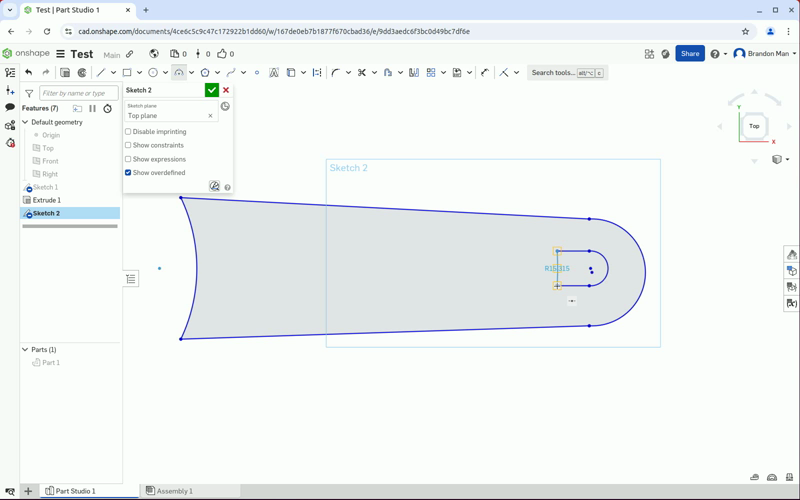
scroll(-6)
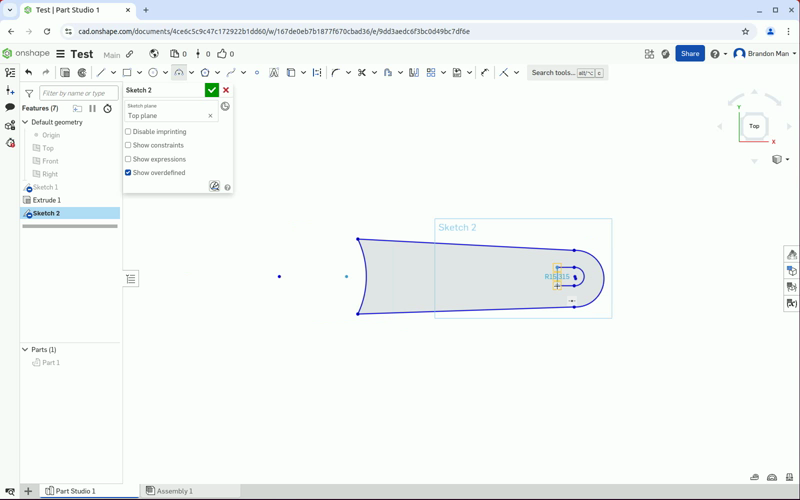
scroll(-6)
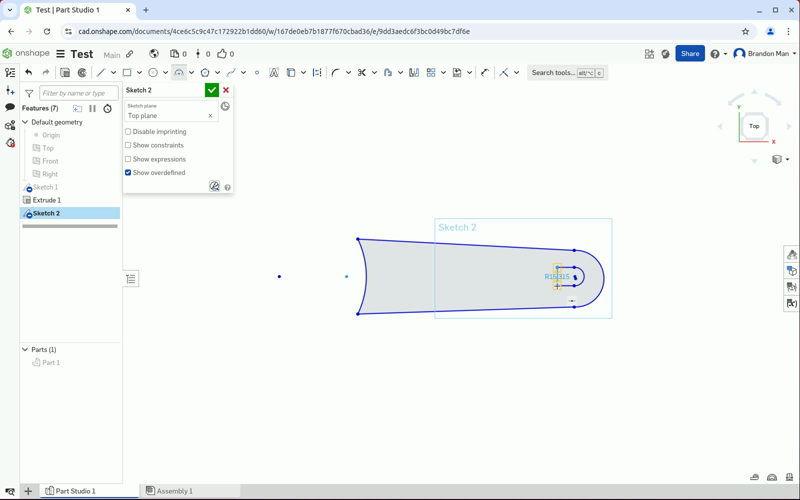
scroll(-6)
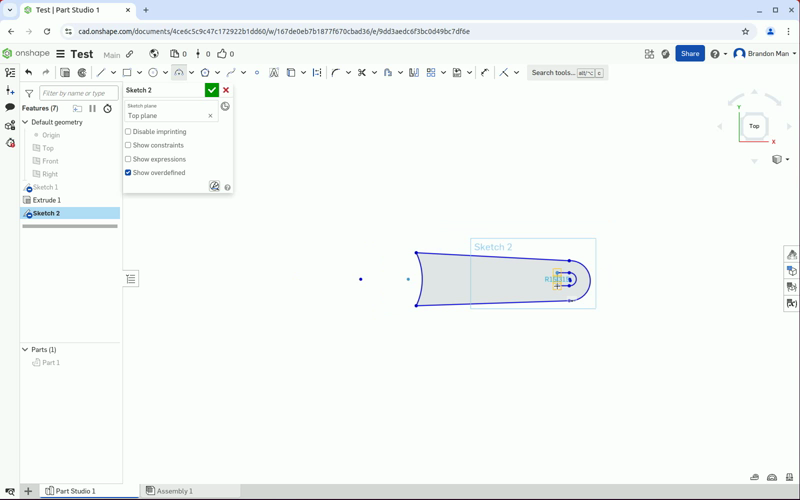
scroll(-6)
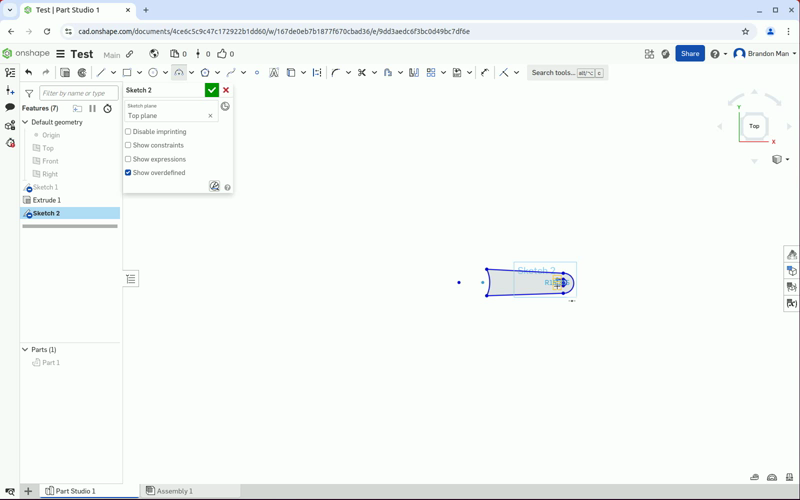
key_down(shift)
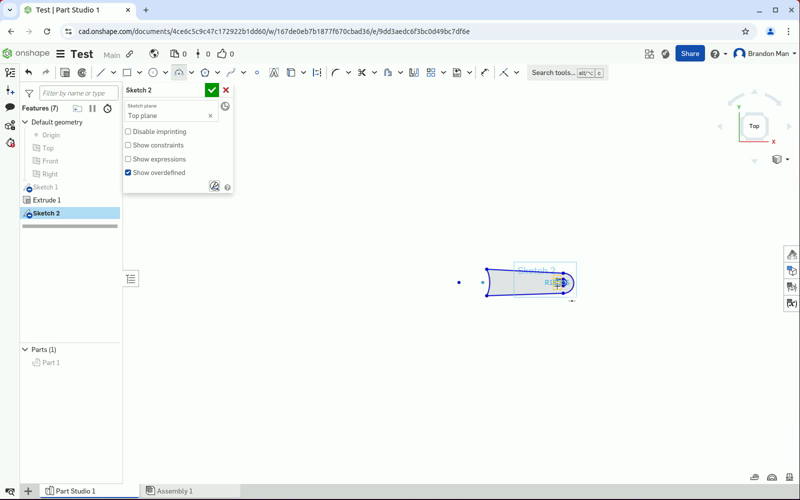
mouse_move(553, 282)
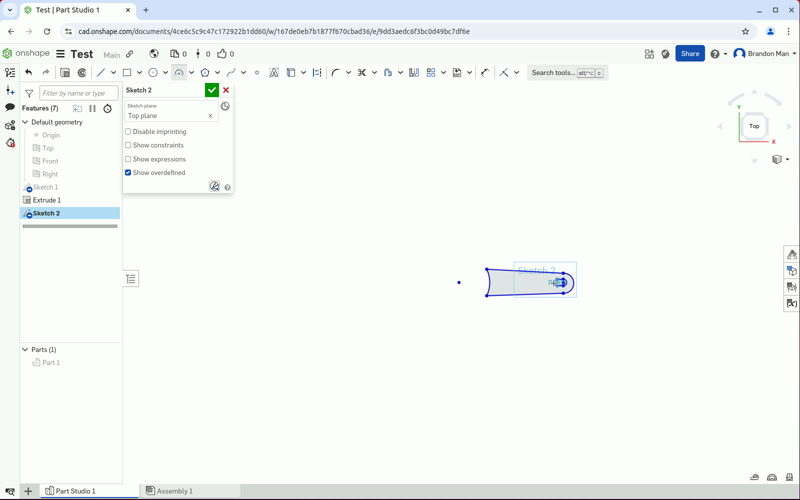
scroll(6)
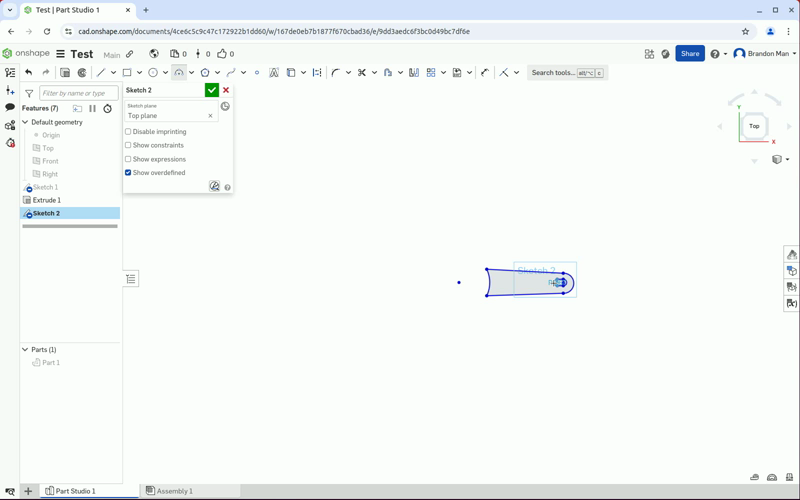
scroll(6)
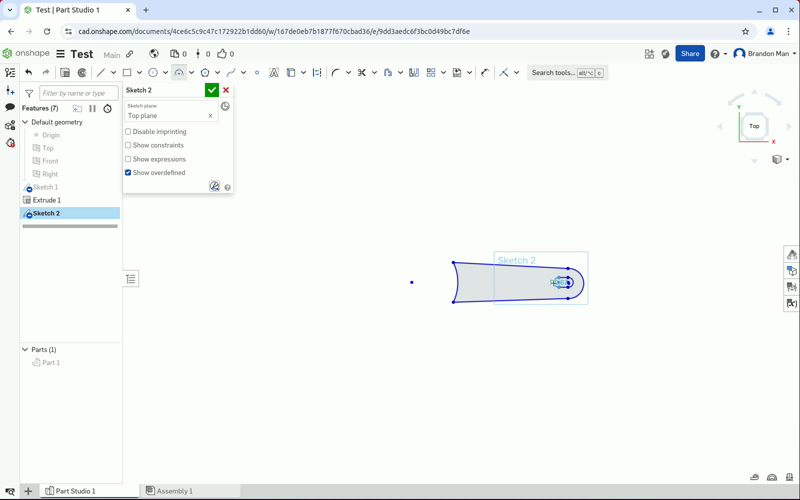
scroll(6)
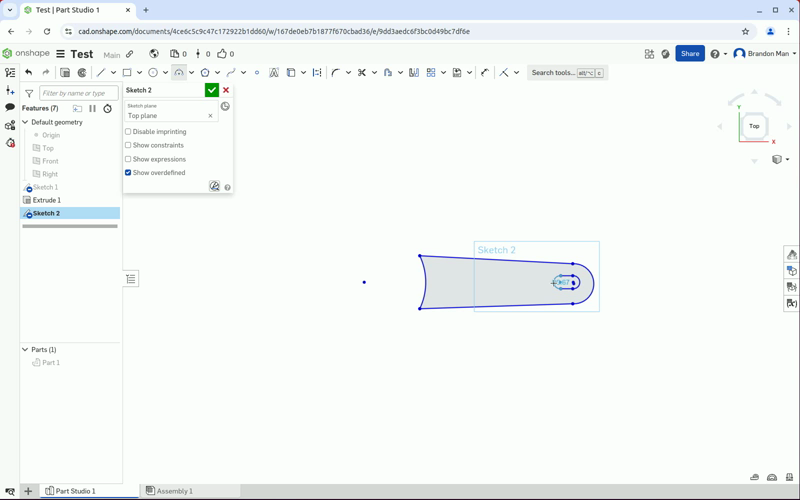
scroll(6)
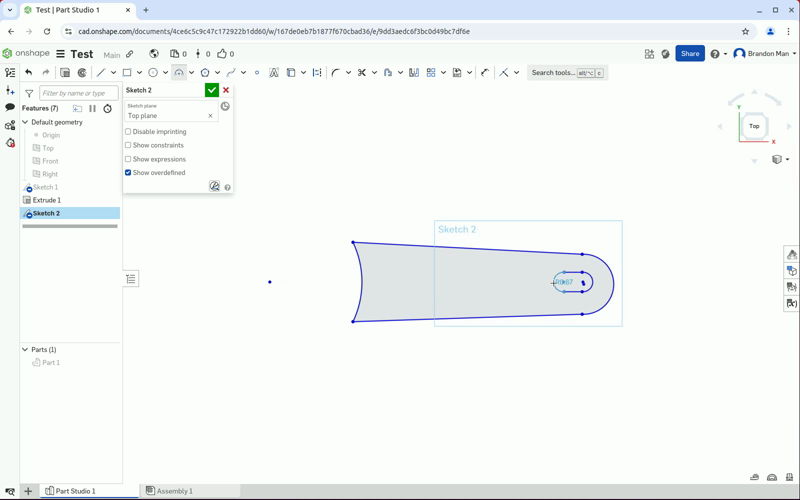
scroll(6)
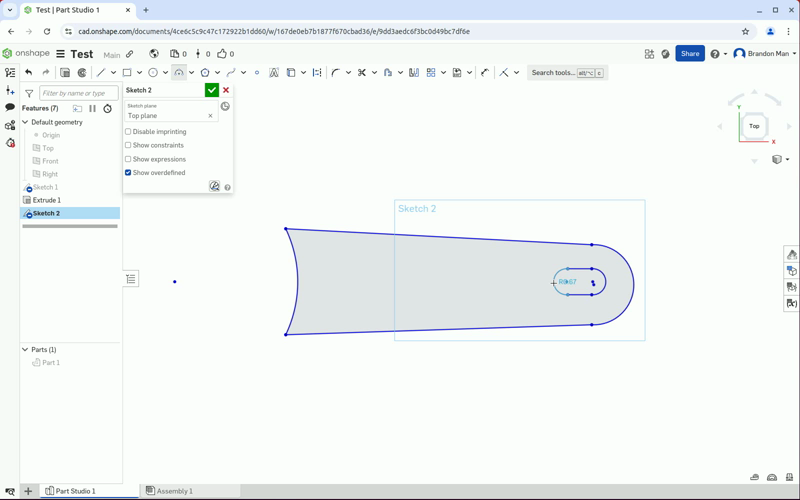
scroll(6)
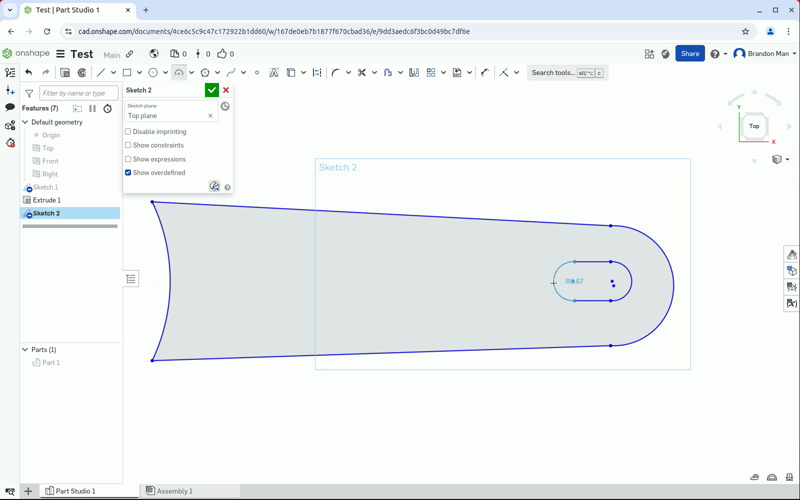
scroll(6)
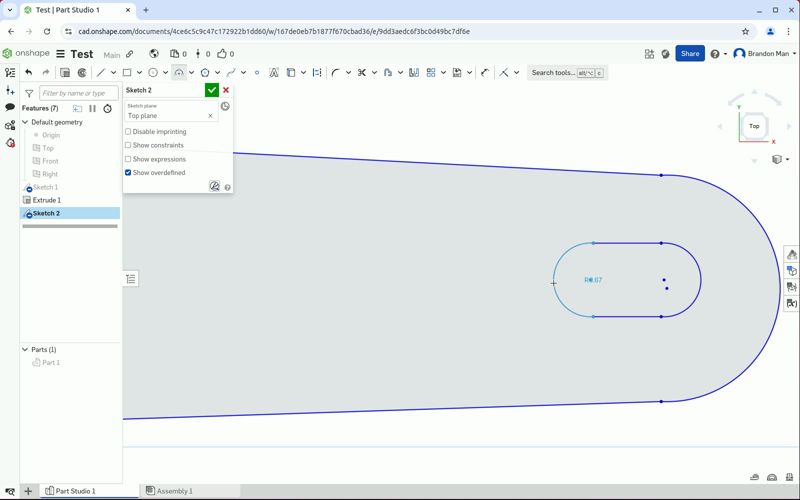
click(553, 282)
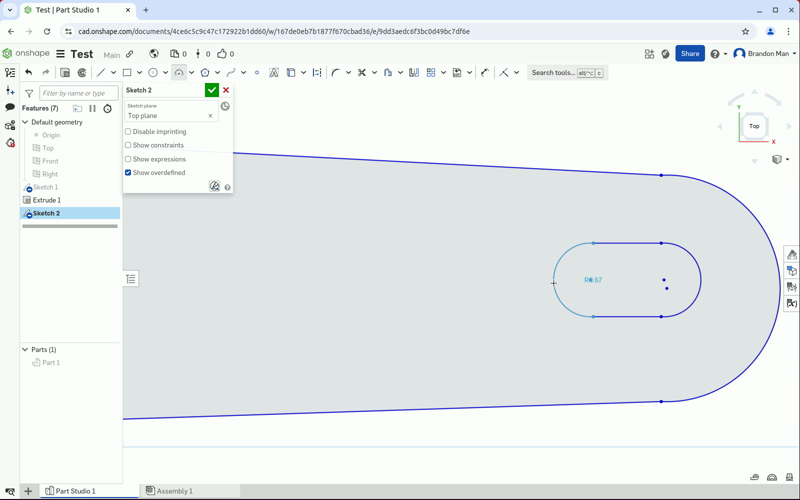
scroll(-6)
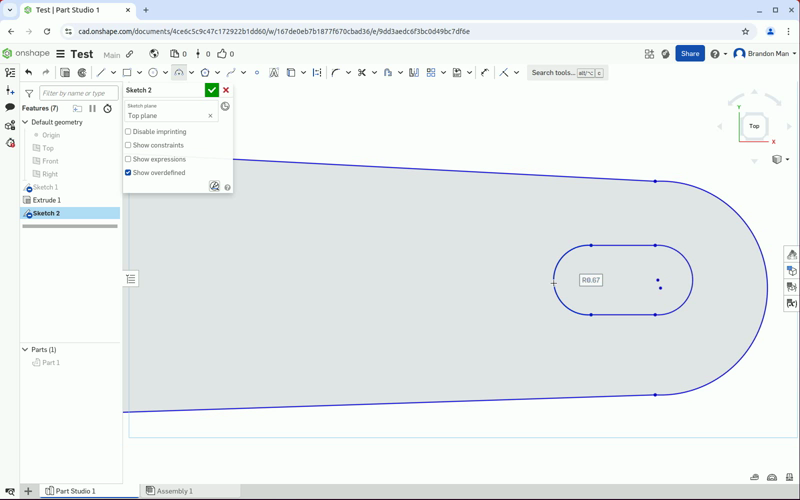
scroll(-6)
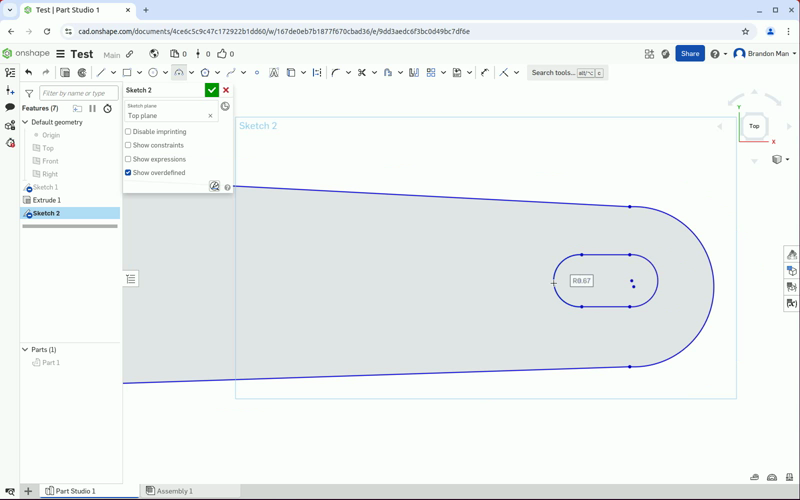
scroll(-6)
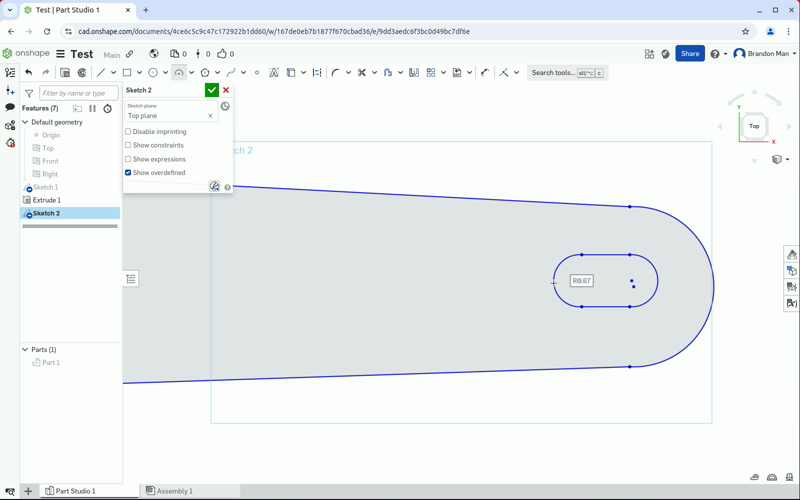
scroll(-6)
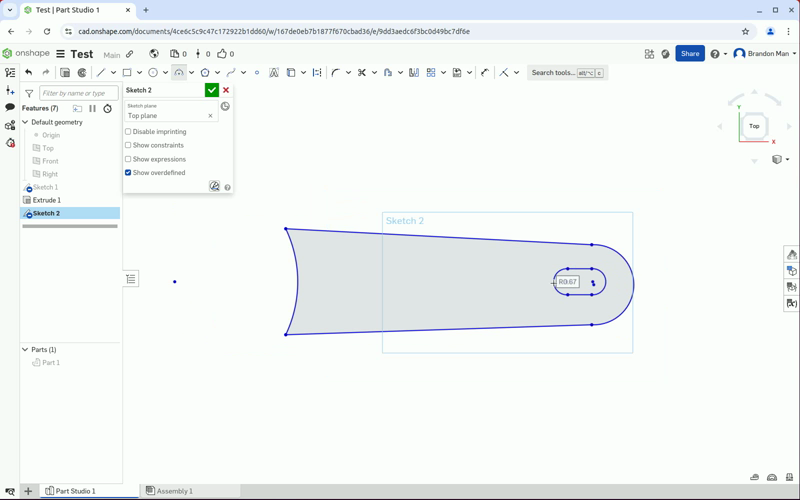
scroll(-6)
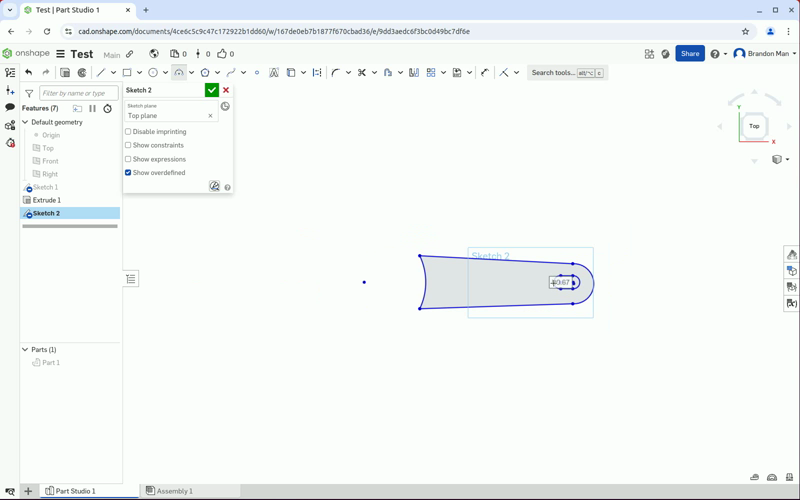
scroll(-6)
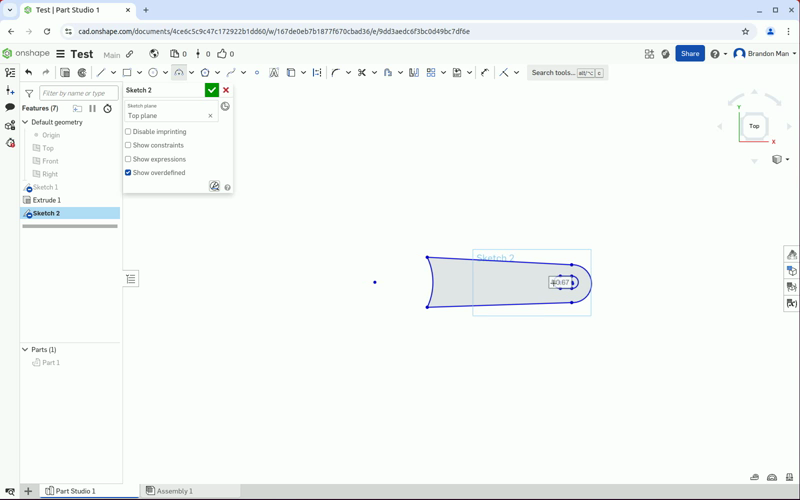
scroll(-6)
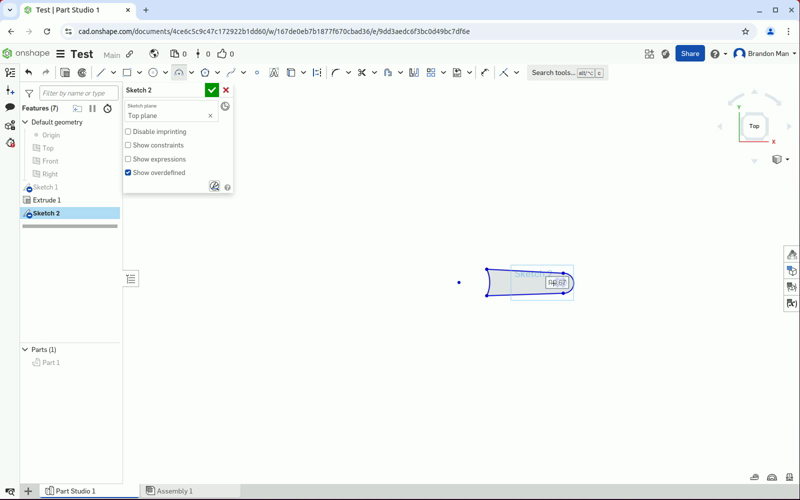
key_up(shift)
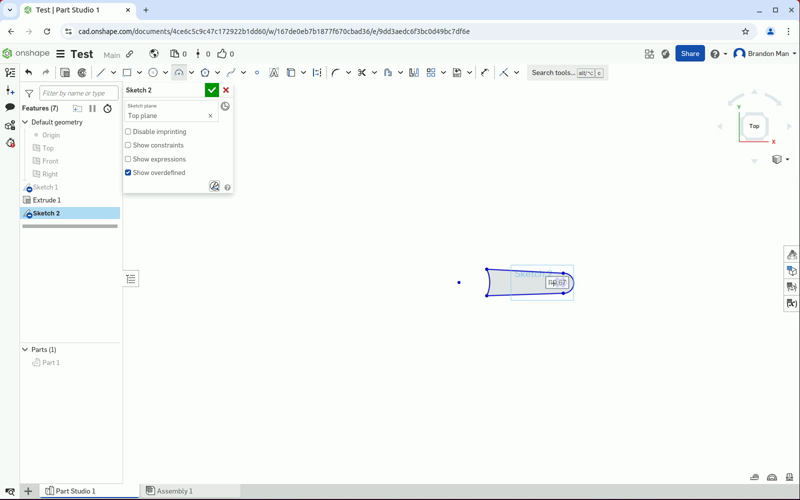
key(esc)
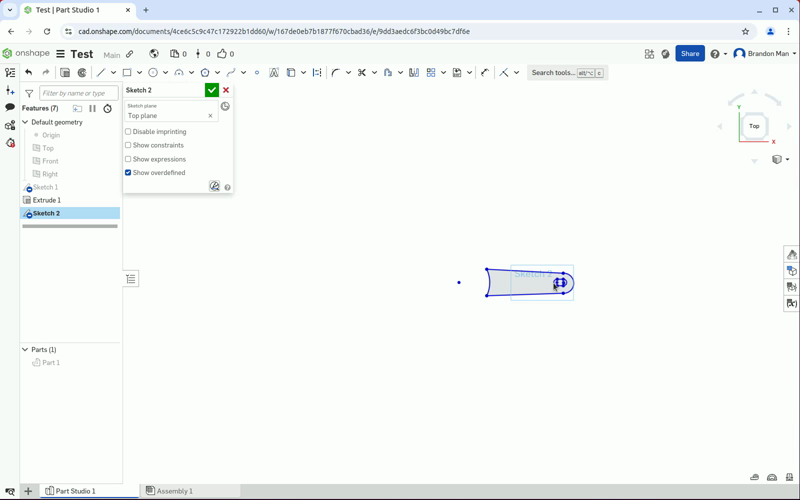
mouse_move(539, 276)
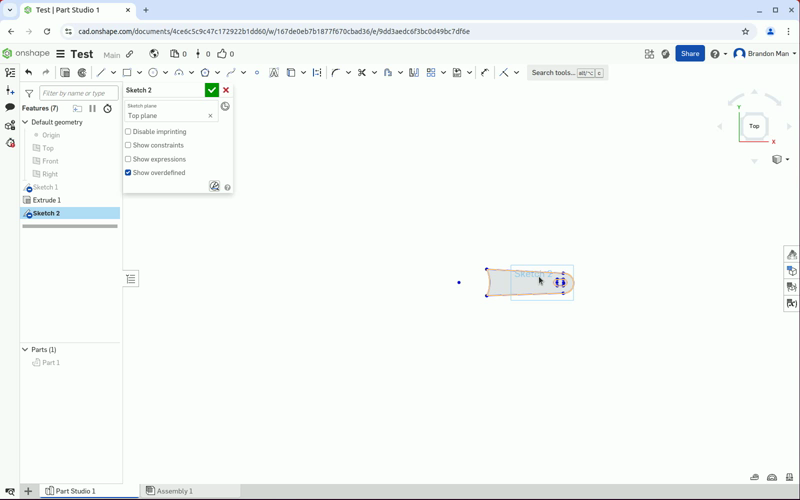
click(539, 276)
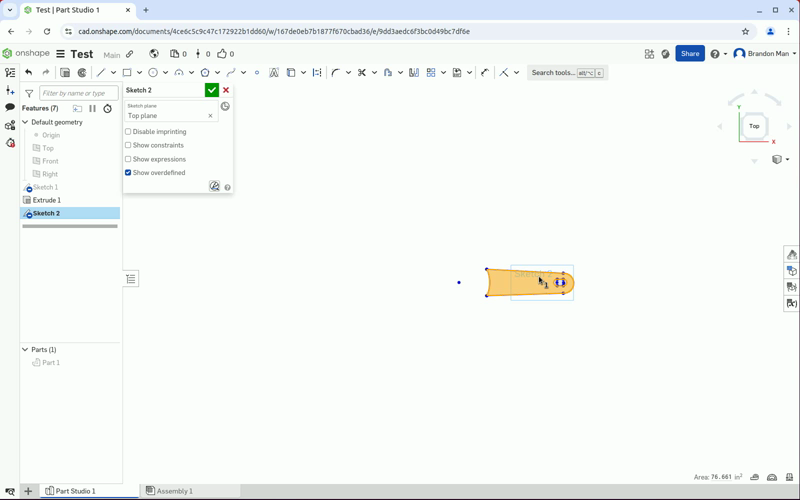
mouse_move(73, 352)
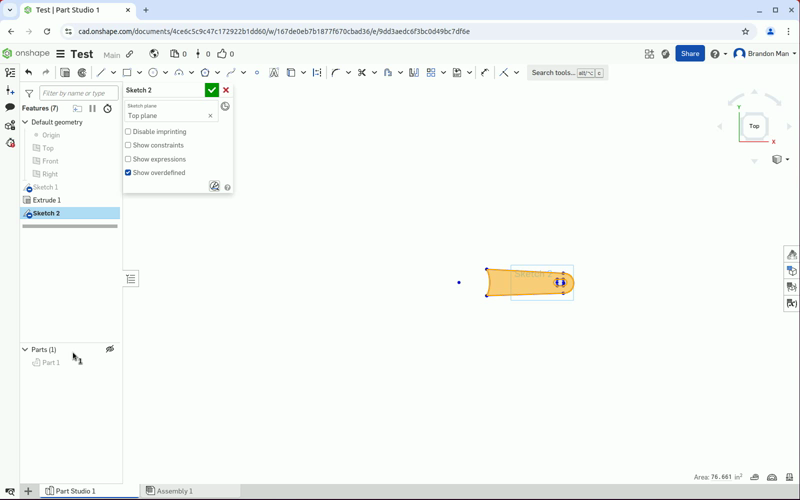
key(shift+y)
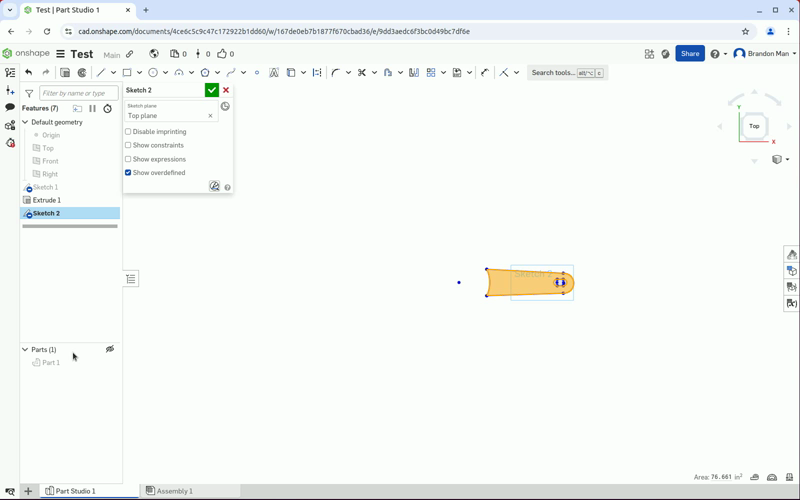
key(shift+e)
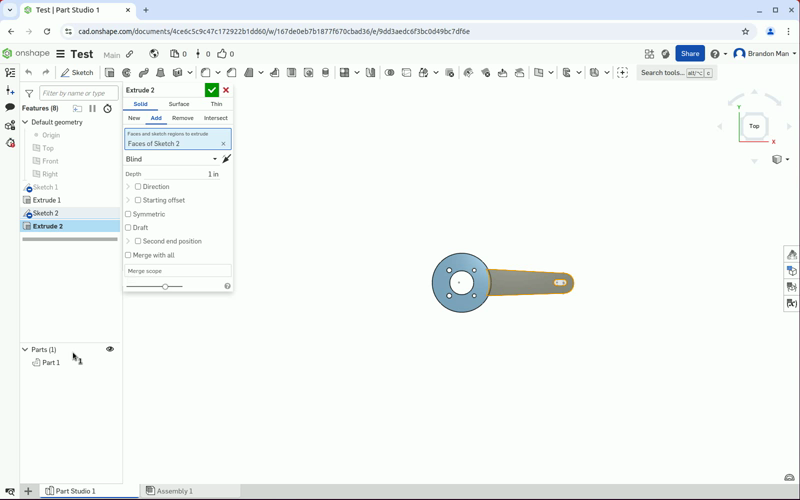
mouse_move(143, 106)
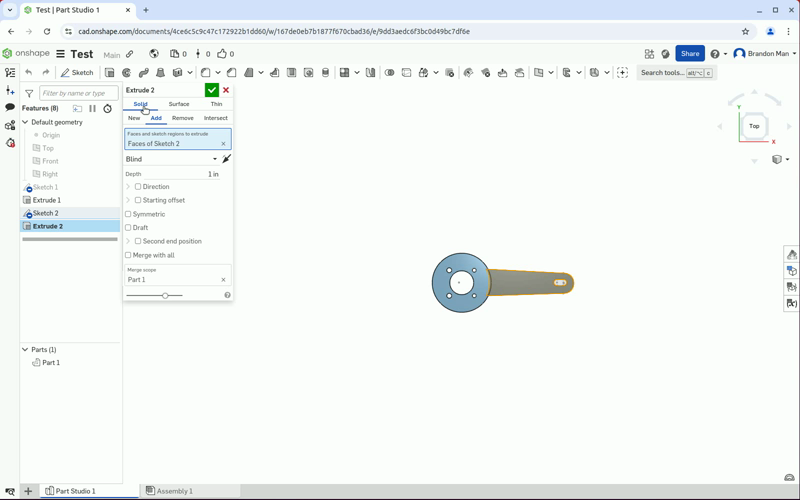
click(143, 106)
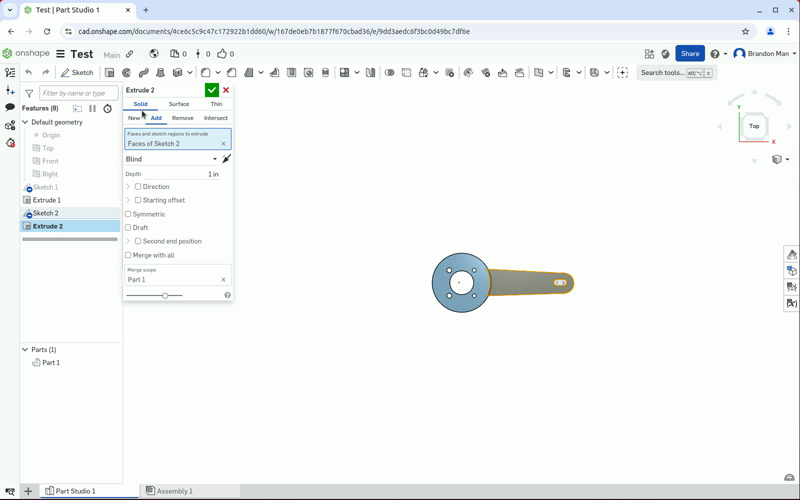
mouse_move(137, 120)
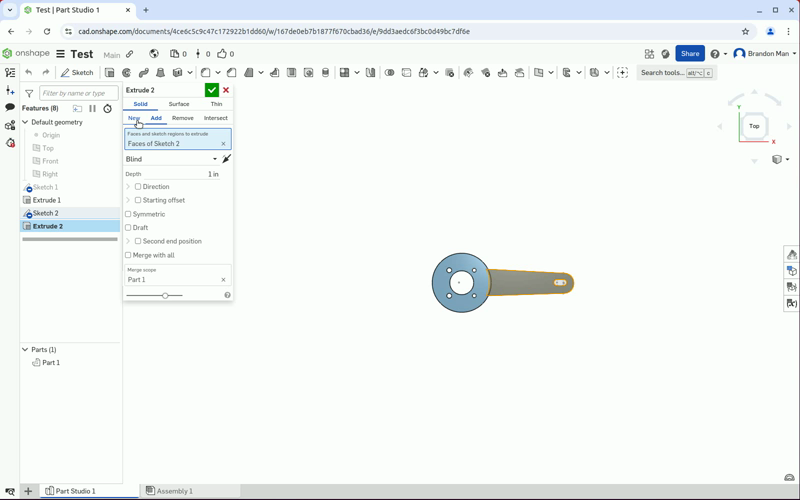
click(137, 120)
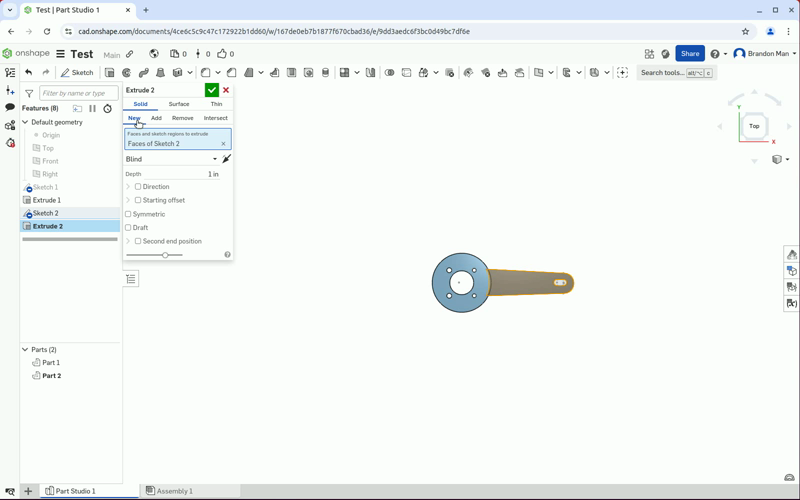
key(tab, 4)
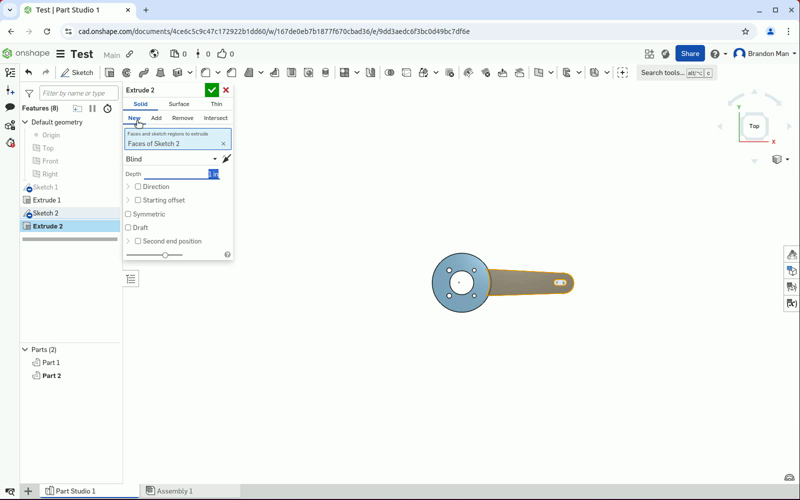
text(2.166)
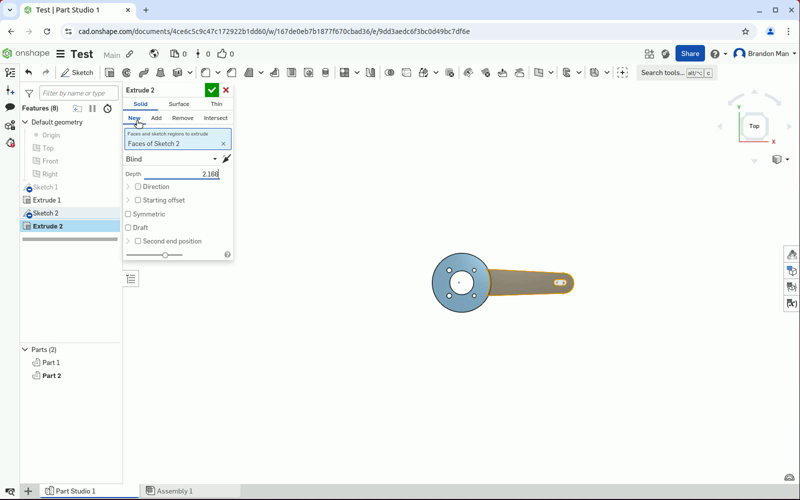
key(enter)
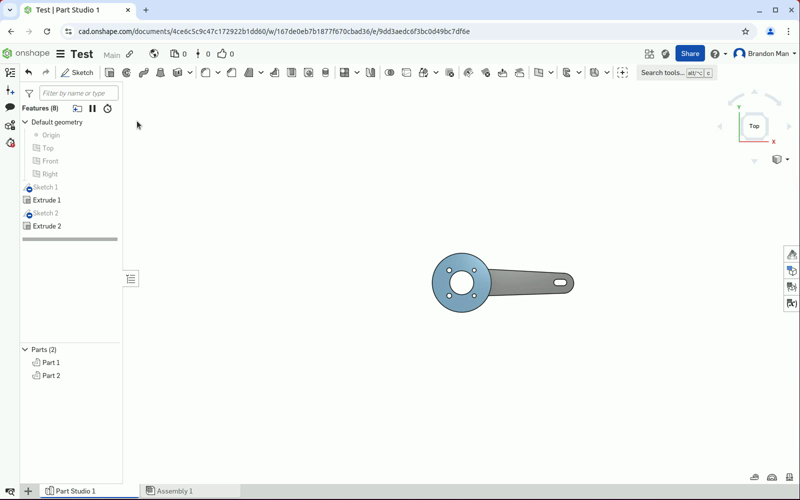
key(shift+h)
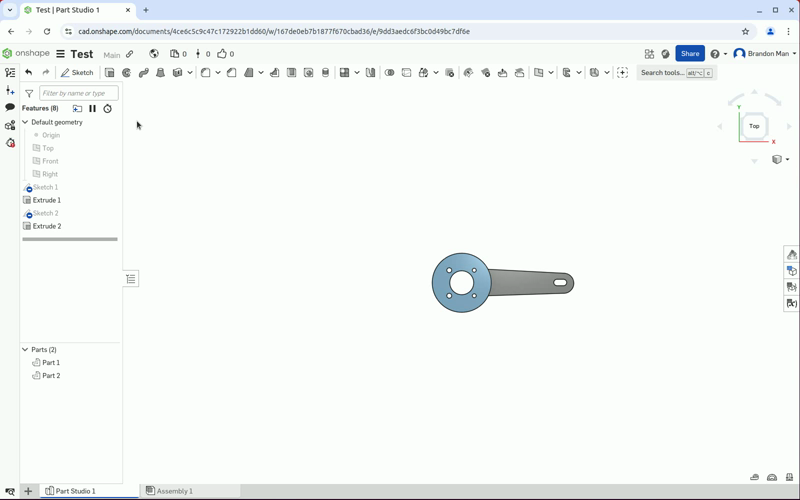
key(shift+h)
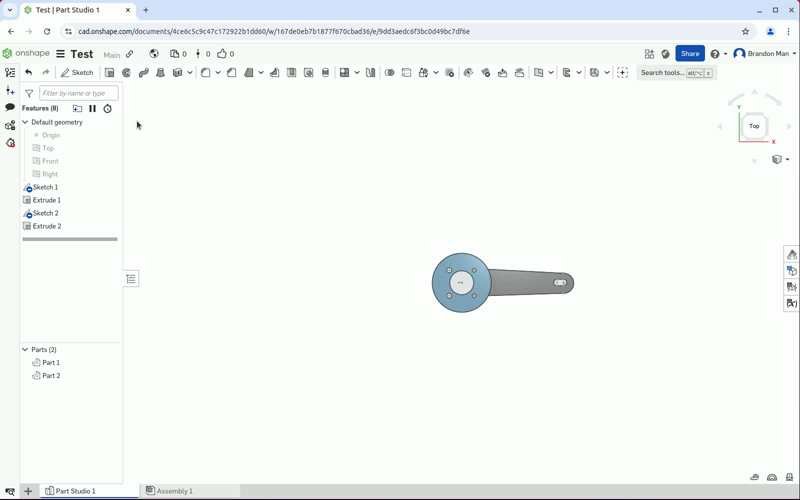
key(shift+7)
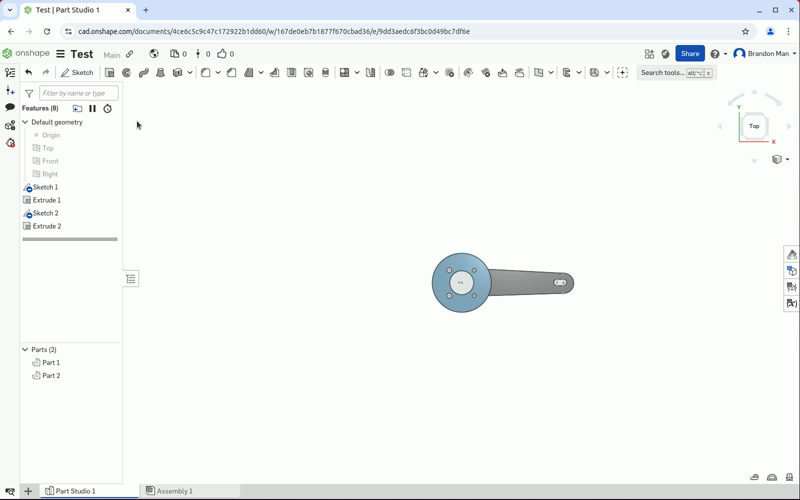
key(up, 3)
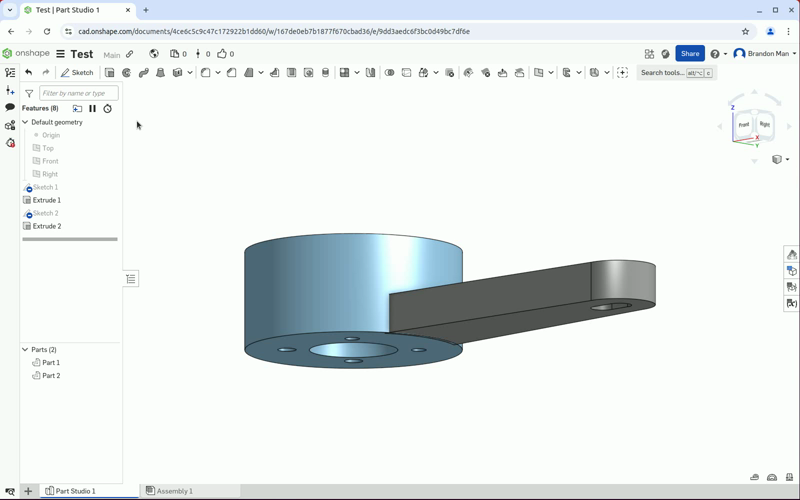
key(left, 3)
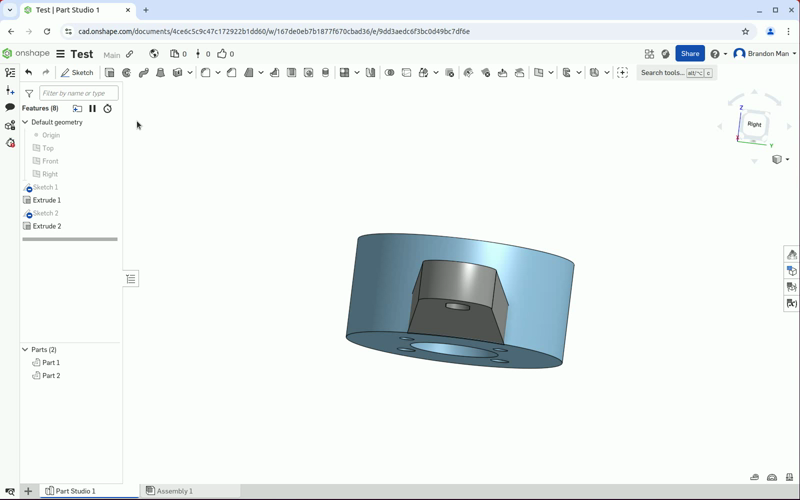
key(right, 3)
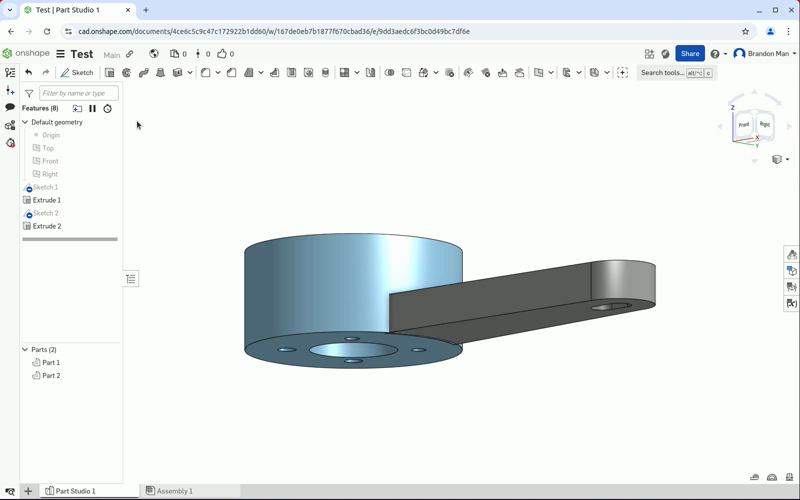
key(down, 3)
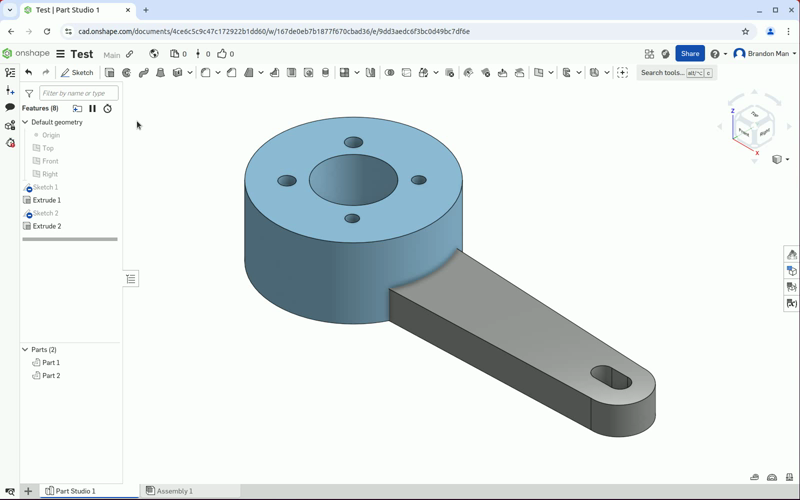
mouse_move(73, 189)
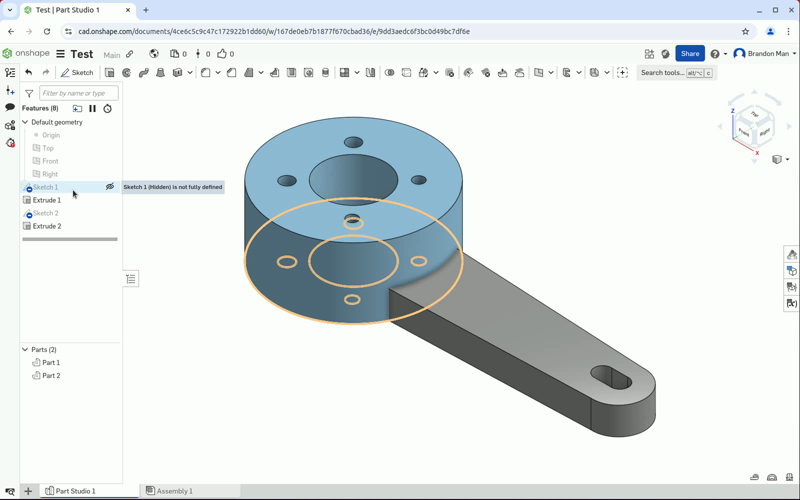
click(73, 189)